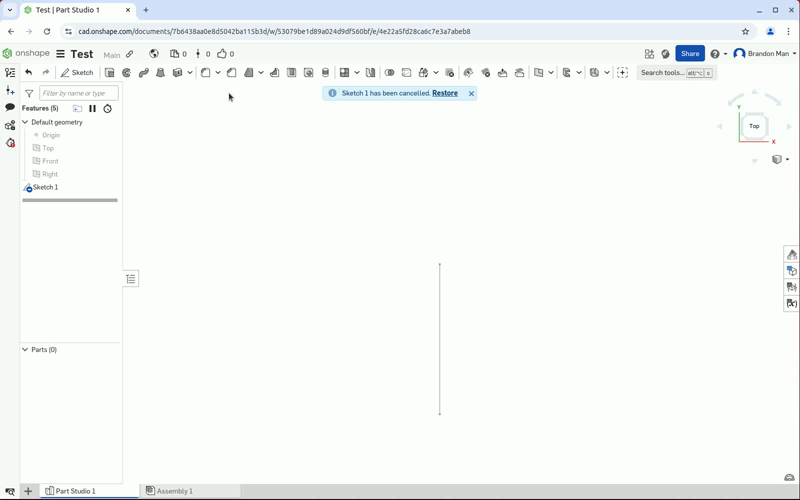
key(shift+h)
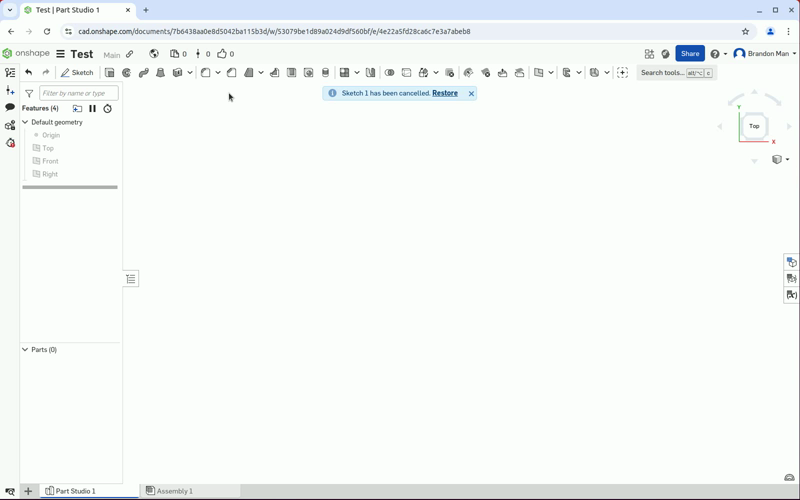
mouse_move(73, 352)
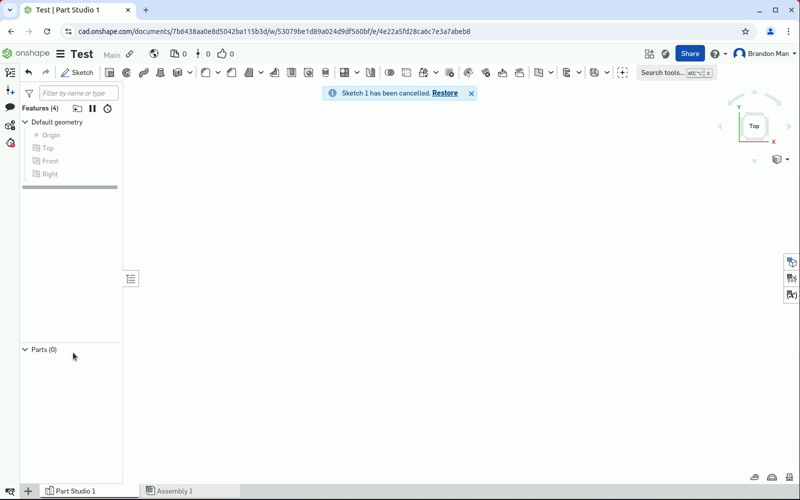
key(y)
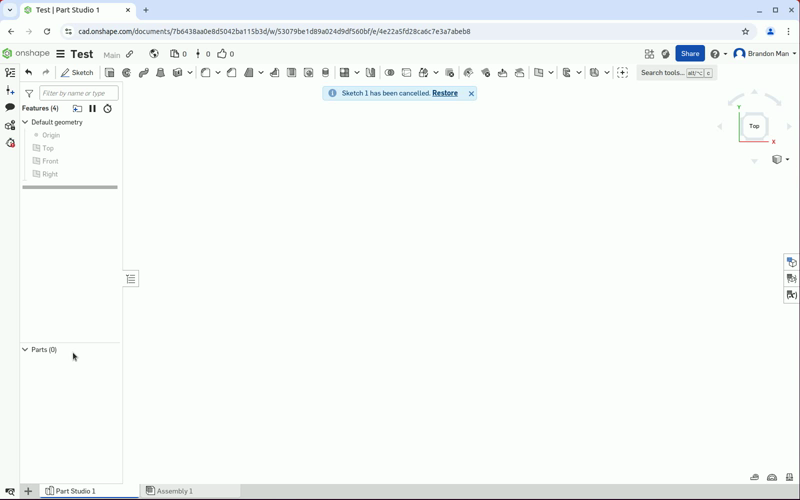
key(shift+p)
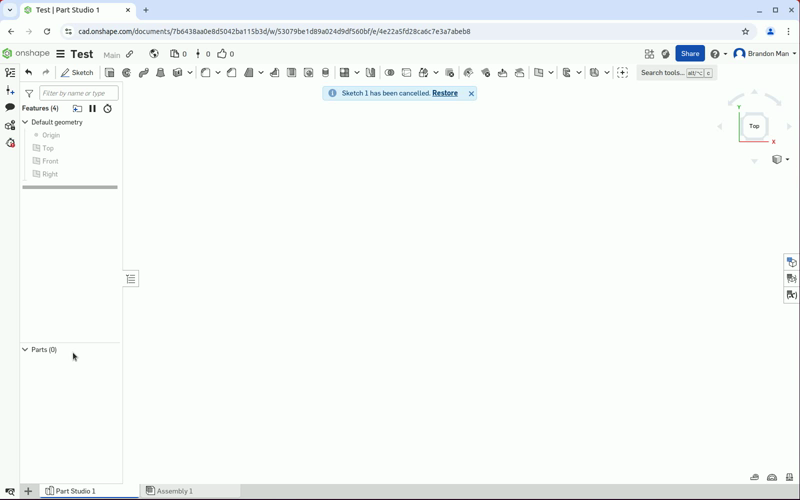
key(space)
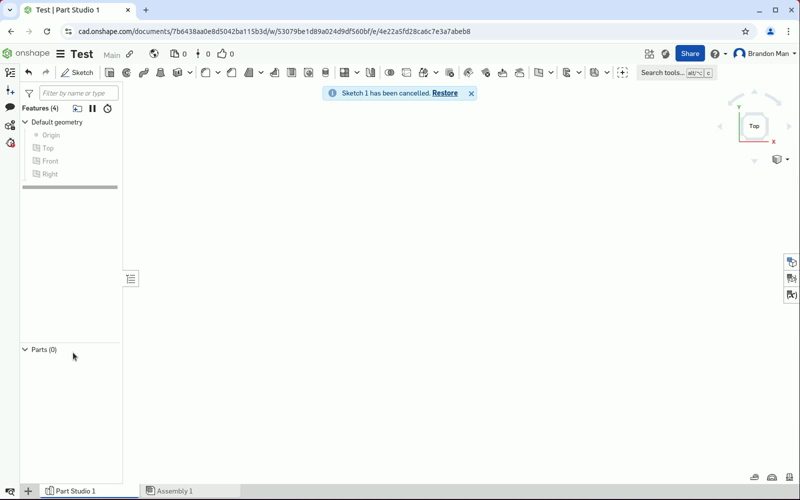
key_down(shift)
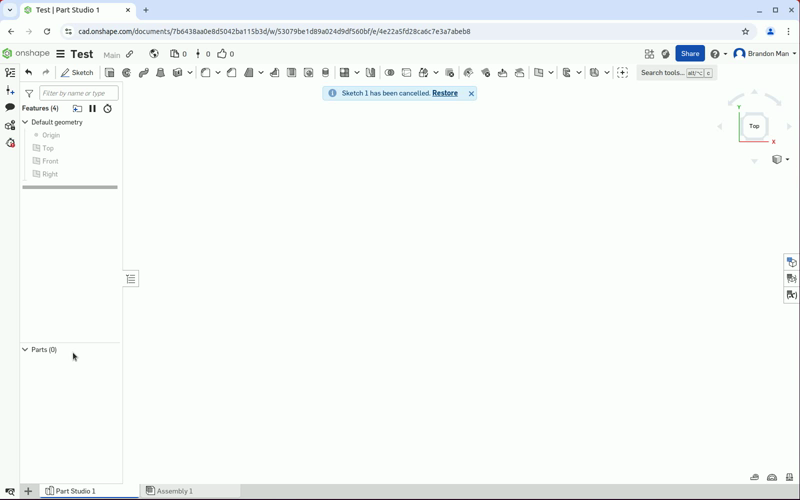
key(up)
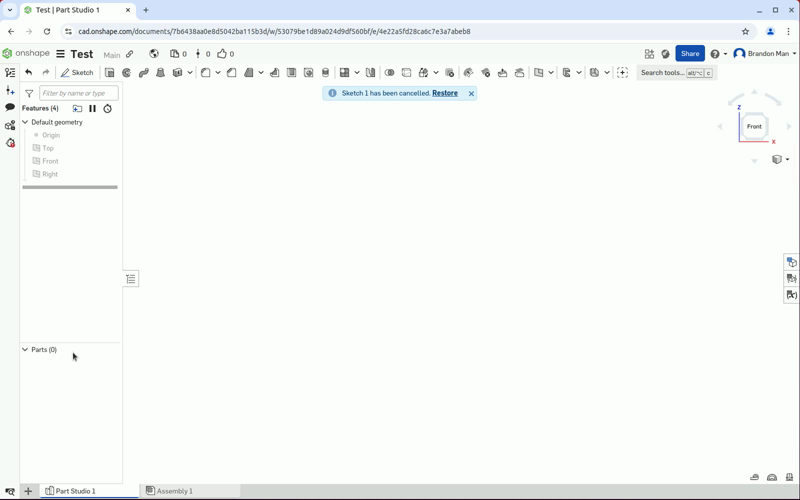
key_up(shift)
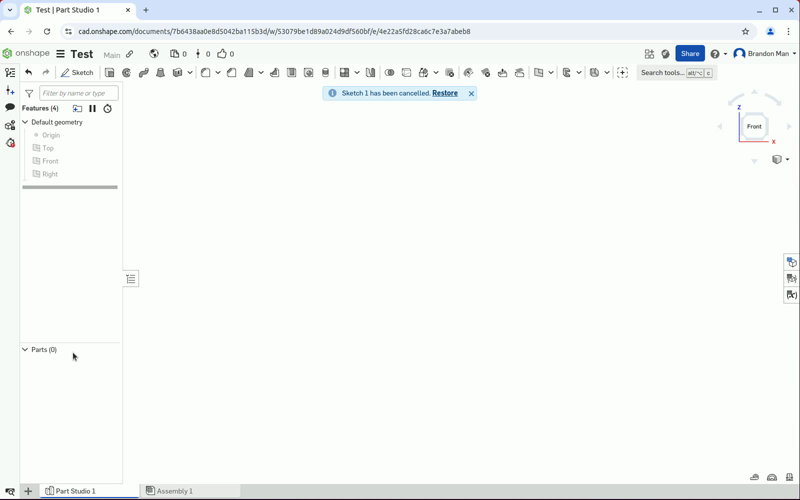
key(space)
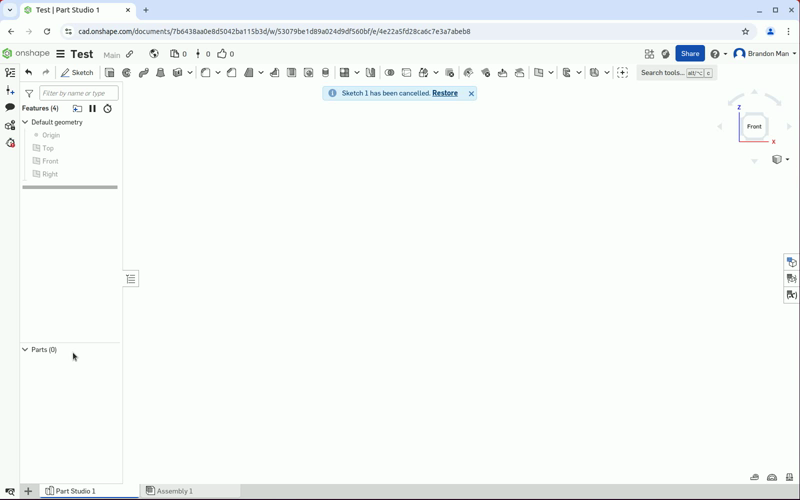
key_down(shift)
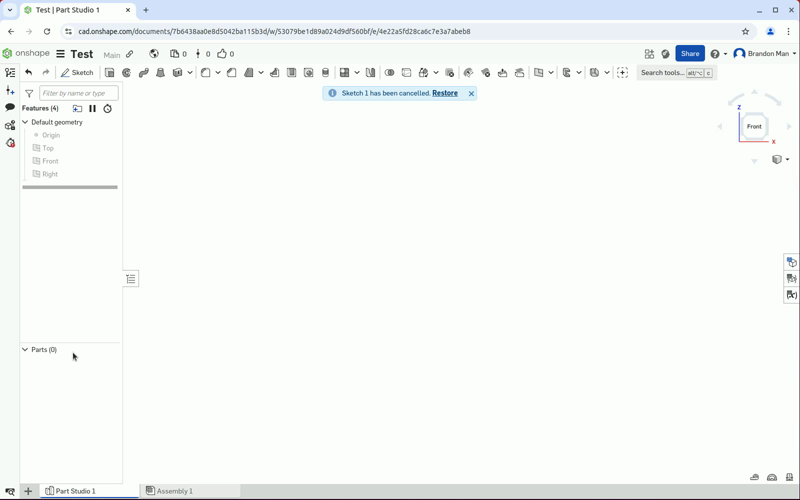
key(left)
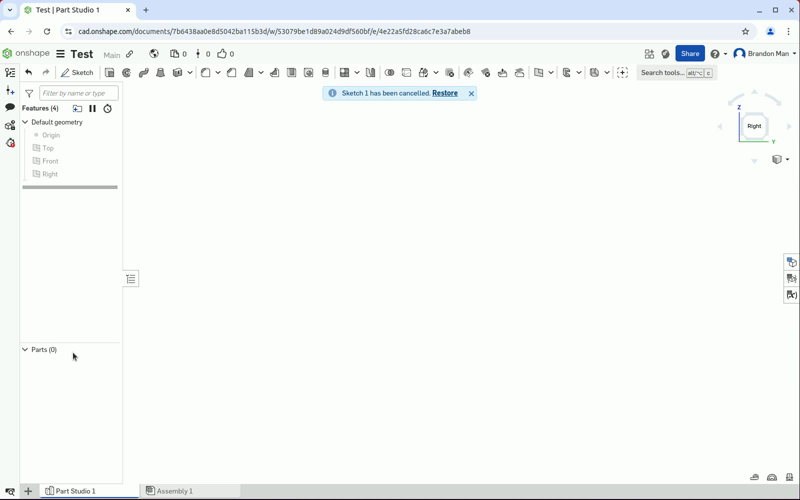
key_up(shift)
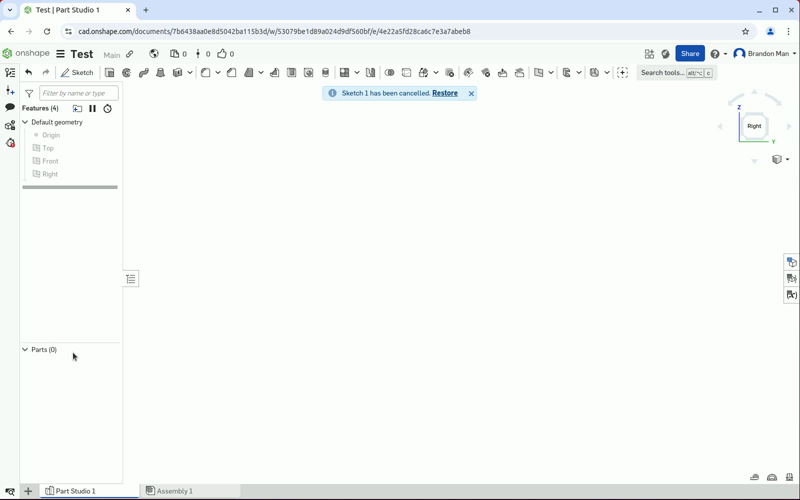
mouse_move(73, 352)
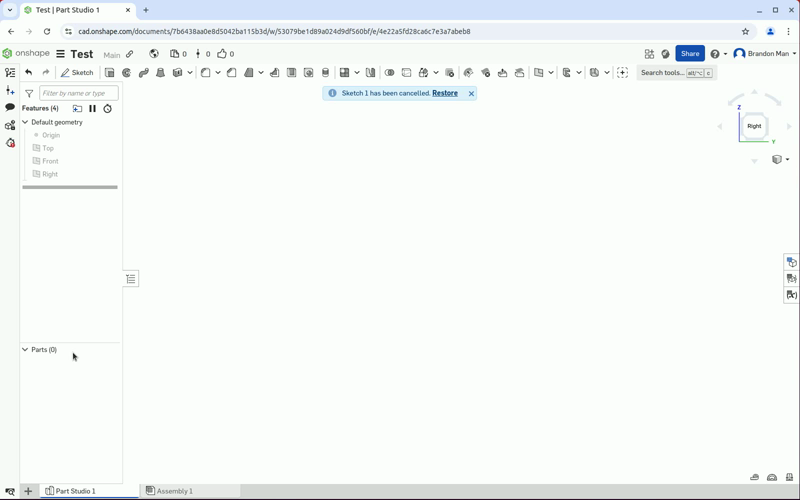
key(shift+y)
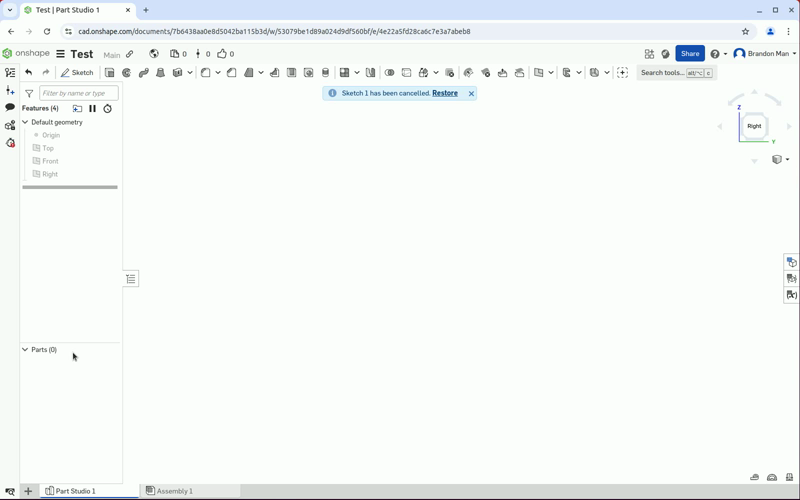
key(shift+s)
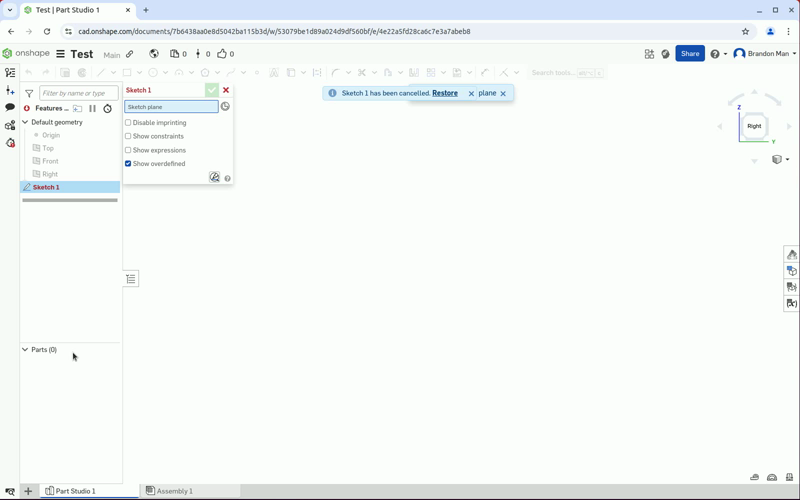
mouse_move(73, 176)
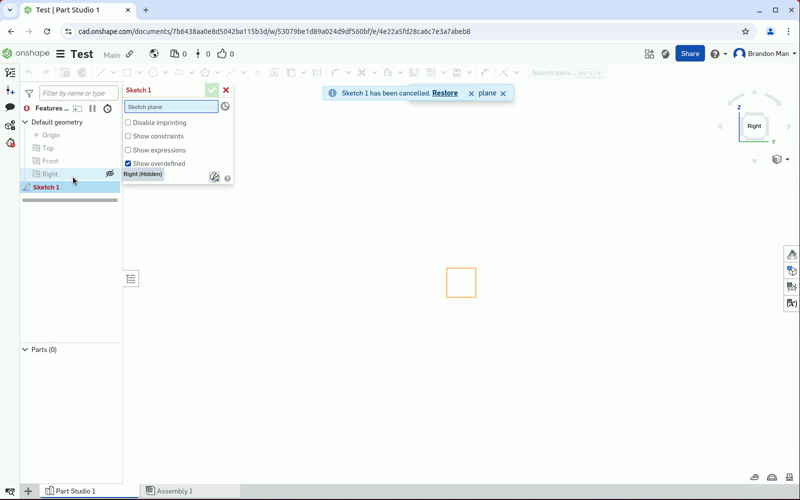
click(73, 176)
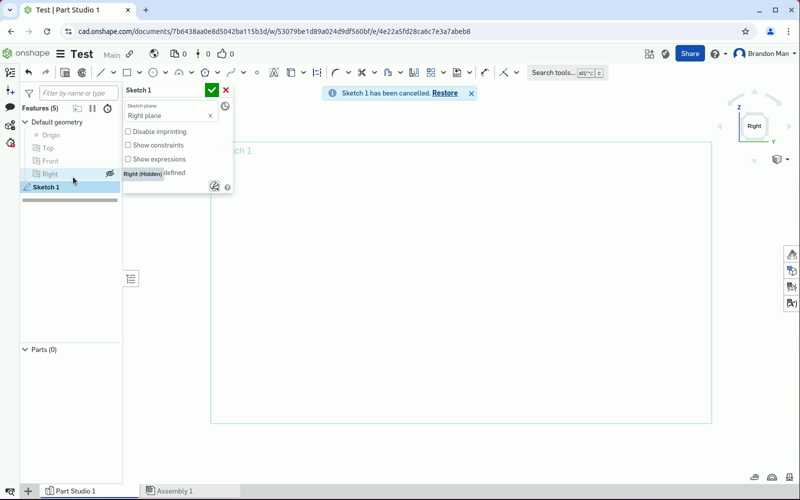
mouse_move(73, 352)
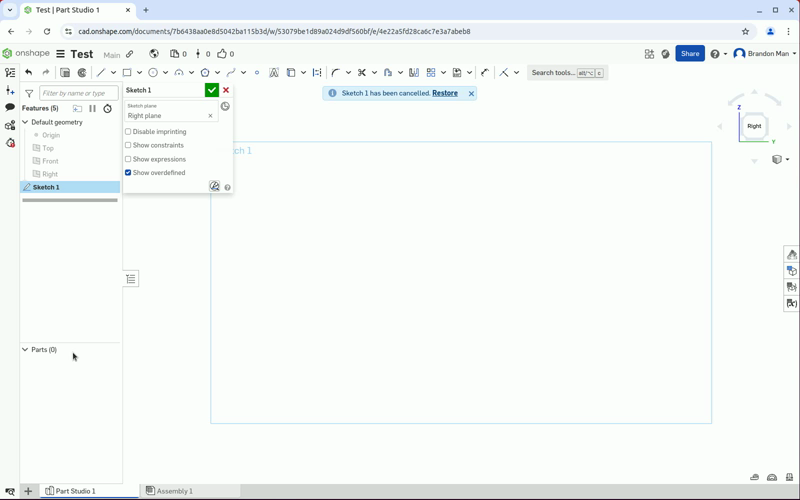
key(y)
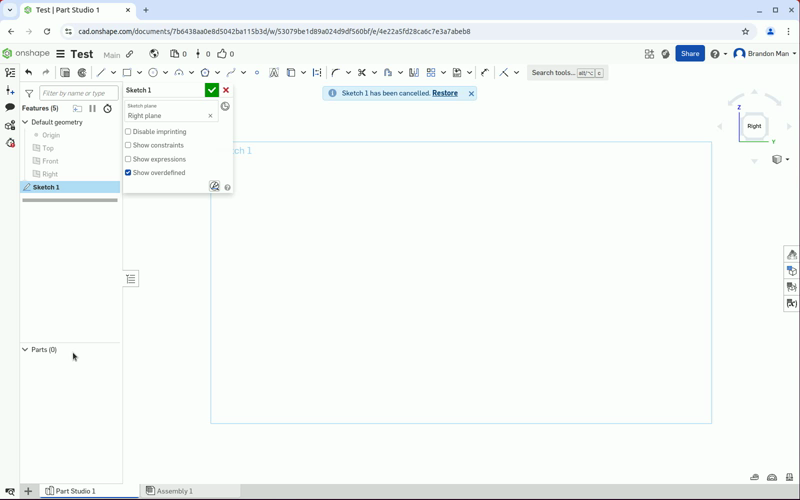
key(l)
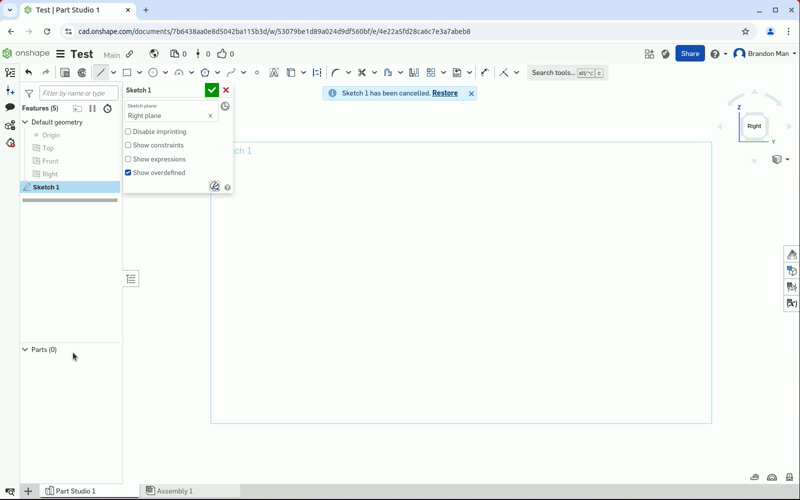
key_down(shift)
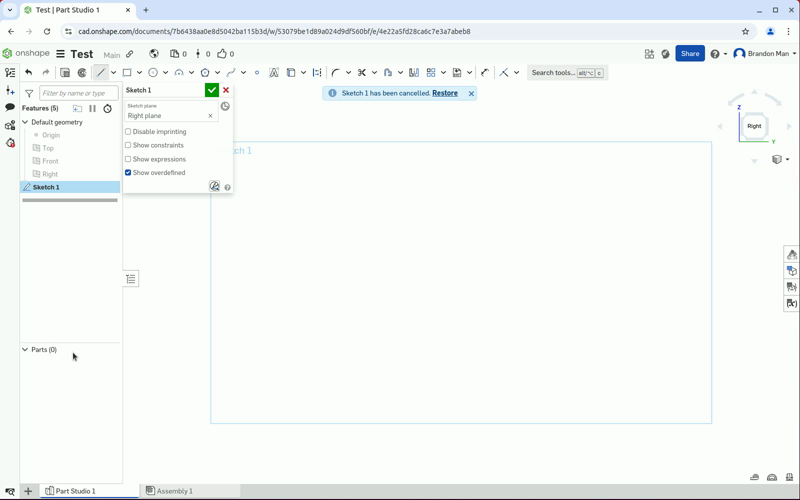
mouse_move(357, 349)
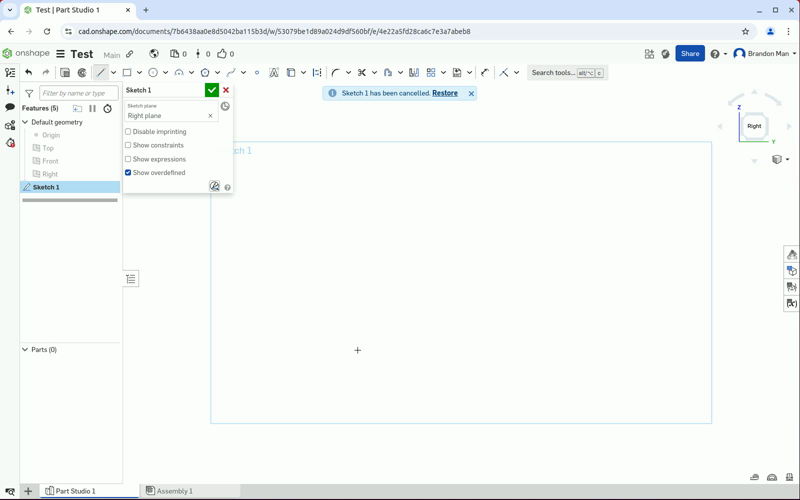
click(357, 349)
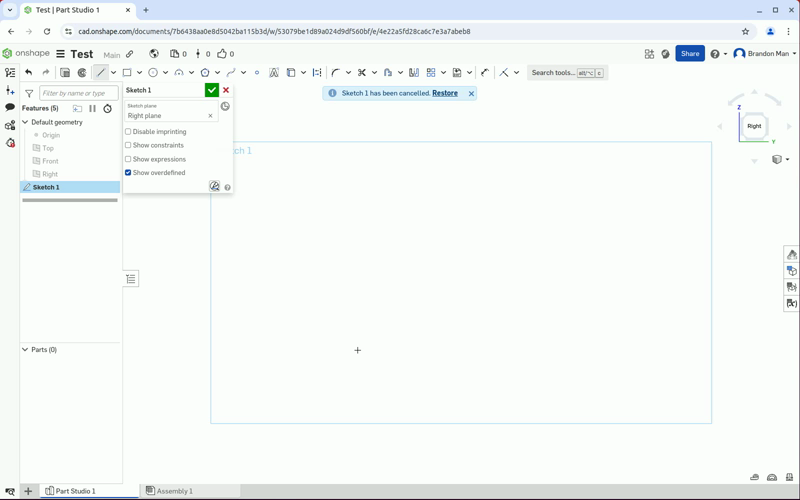
key_up(shift)
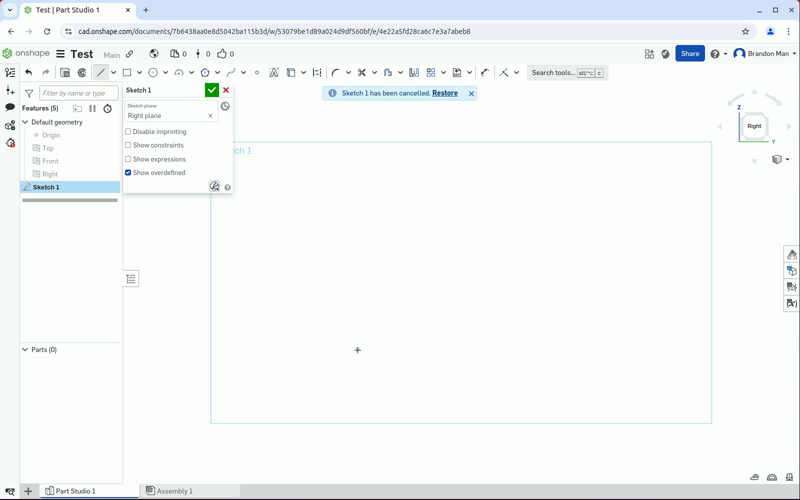
key_down(shift)
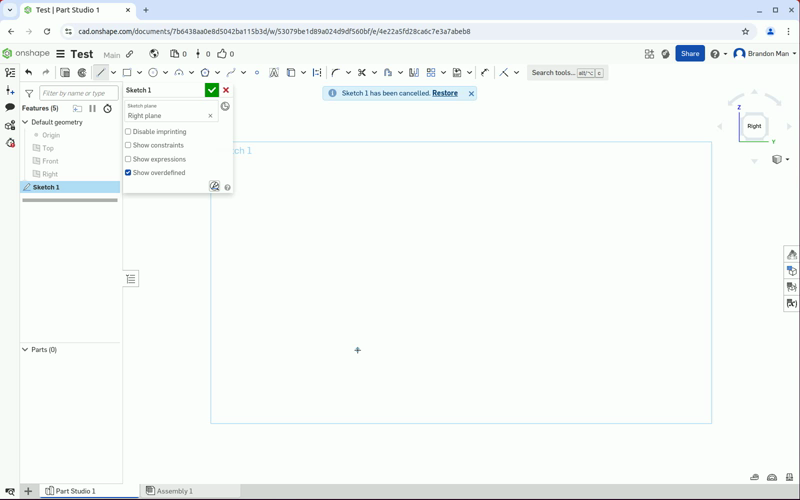
mouse_move(387, 349)
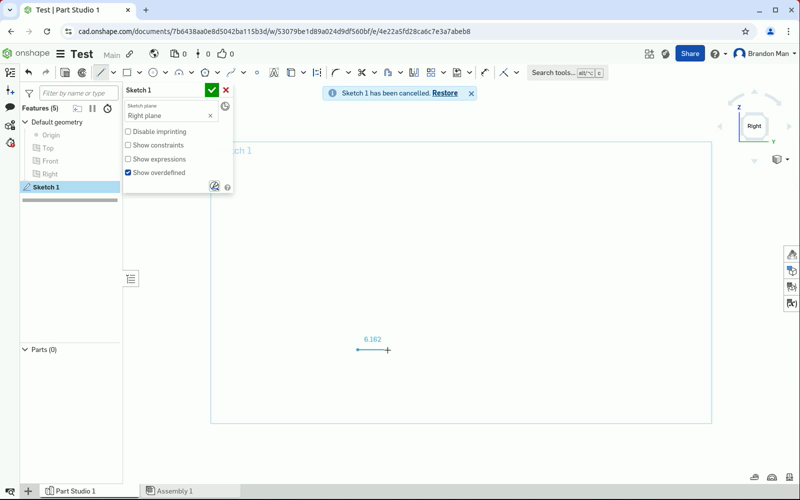
mouse_move(382, 349)
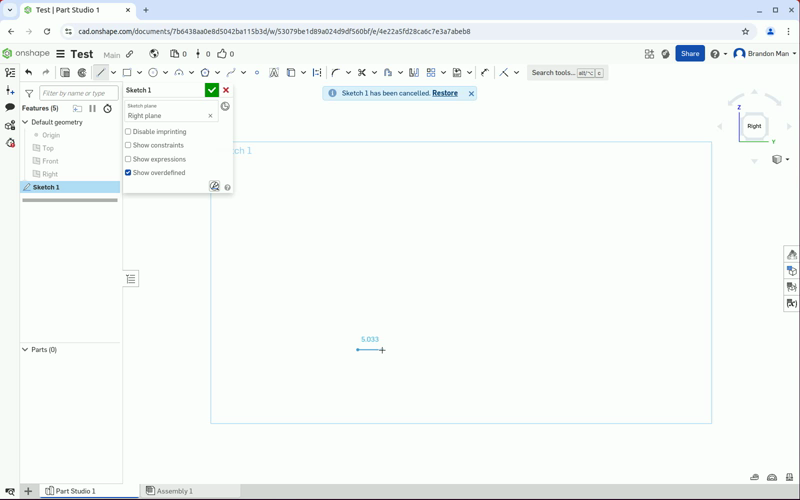
click(382, 349)
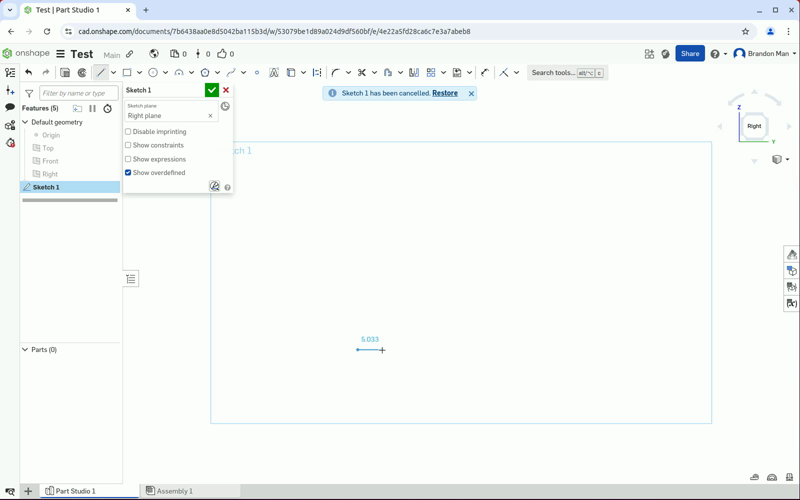
key_up(shift)
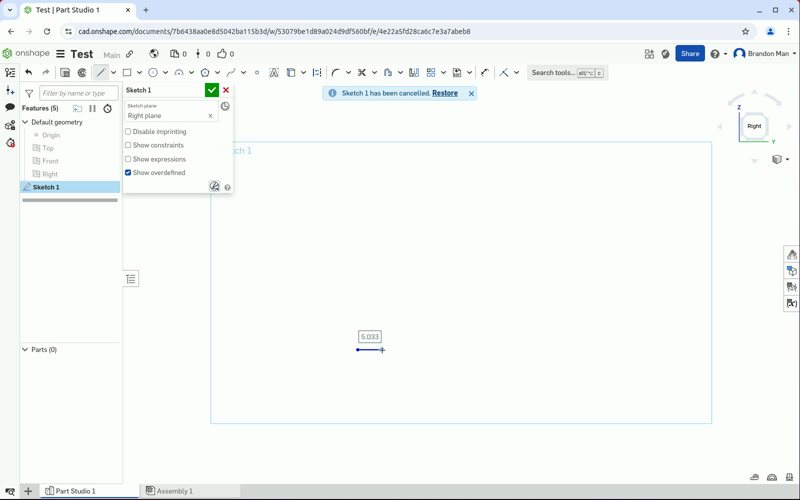
key_down(shift)
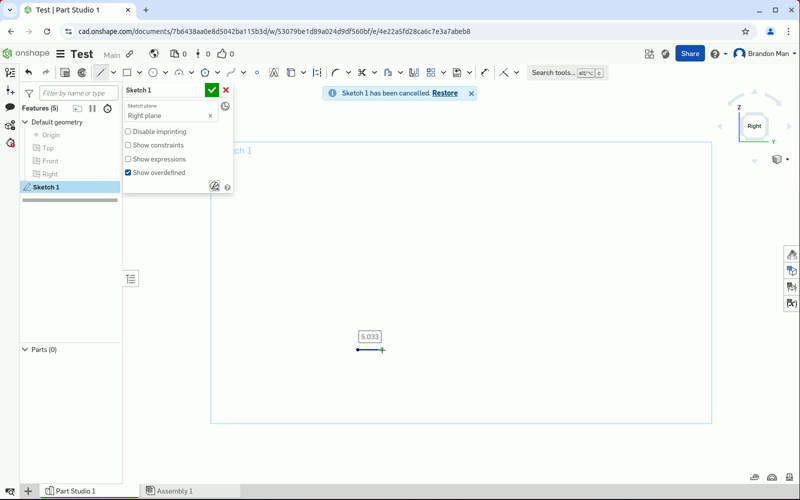
mouse_move(382, 266)
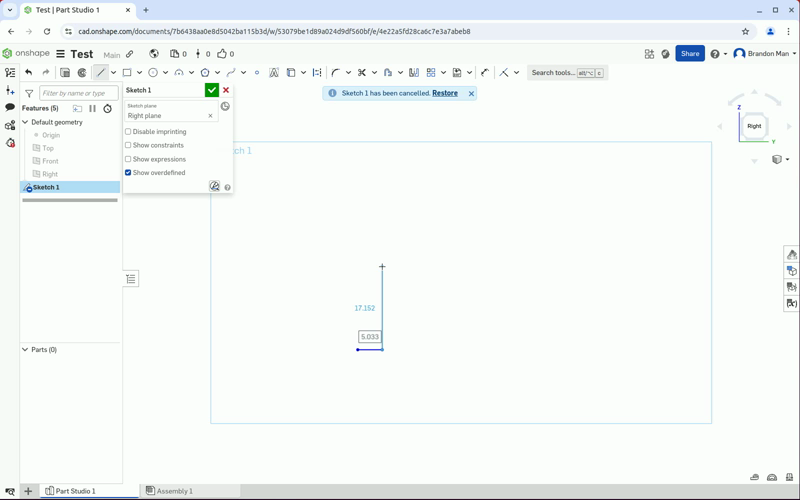
click(382, 266)
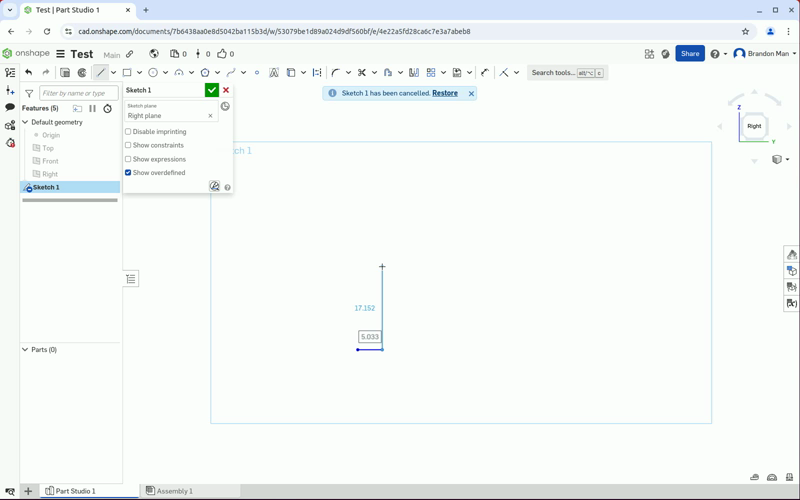
key_up(shift)
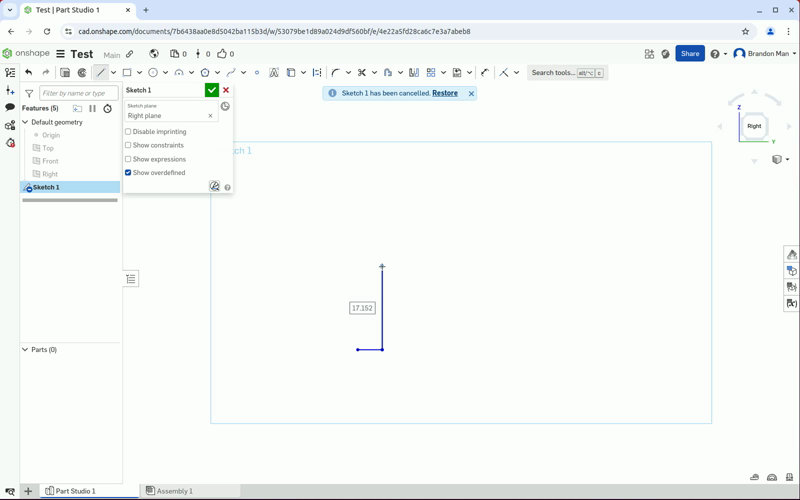
key_down(shift)
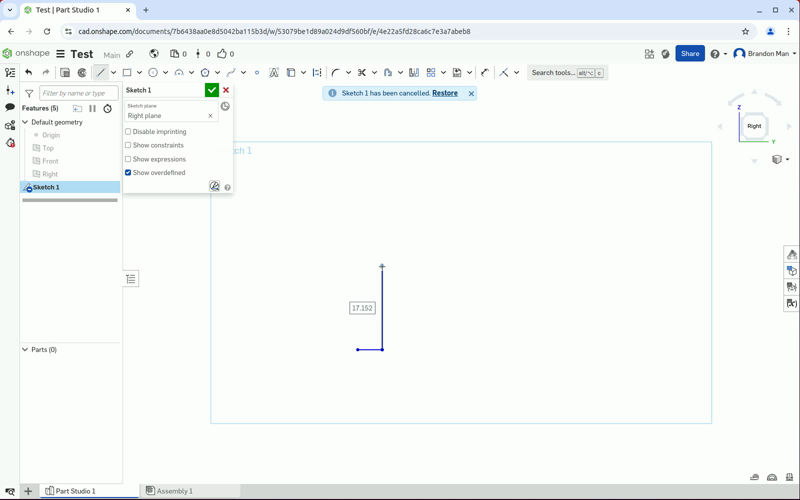
mouse_move(547, 266)
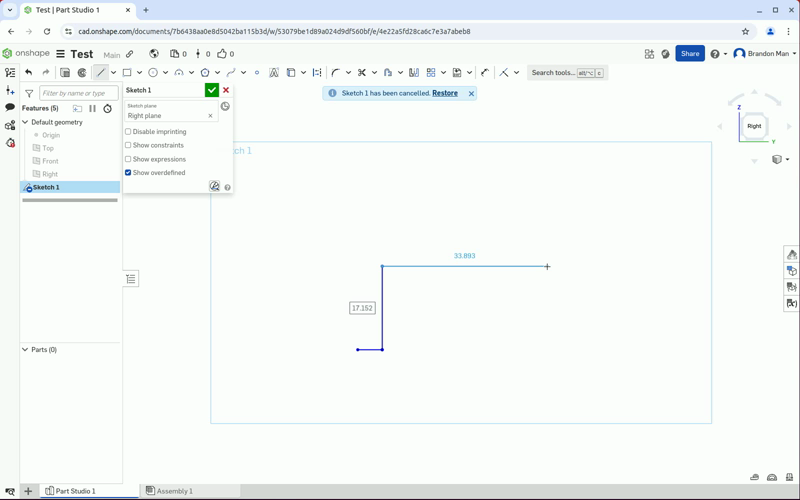
click(547, 266)
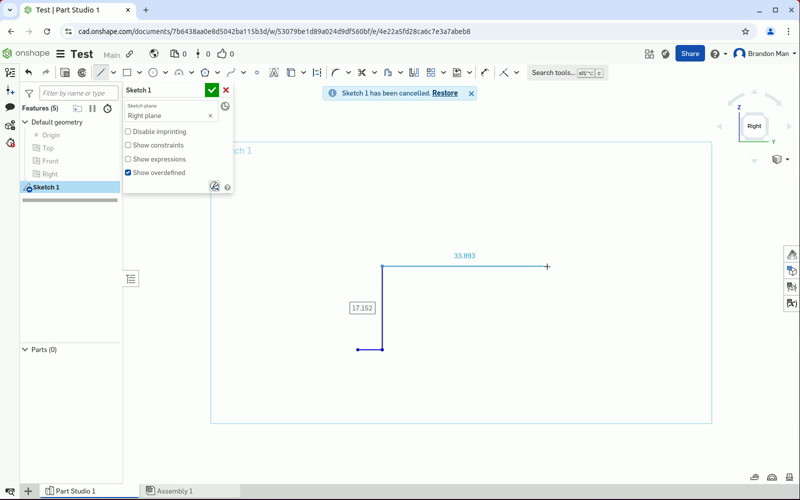
key_up(shift)
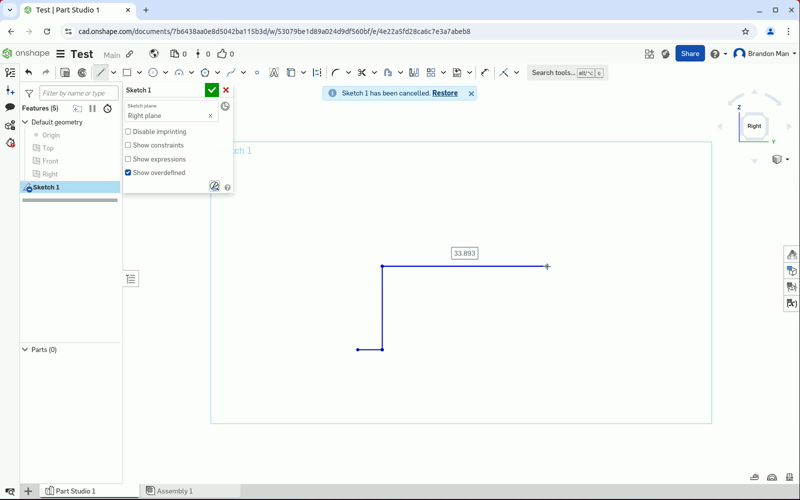
key_down(shift)
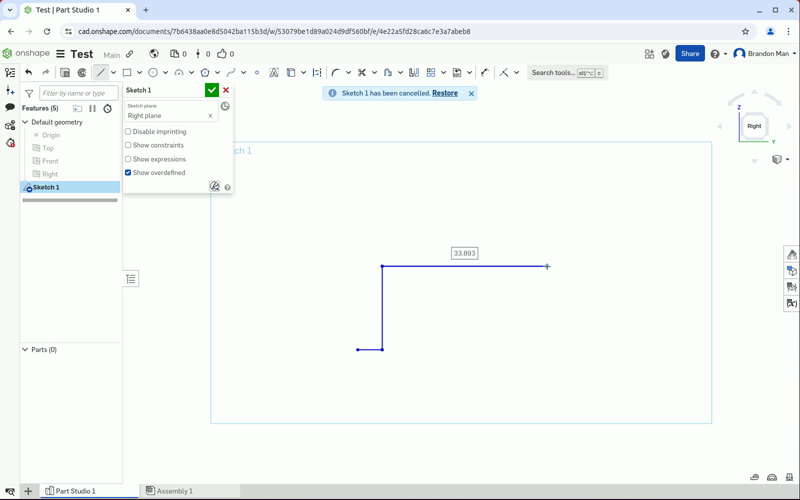
mouse_move(547, 349)
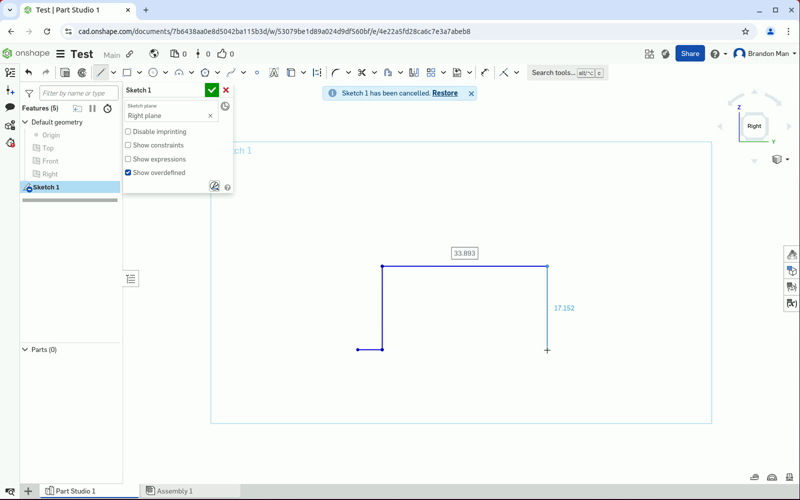
click(547, 349)
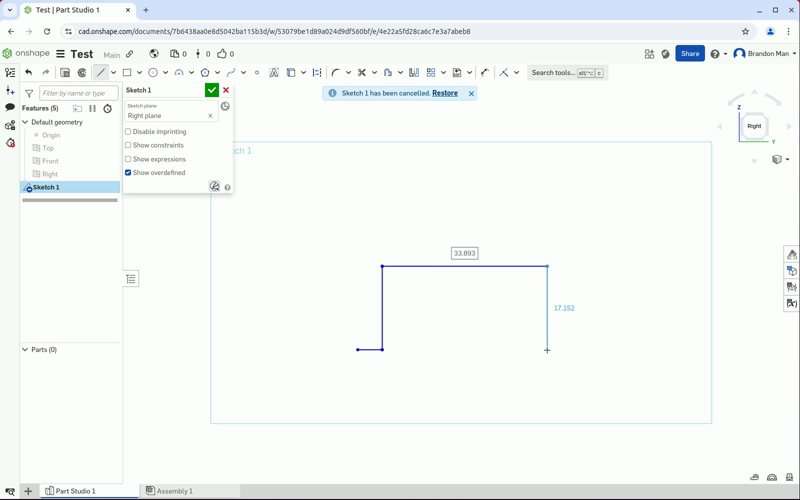
key_up(shift)
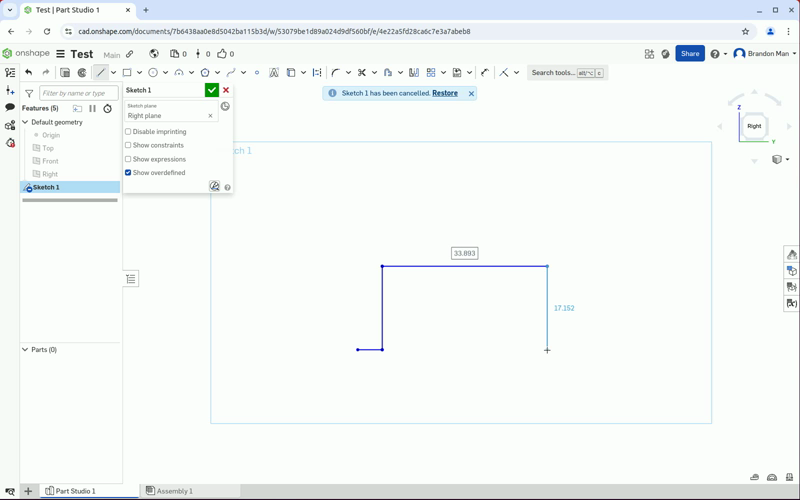
key_down(shift)
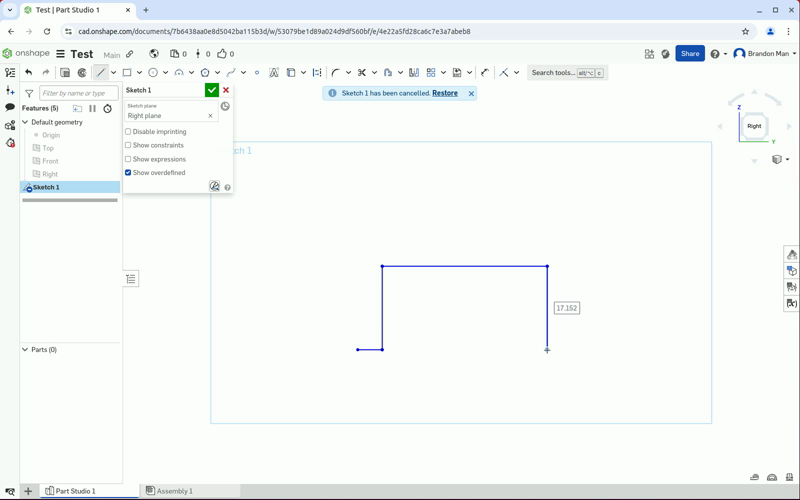
mouse_move(577, 349)
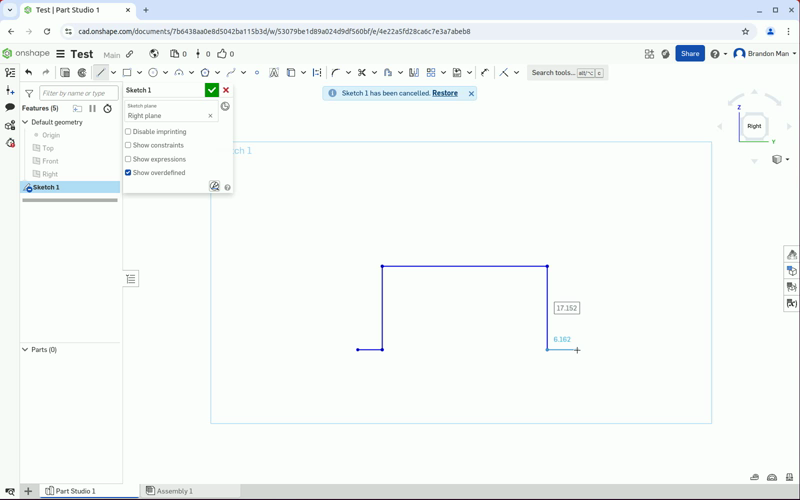
mouse_move(572, 349)
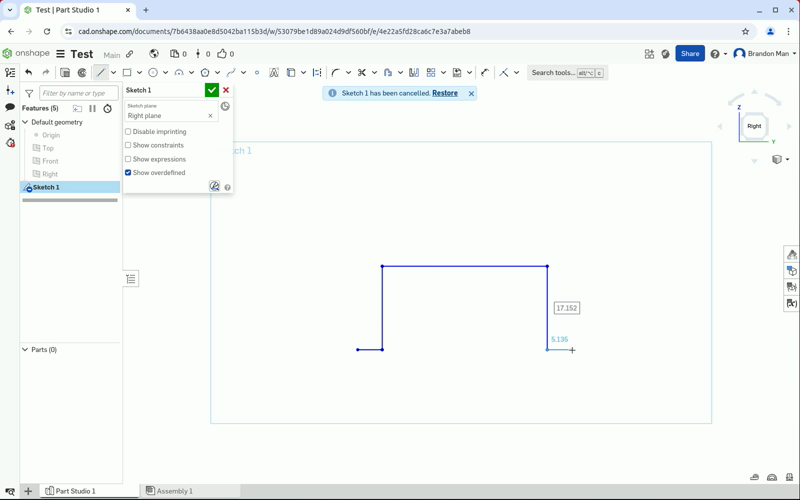
click(572, 349)
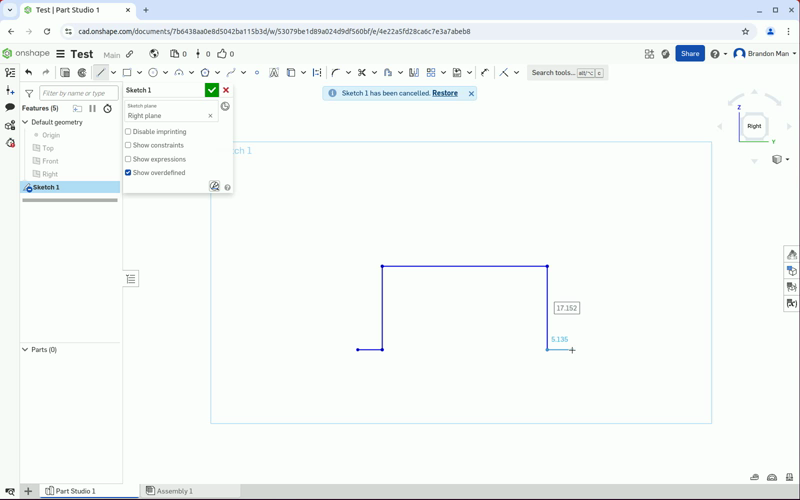
key_up(shift)
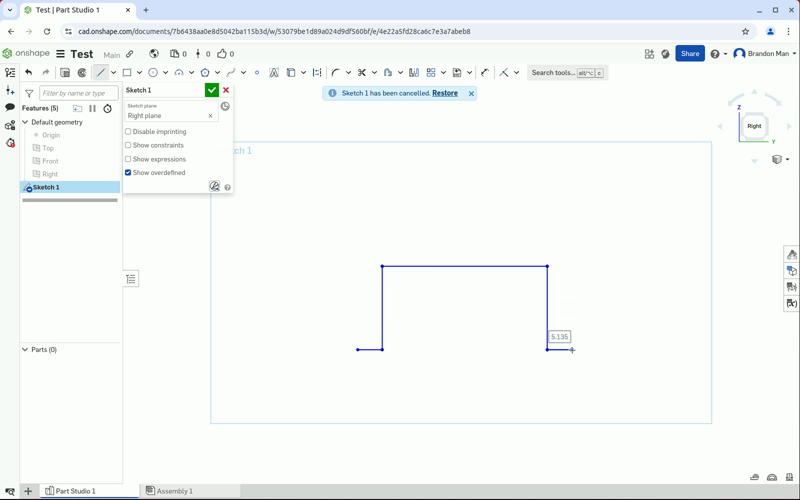
key_down(shift)
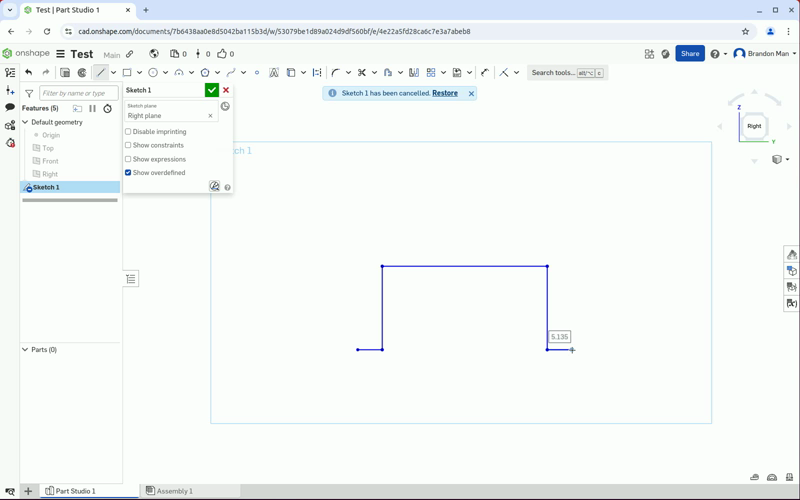
mouse_move(589, 349)
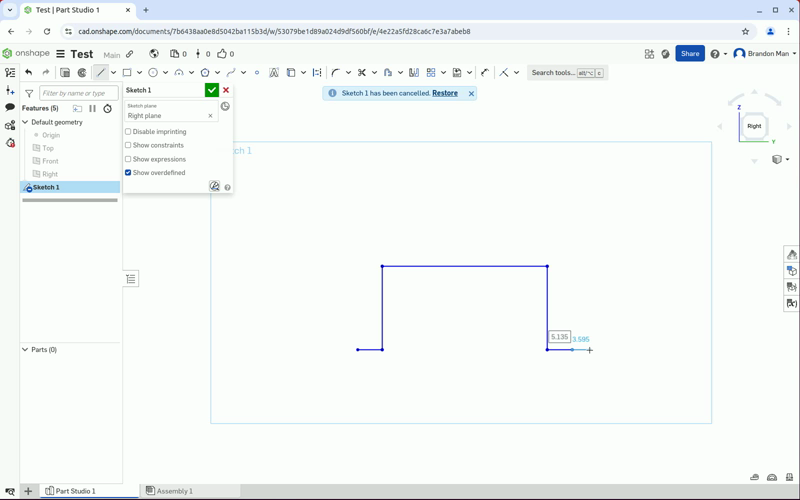
mouse_move(572, 340)
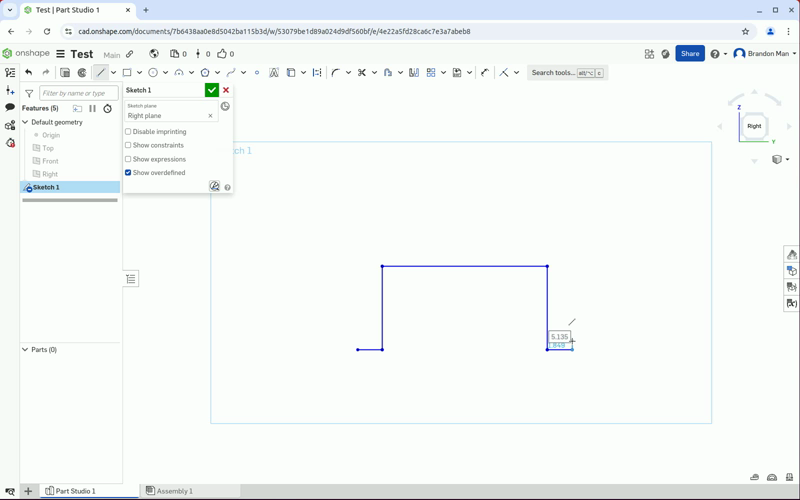
click(572, 340)
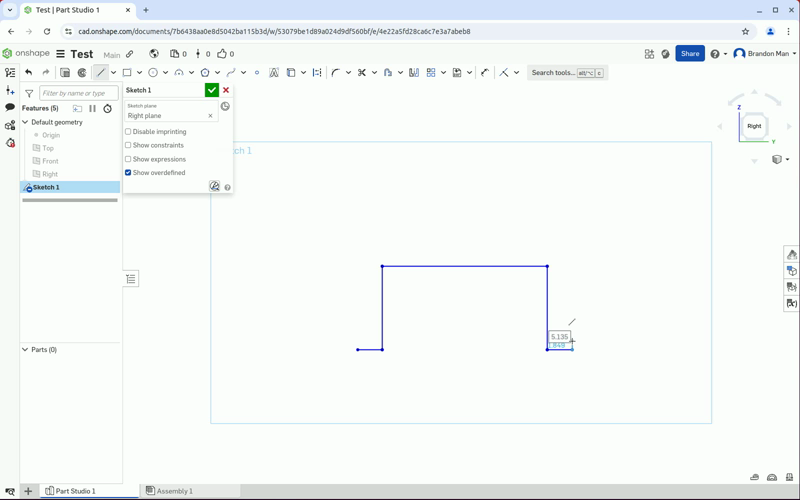
key_up(shift)
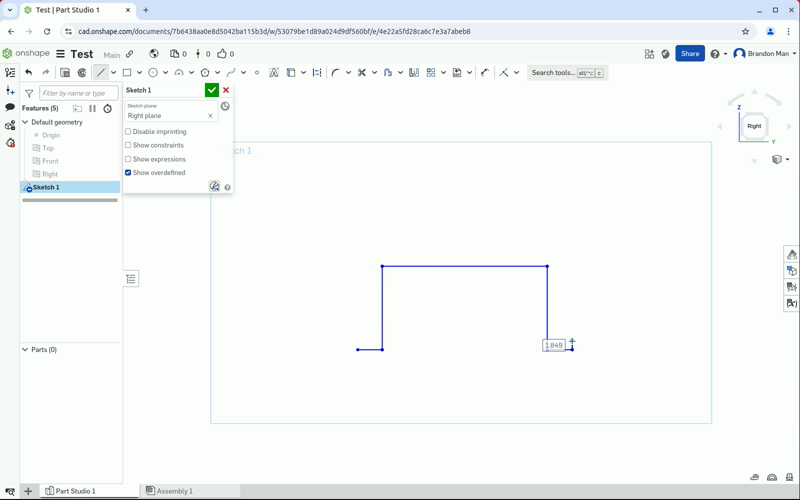
key_down(shift)
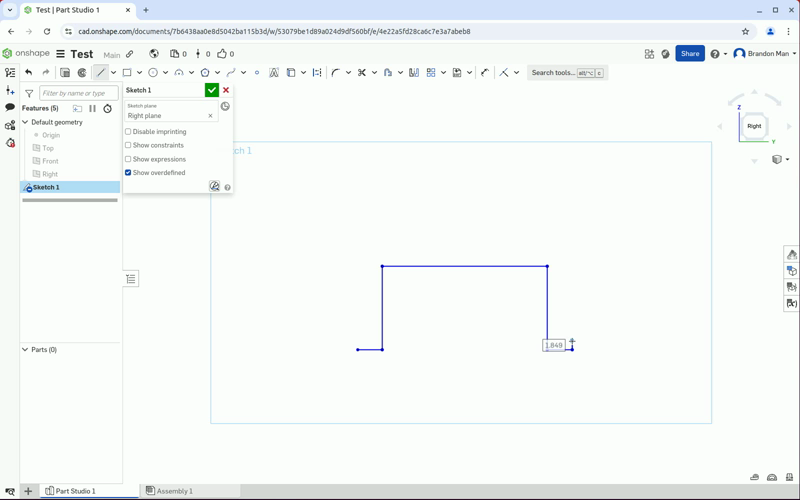
mouse_move(589, 340)
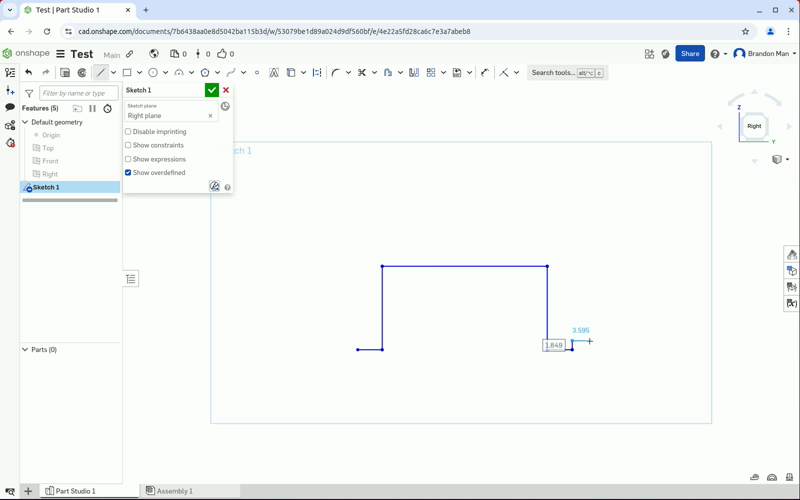
mouse_move(556, 340)
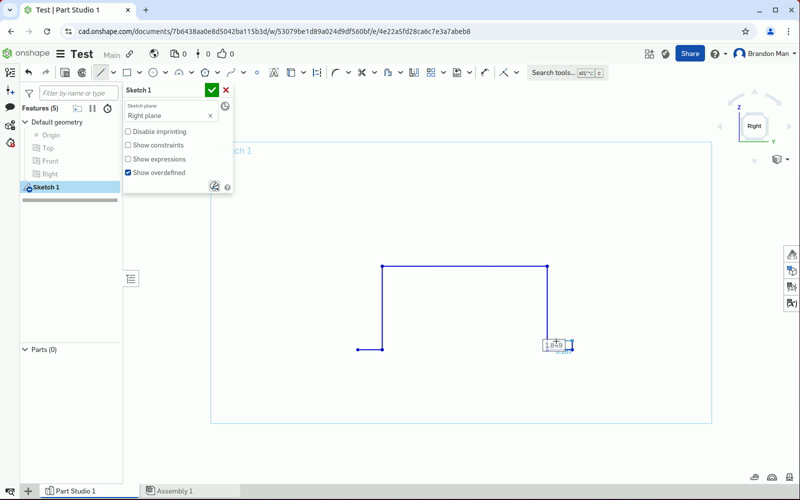
click(556, 340)
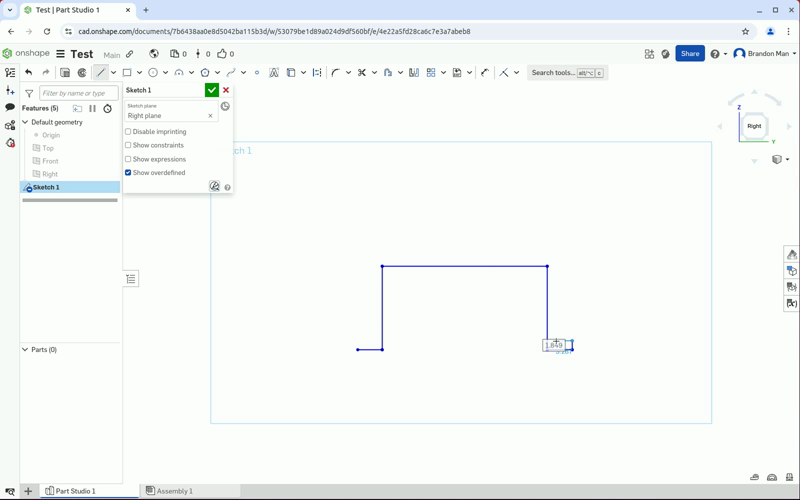
key_up(shift)
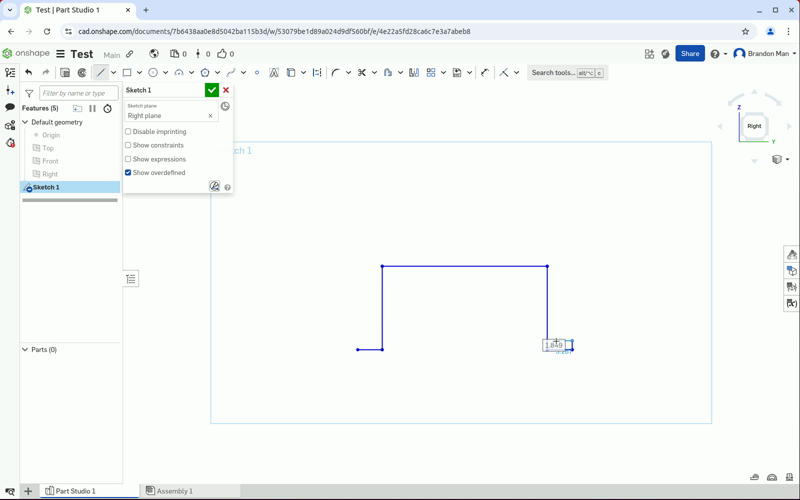
key_down(shift)
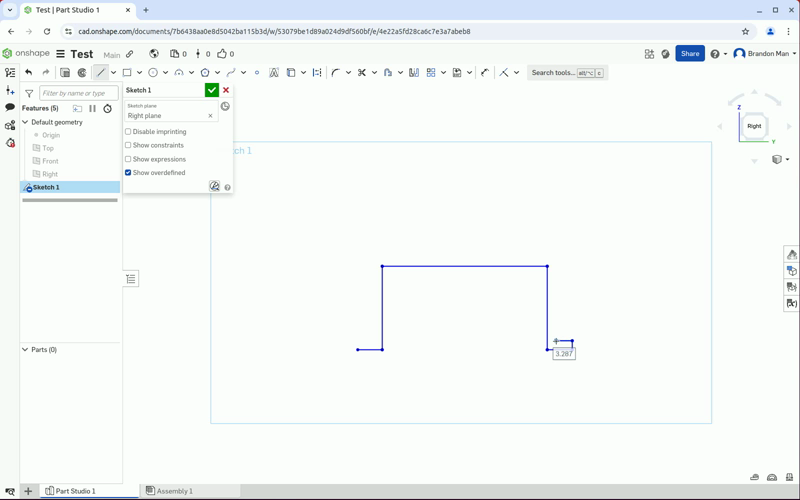
mouse_move(556, 259)
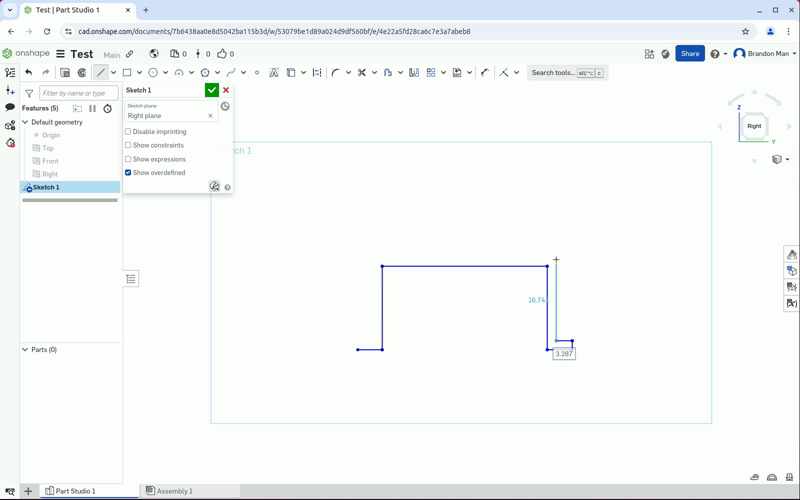
click(556, 259)
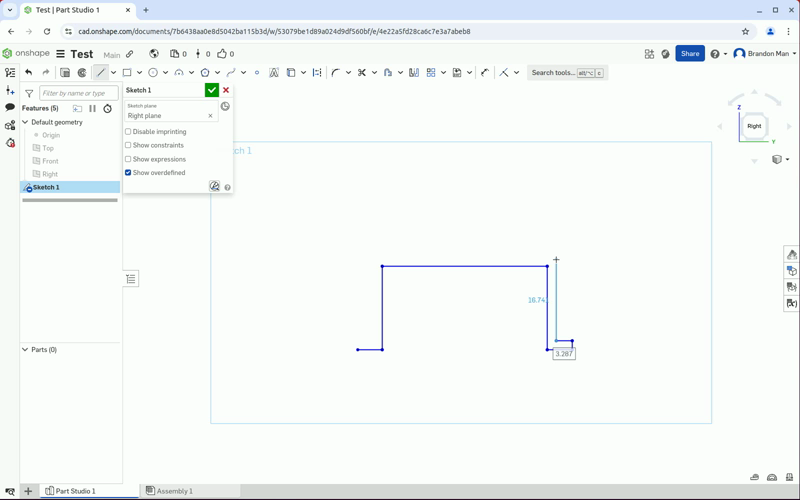
key_up(shift)
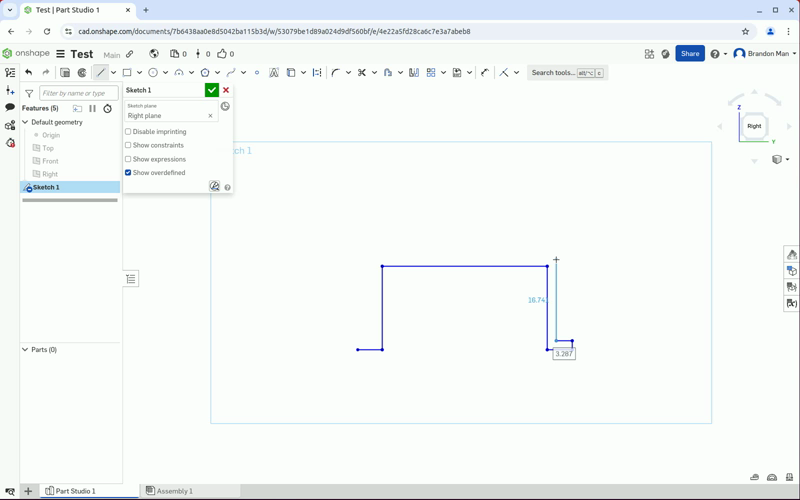
key_down(shift)
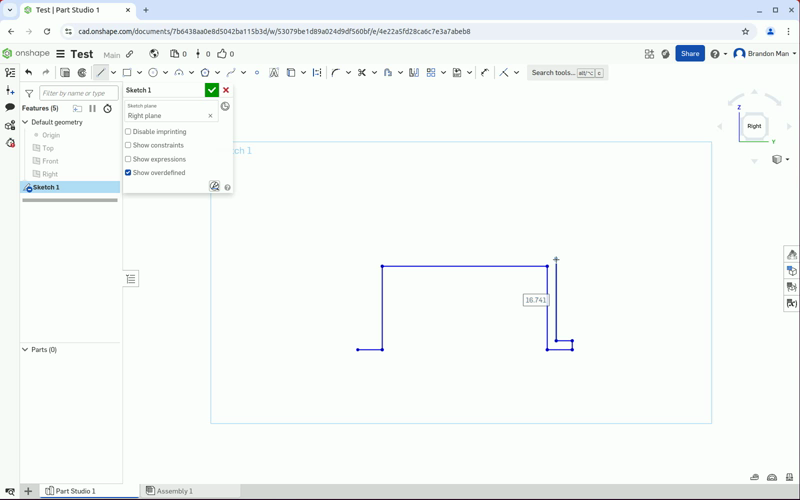
mouse_move(373, 259)
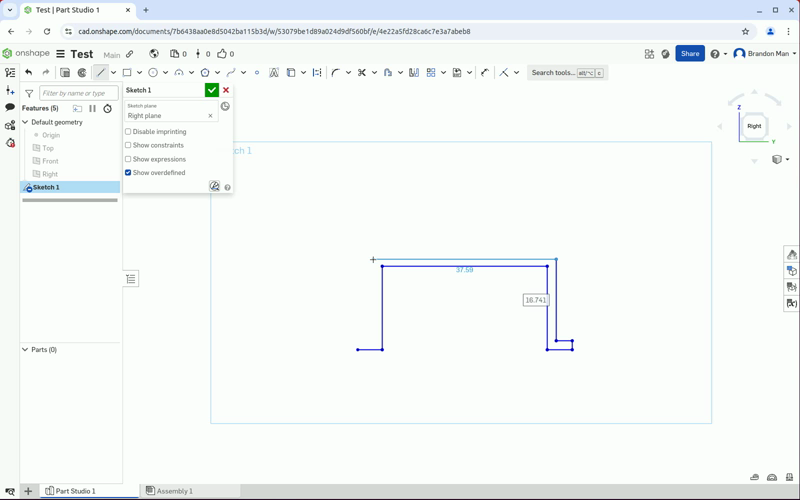
click(373, 259)
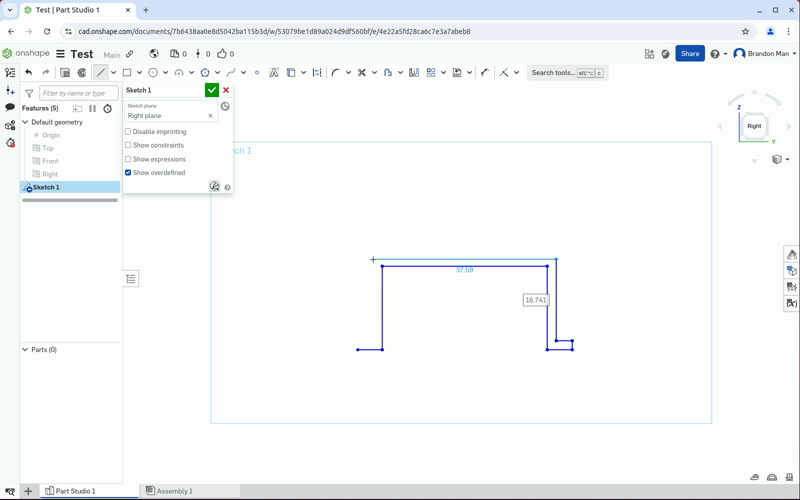
key_up(shift)
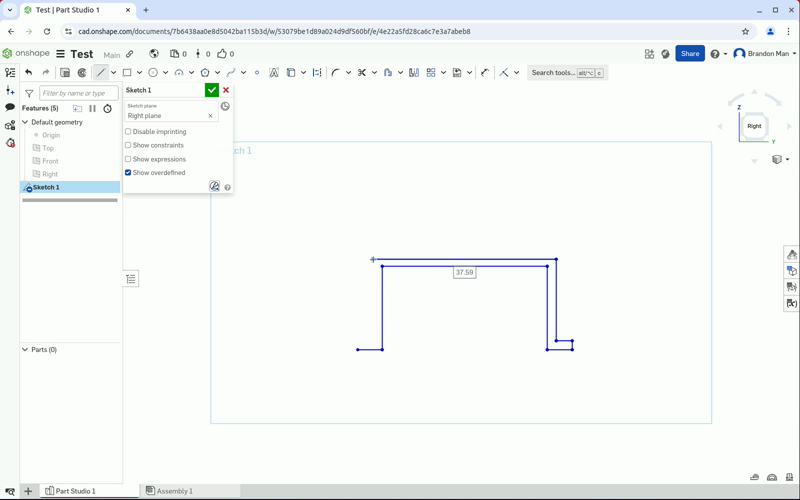
key_down(shift)
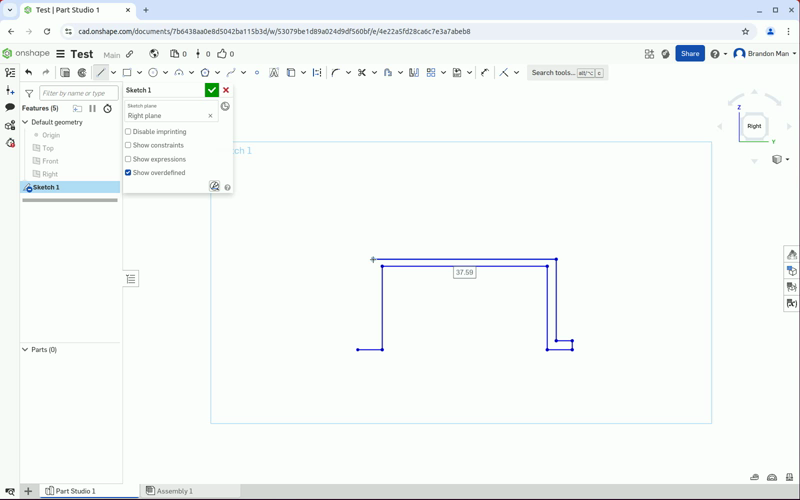
mouse_move(373, 340)
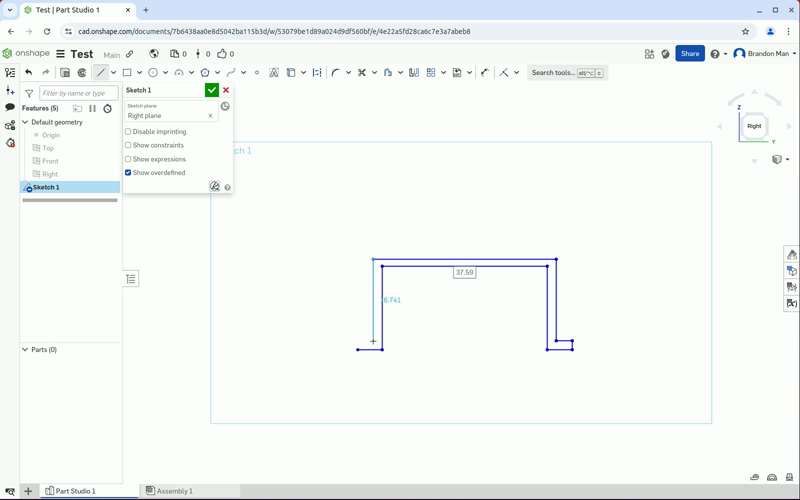
click(373, 340)
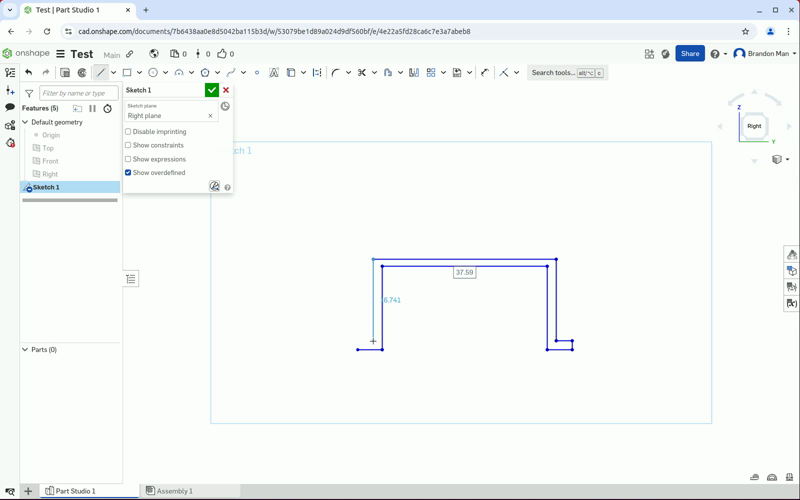
key_up(shift)
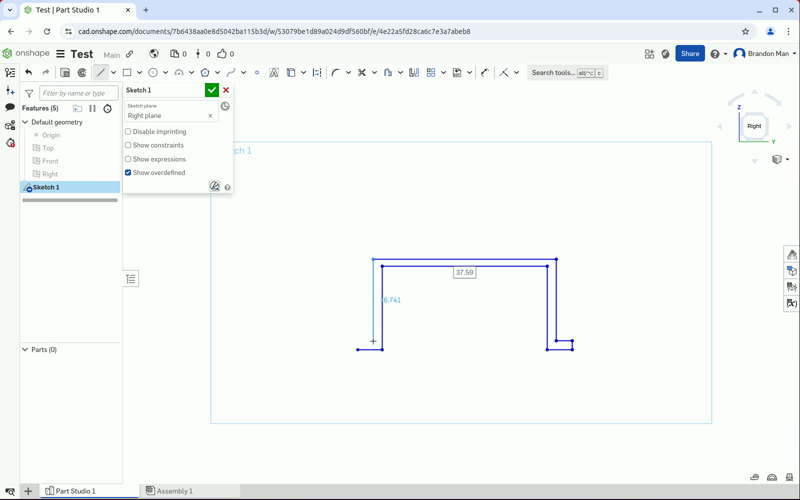
key_down(shift)
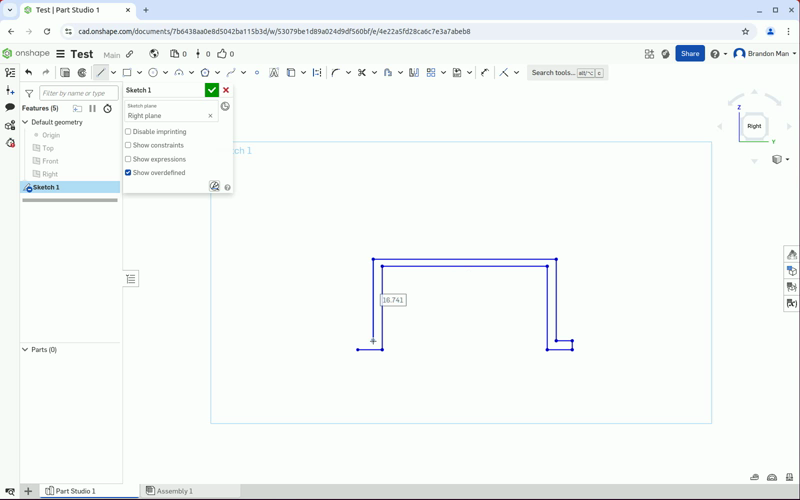
mouse_move(403, 340)
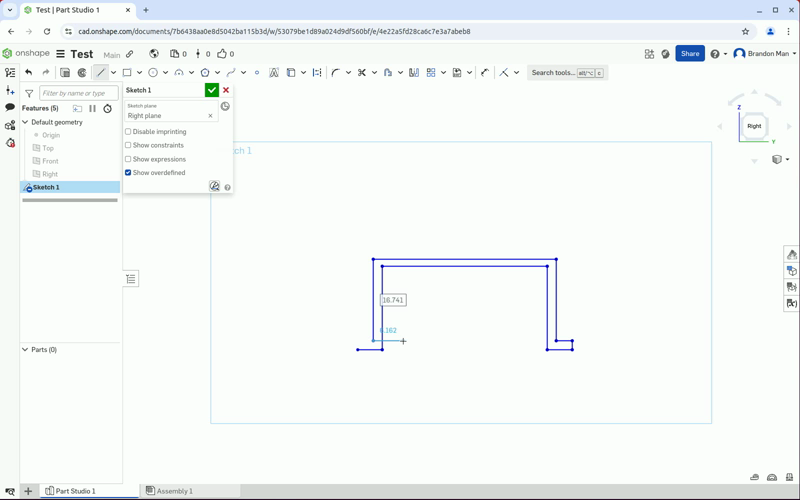
mouse_move(357, 340)
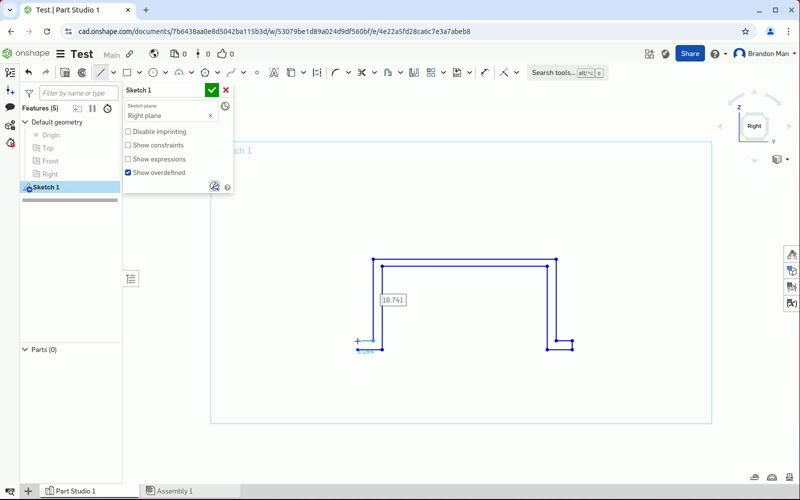
click(357, 340)
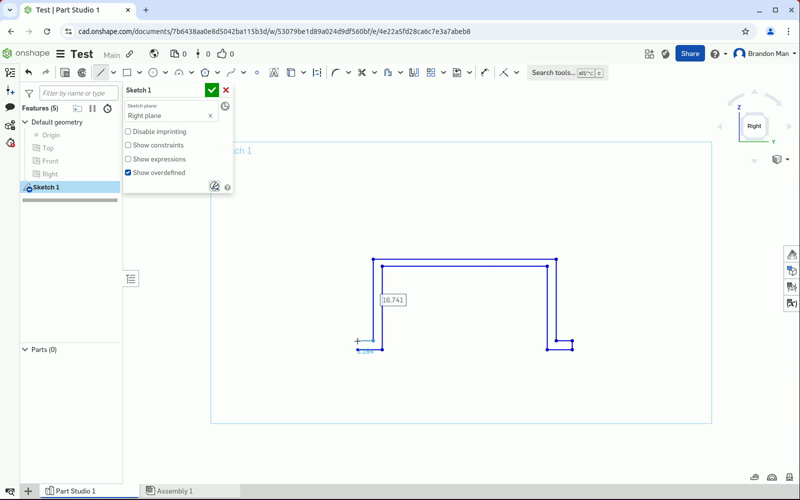
key_up(shift)
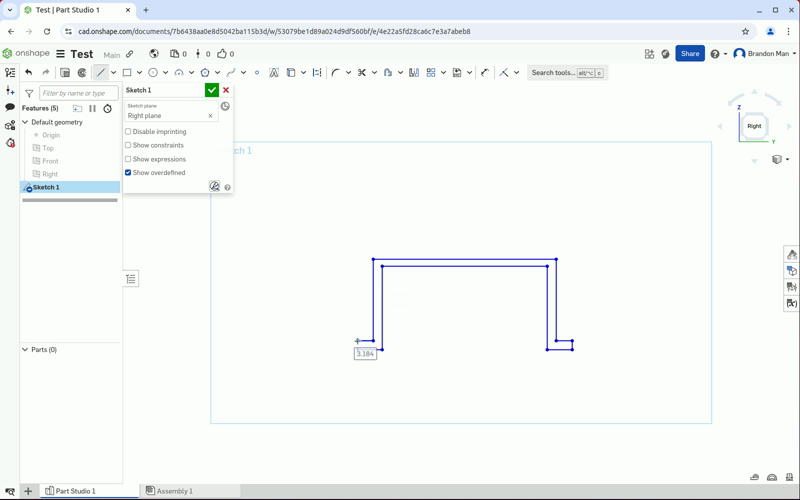
mouse_move(387, 340)
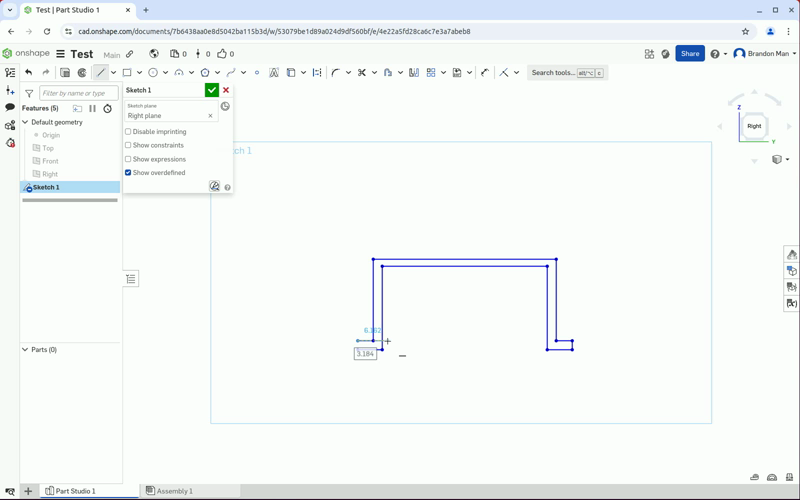
key_down(shift)
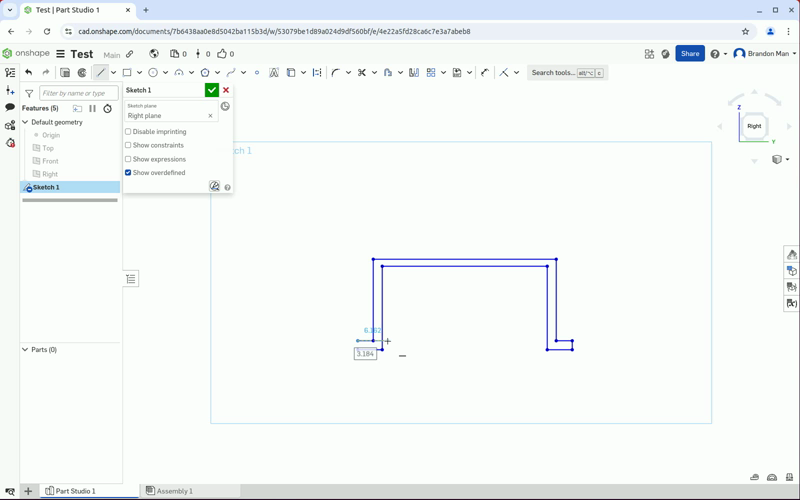
mouse_move(357, 349)
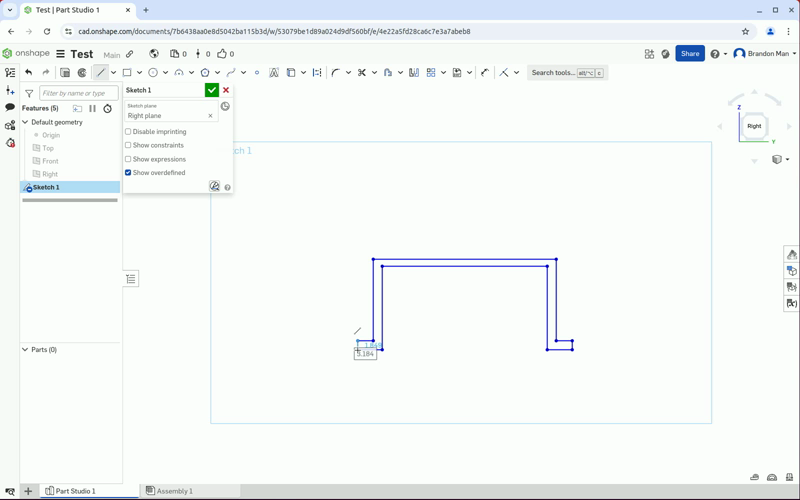
key_up(shift)
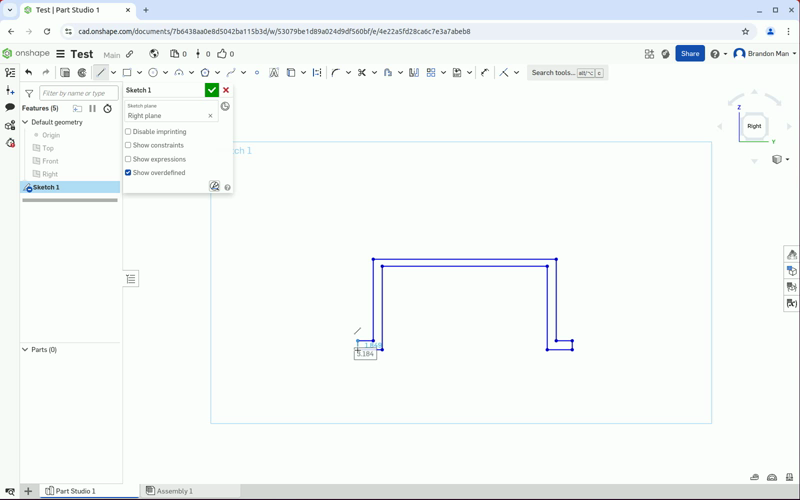
click(357, 349)
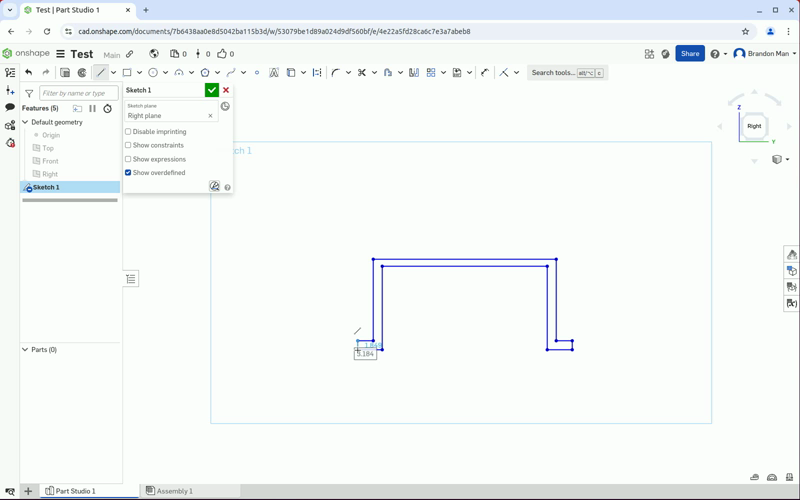
key(esc)
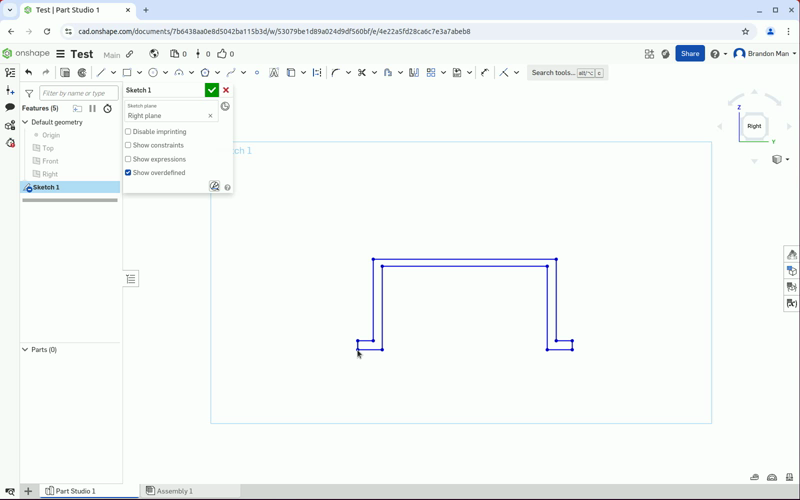
mouse_move(376, 298)
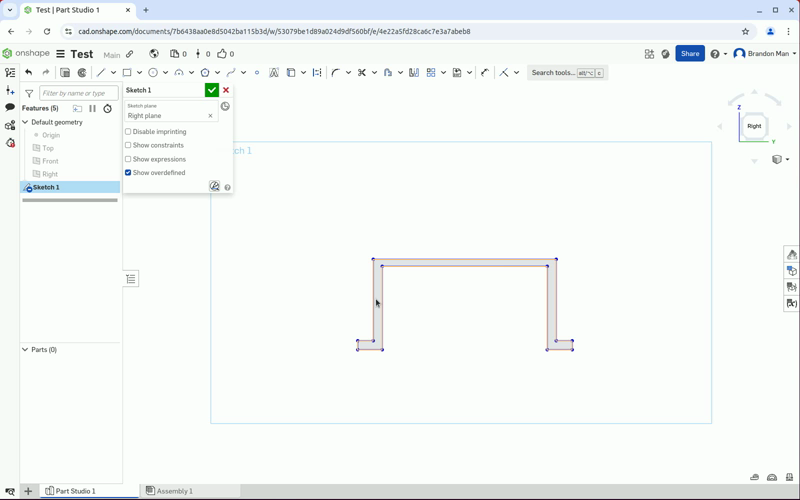
click(376, 298)
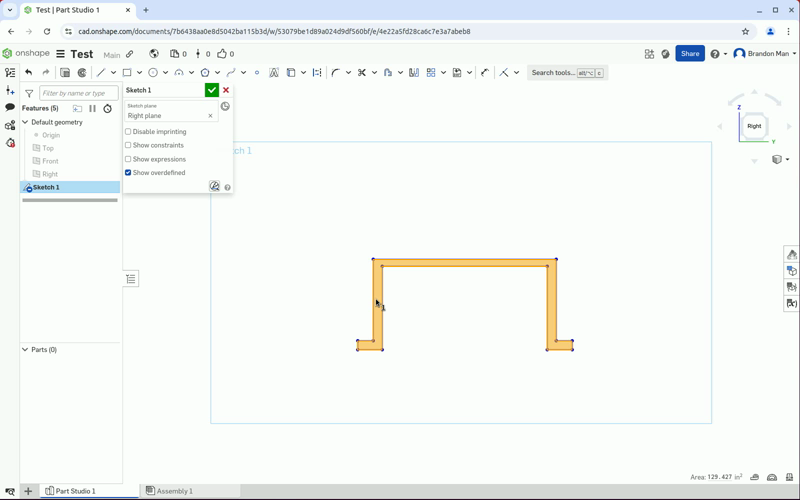
mouse_move(73, 352)
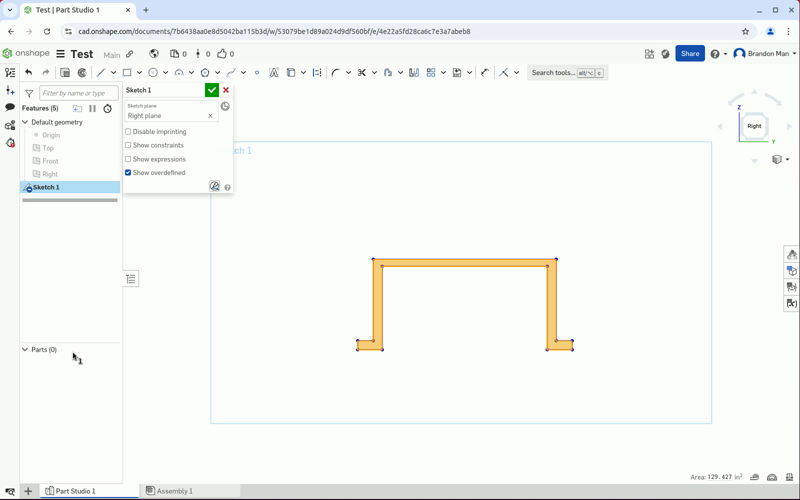
key(shift+y)
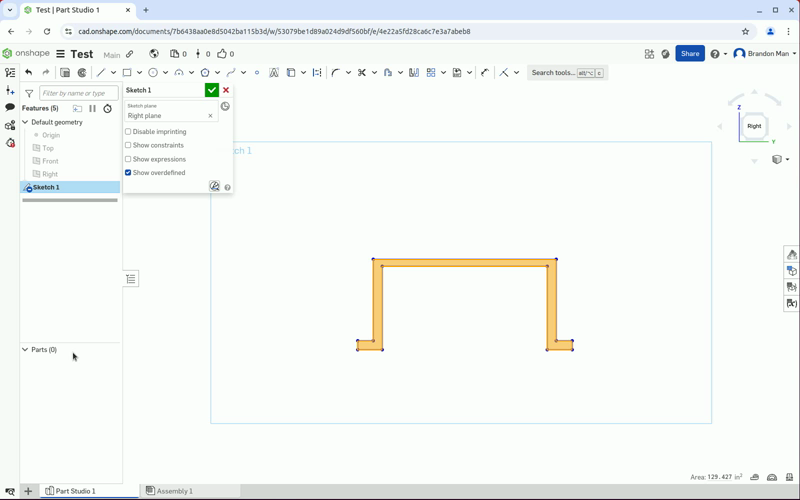
key(shift+e)
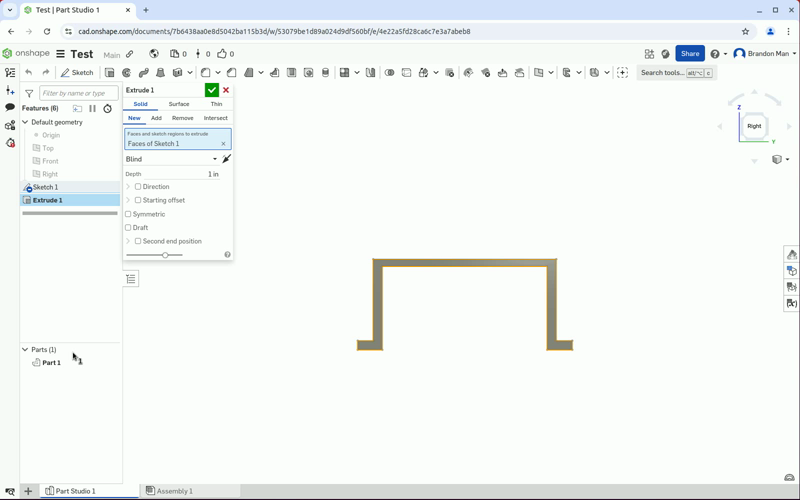
mouse_move(143, 106)
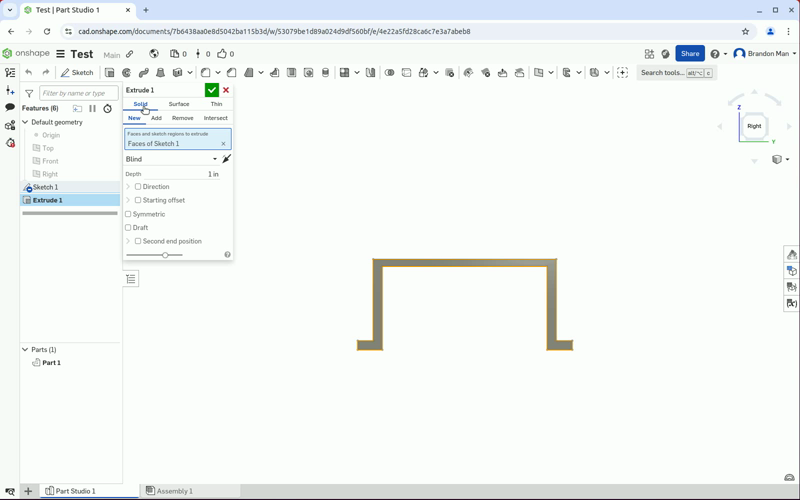
click(143, 106)
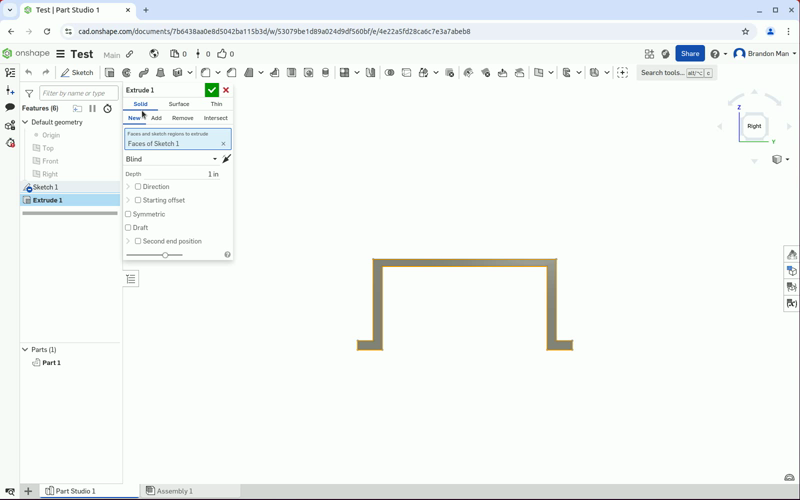
mouse_move(137, 120)
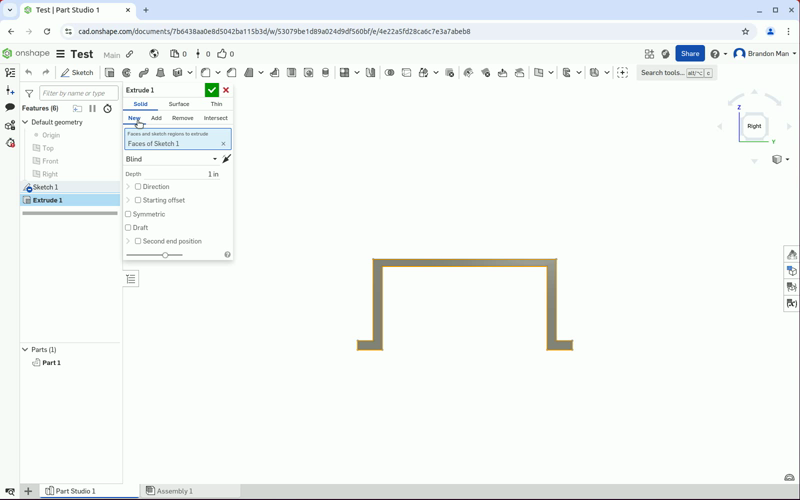
click(137, 120)
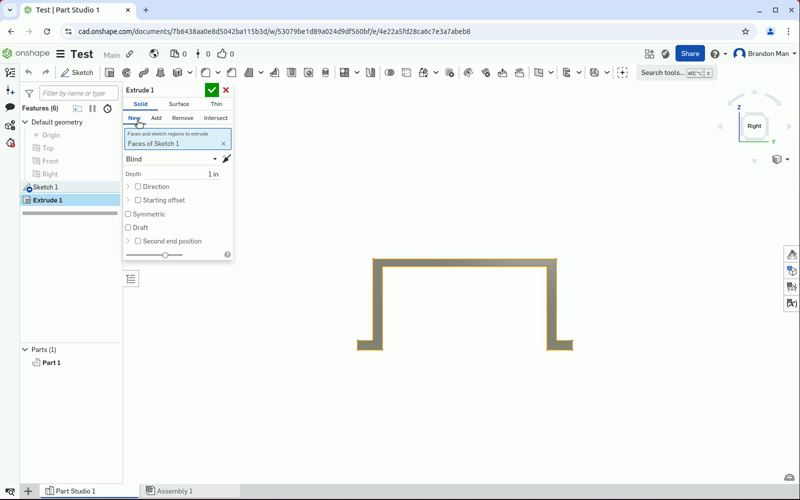
key(tab, 4)
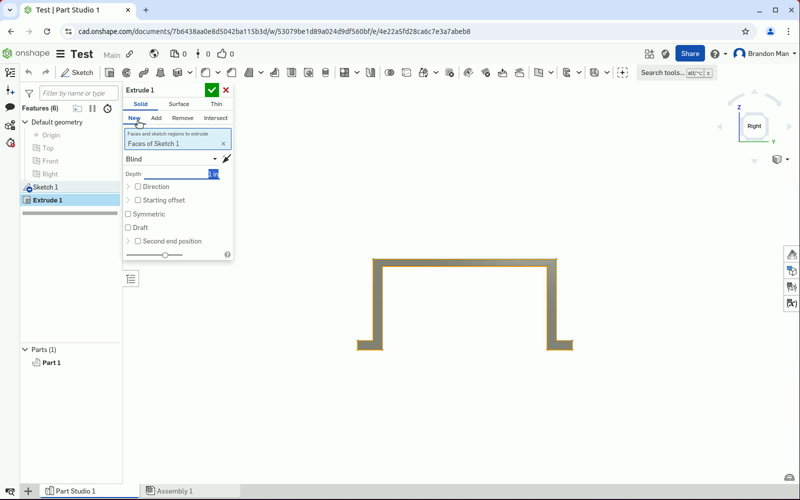
text(4.333)
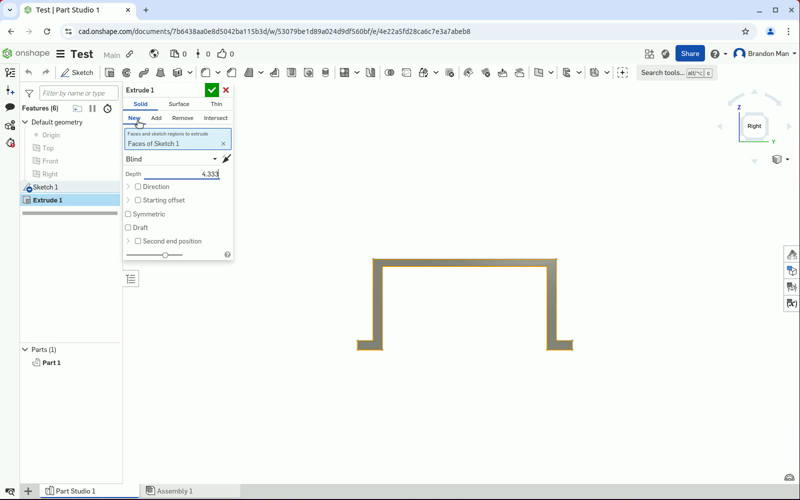
key(enter)
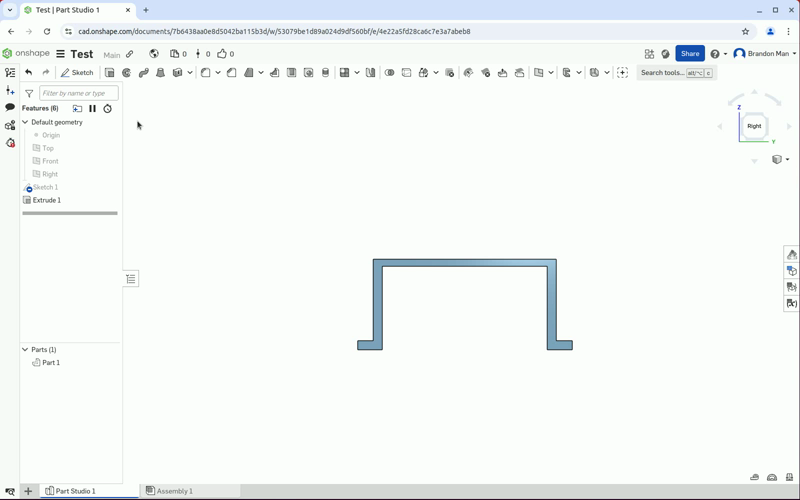
key(shift+h)
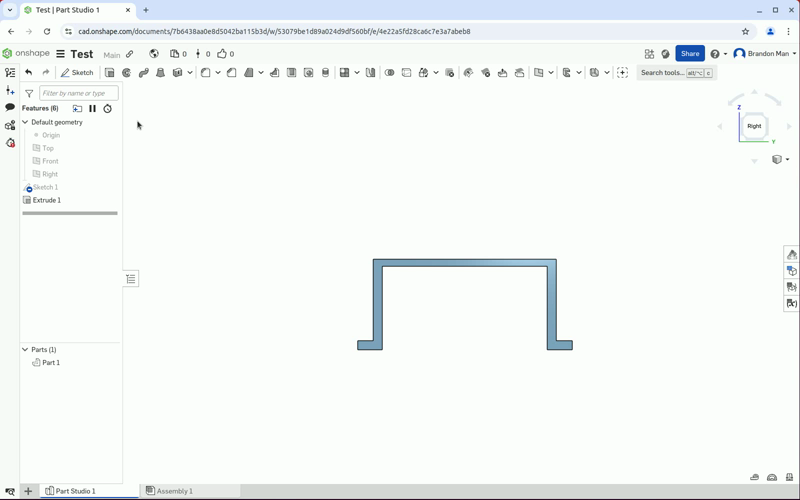
key(shift+h)
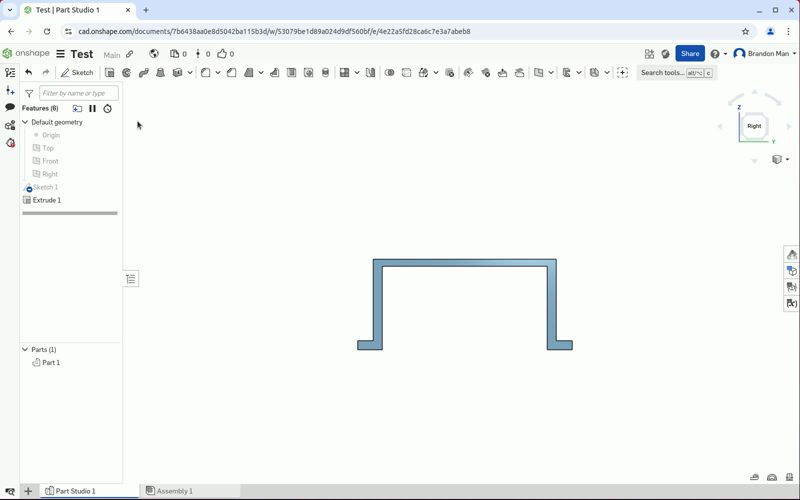
mouse_move(73, 189)
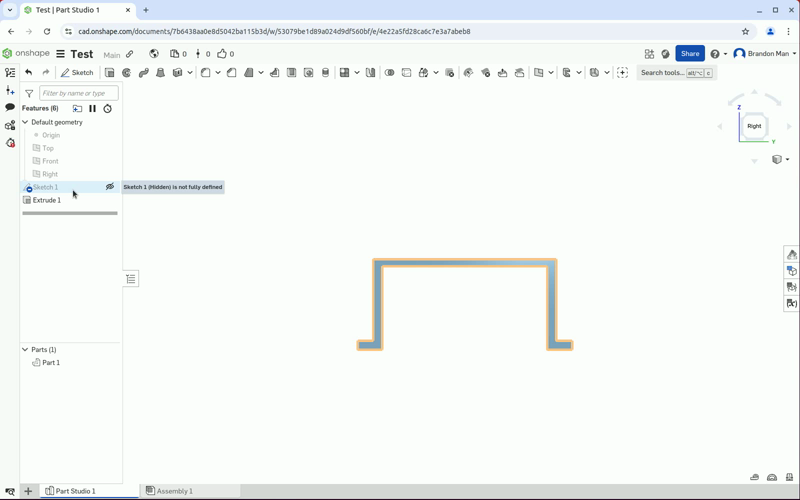
click(73, 189)
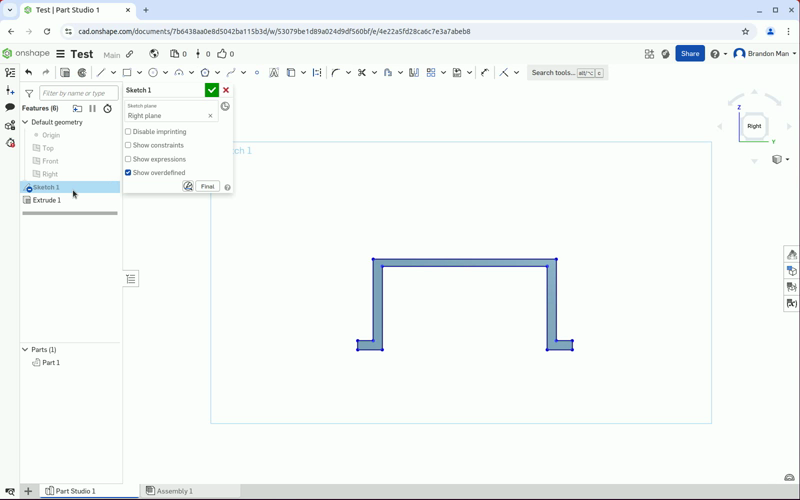
mouse_move(229, 92)
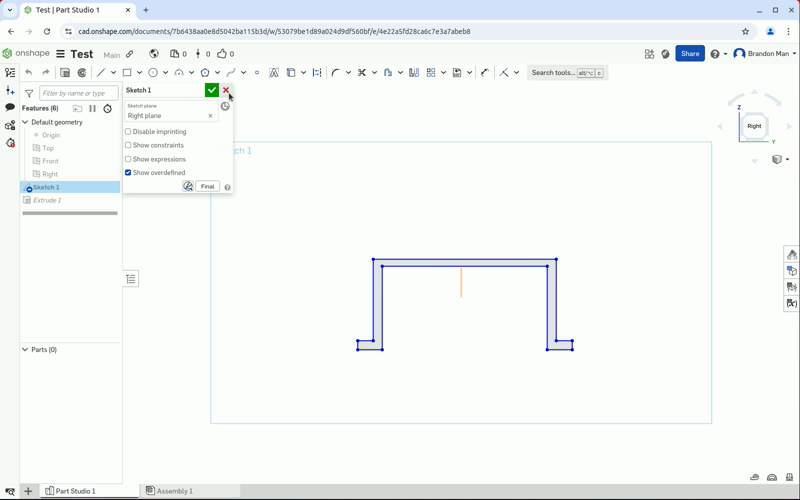
click(229, 92)
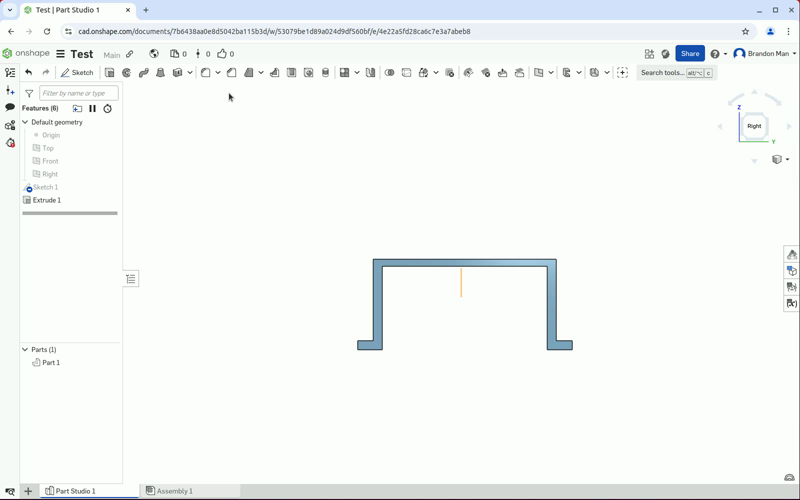
mouse_move(73, 352)
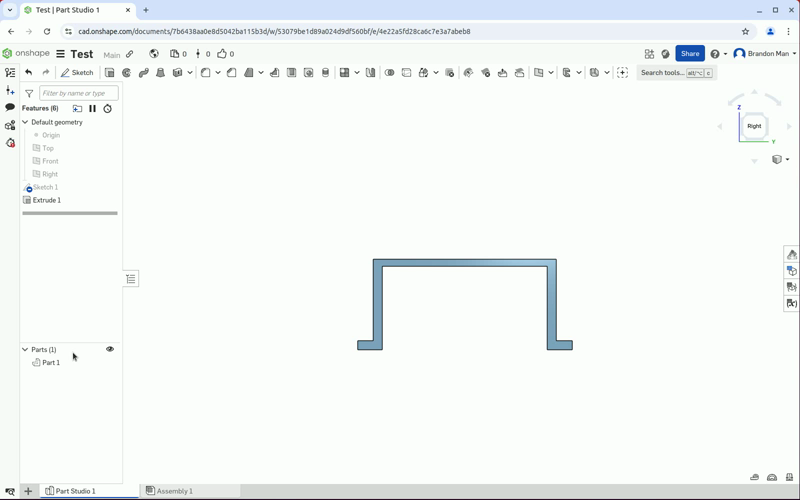
key(y)
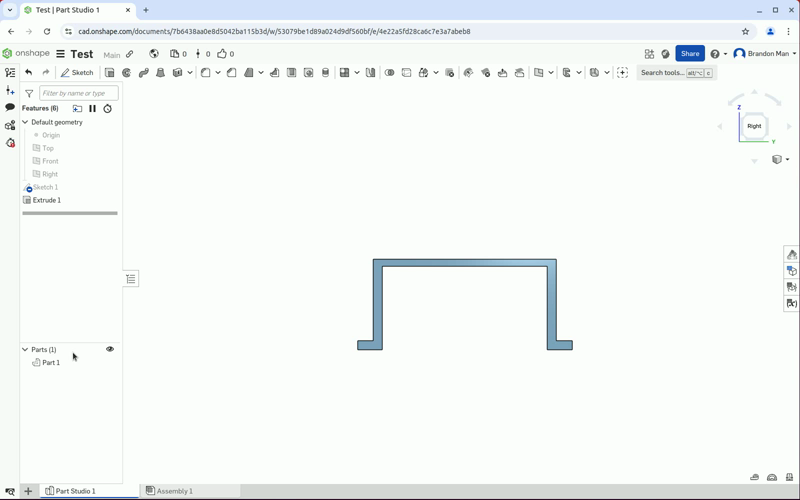
key(shift+p)
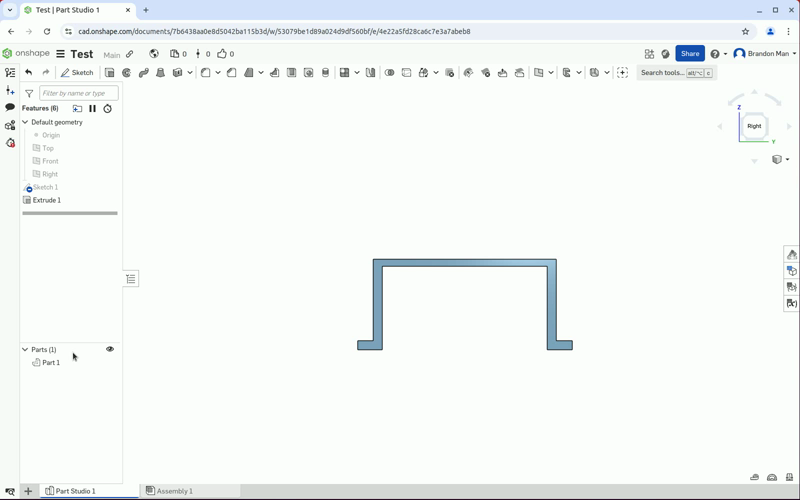
key(space)
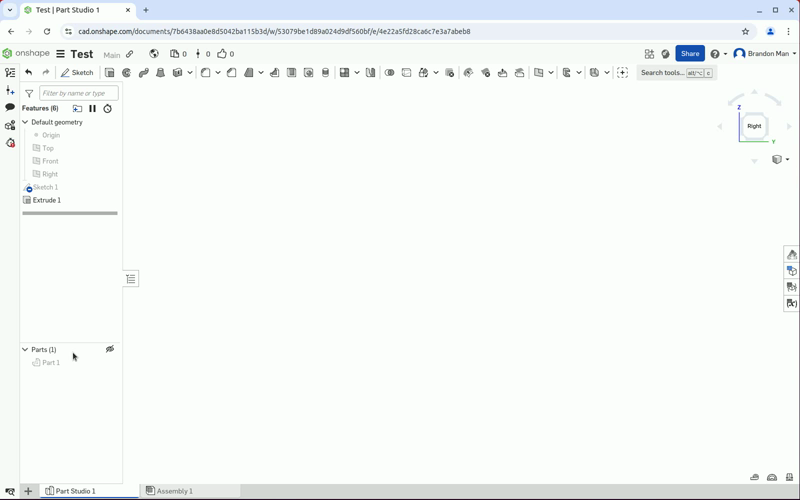
key_down(shift)
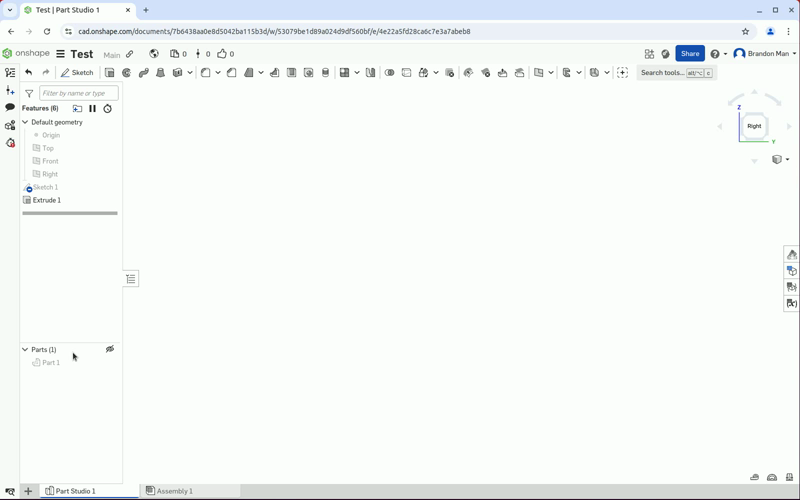
key(right)
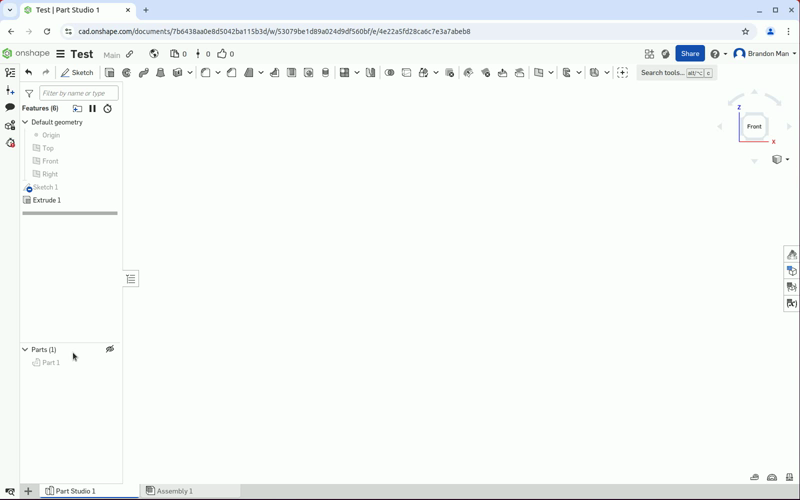
key_up(shift)
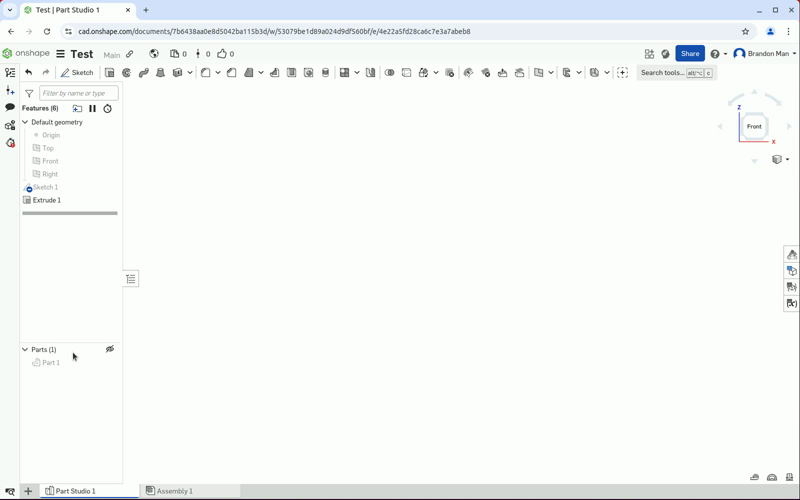
key(space)
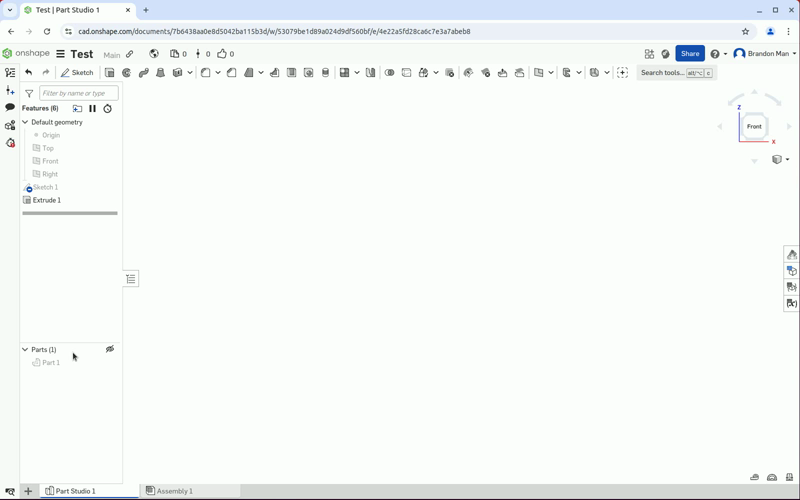
key_down(shift)
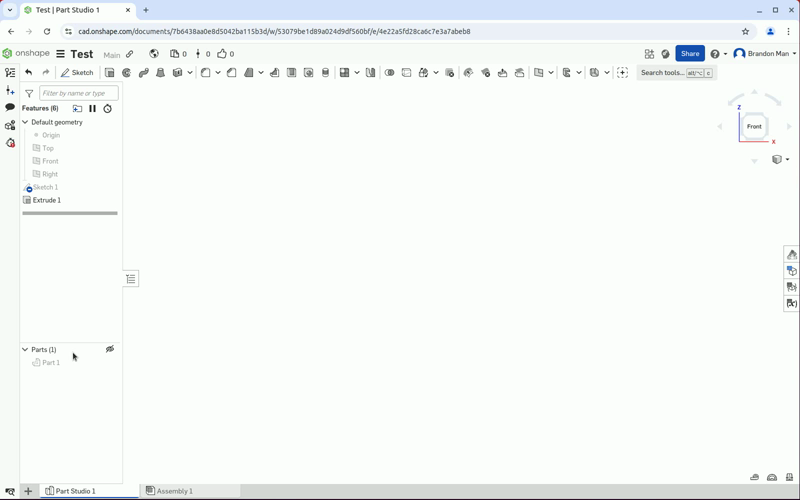
key(down)
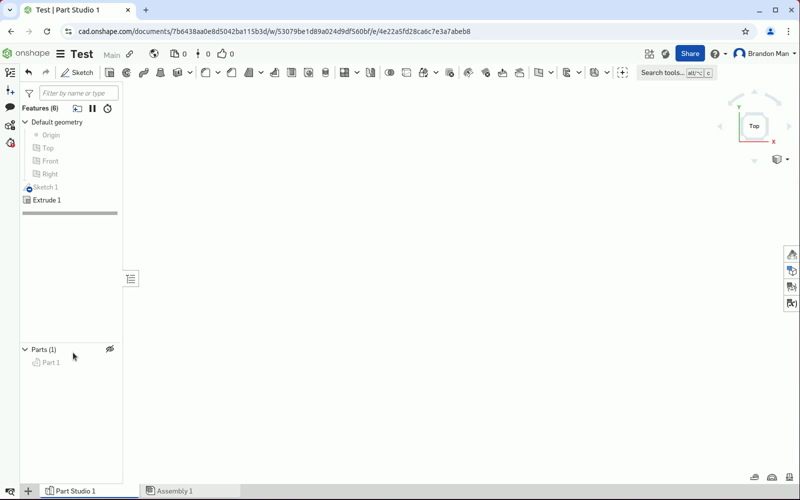
key_up(shift)
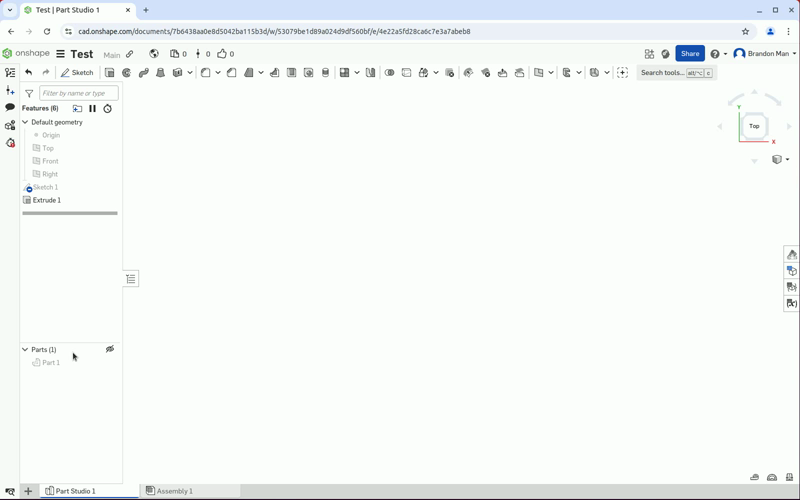
mouse_move(73, 352)
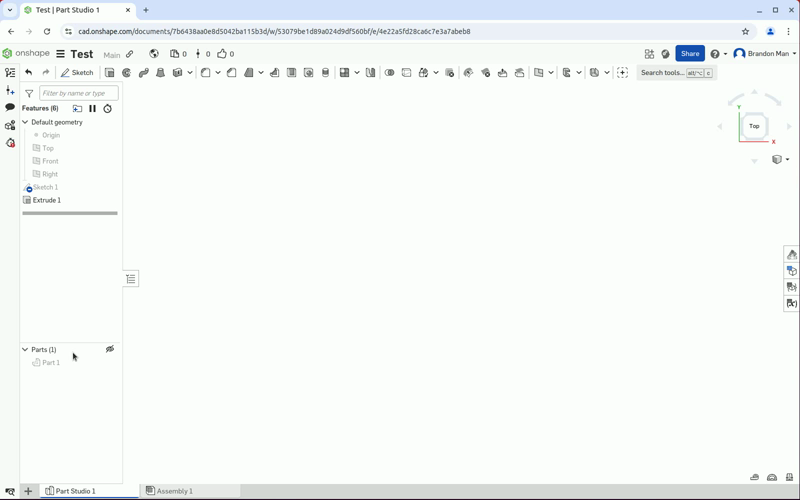
key(shift+y)
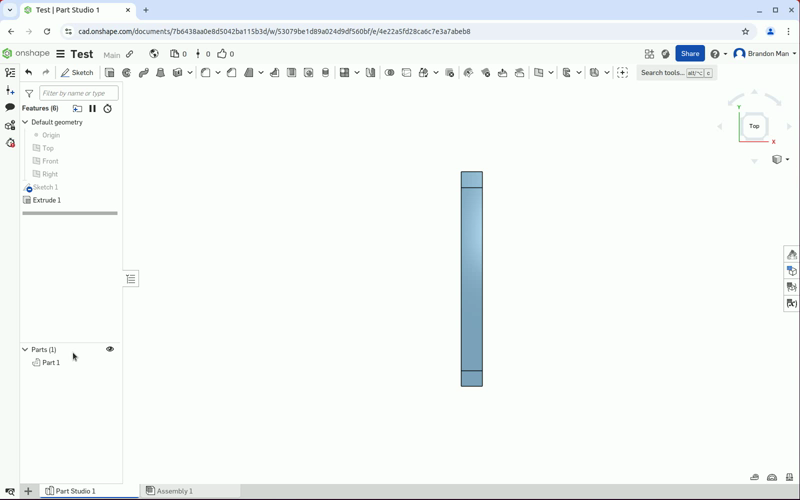
mouse_move(541, 75)
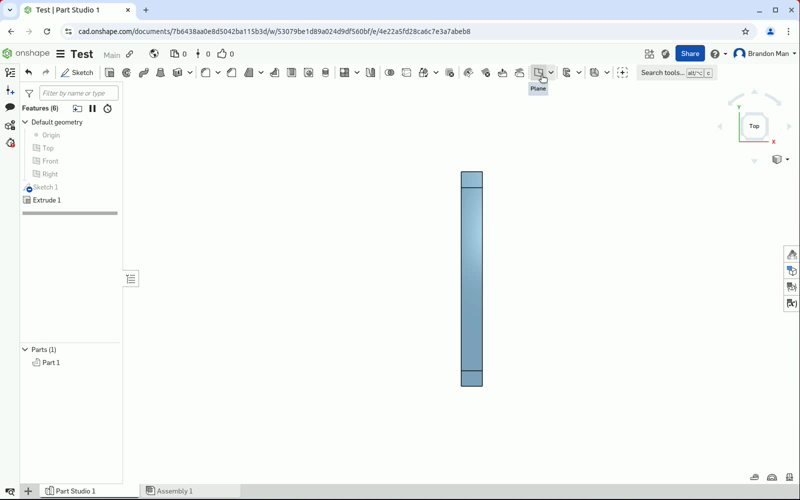
click(541, 75)
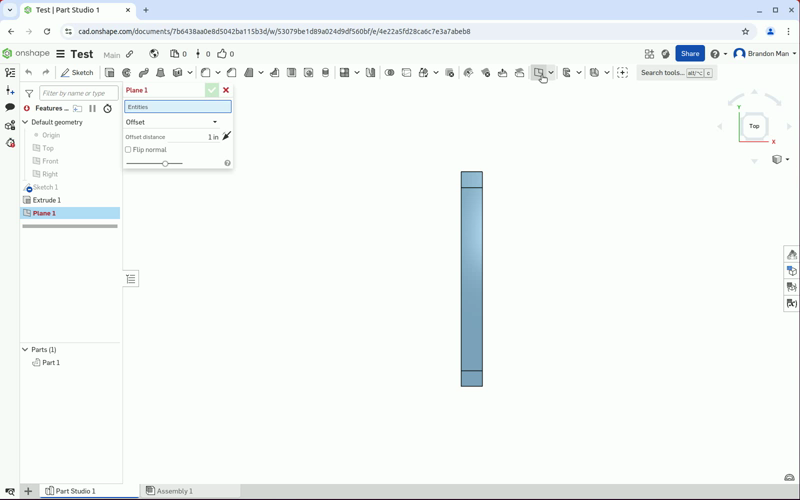
mouse_move(73, 150)
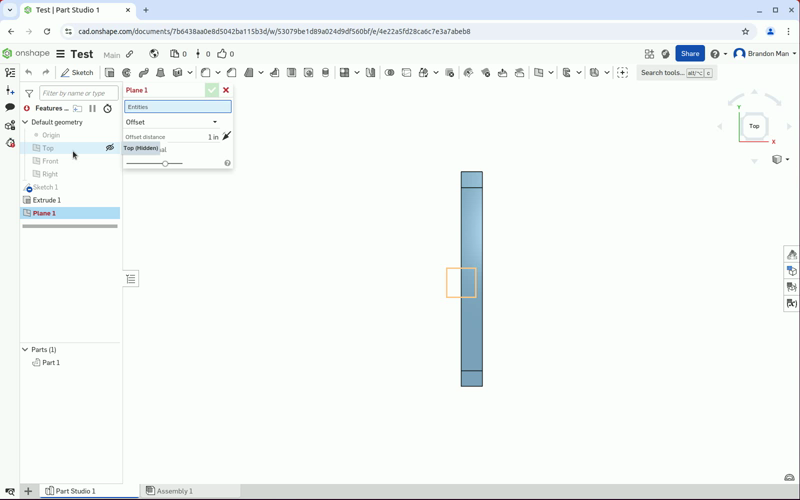
click(73, 150)
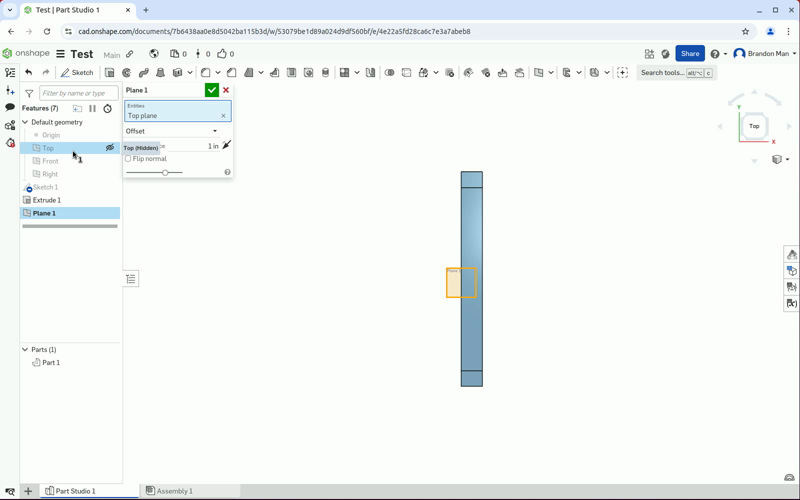
key(tab, 2)
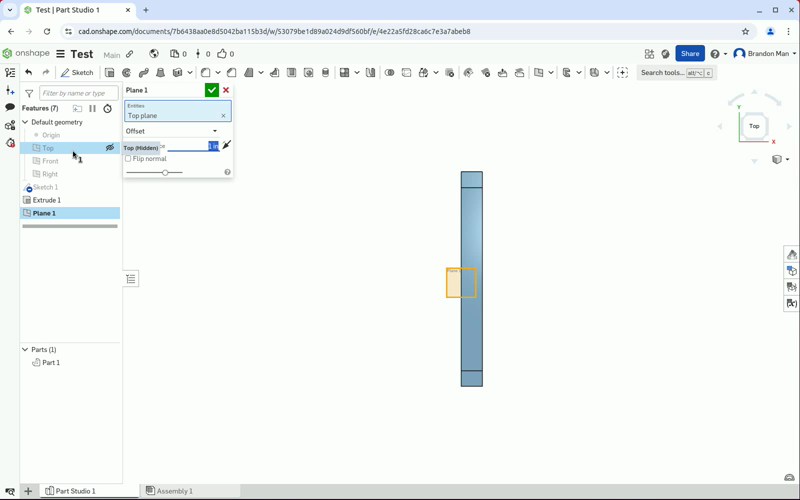
text(11.801)
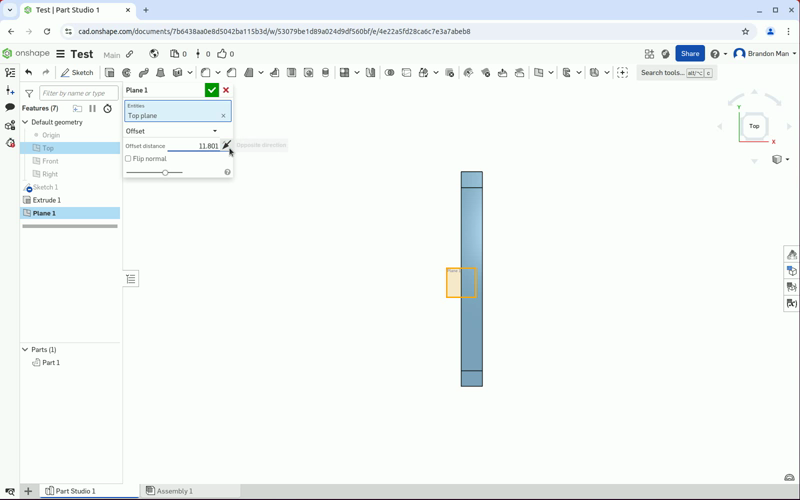
mouse_move(229, 147)
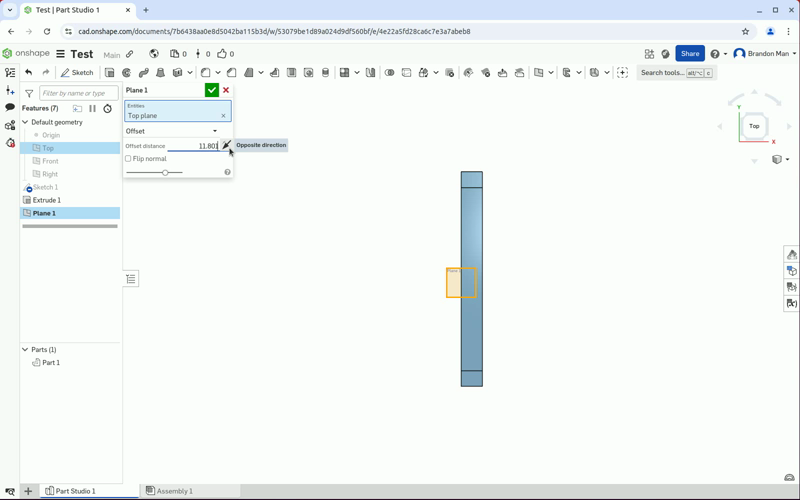
click(229, 147)
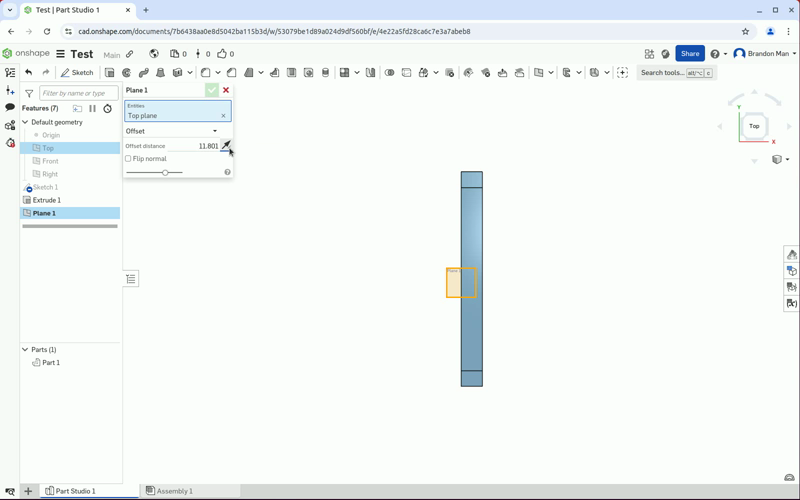
key(enter, 2)
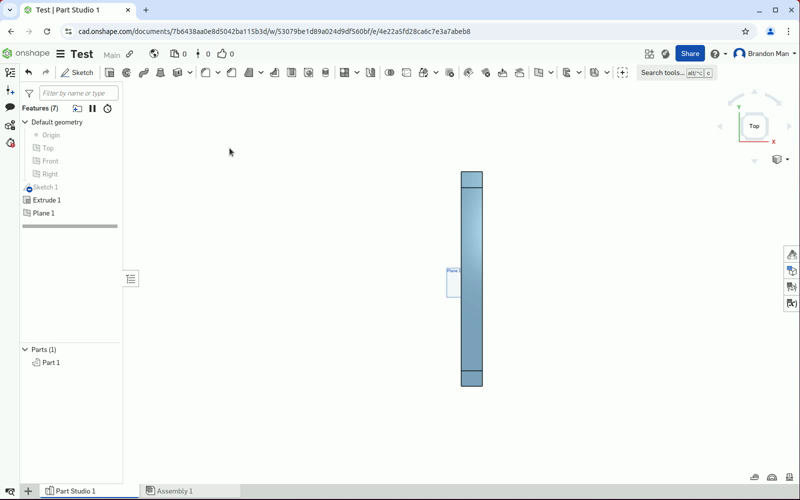
key(shift+s)
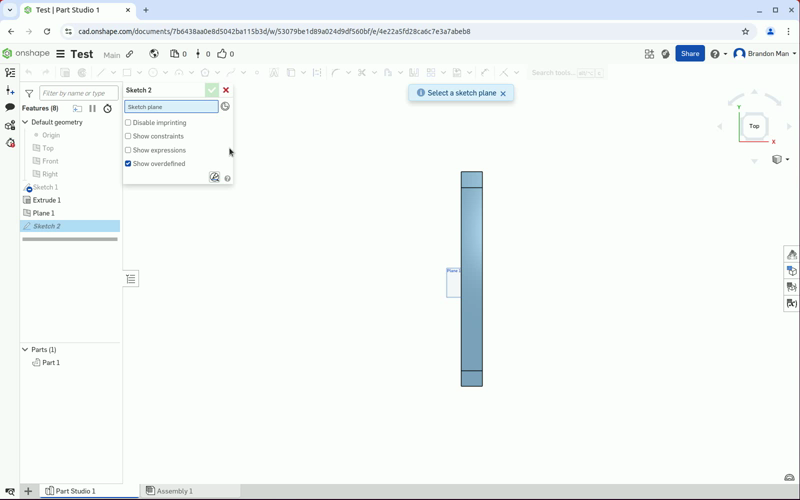
mouse_move(73, 215)
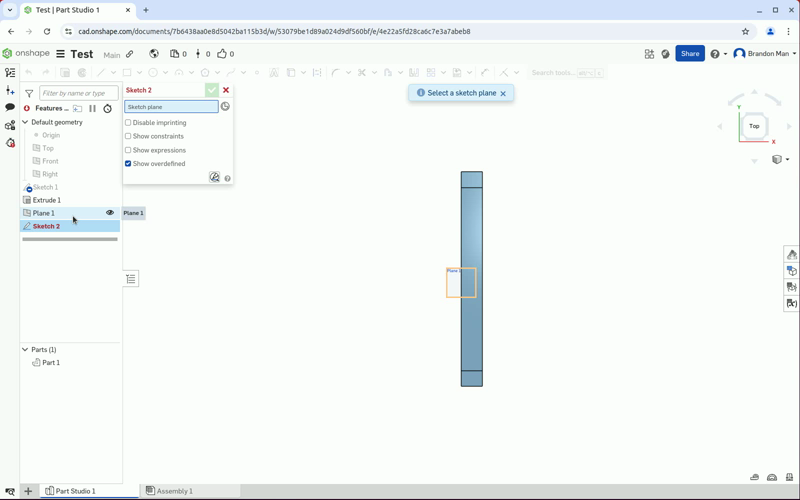
click(73, 215)
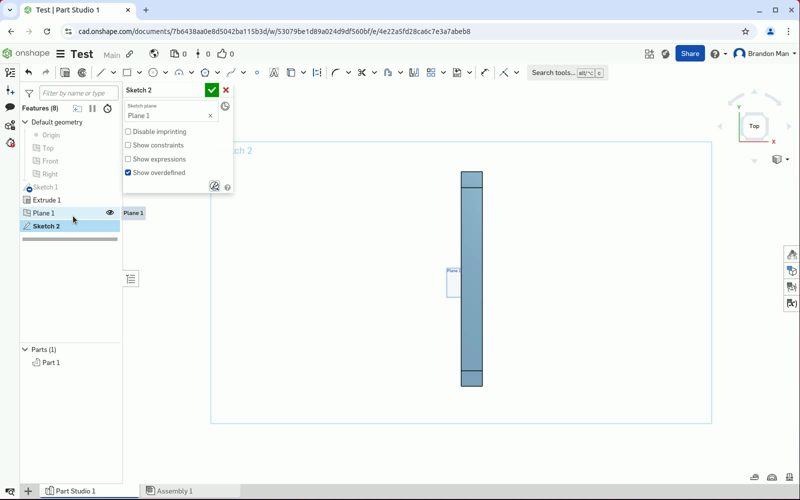
mouse_move(73, 352)
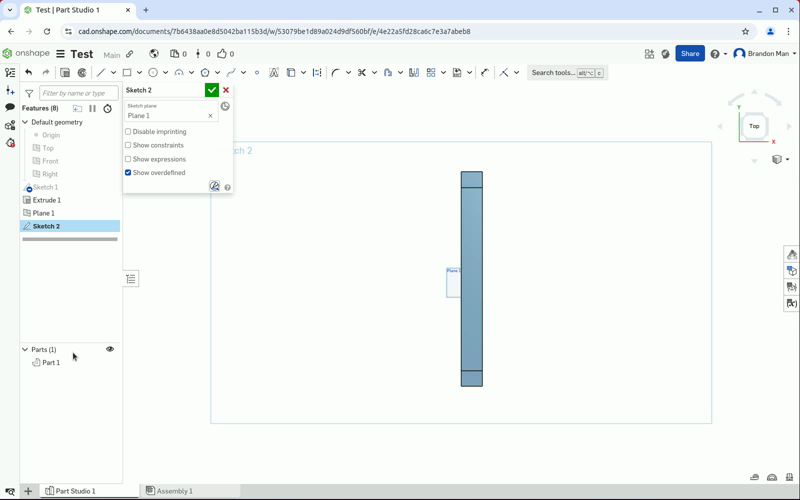
key(y)
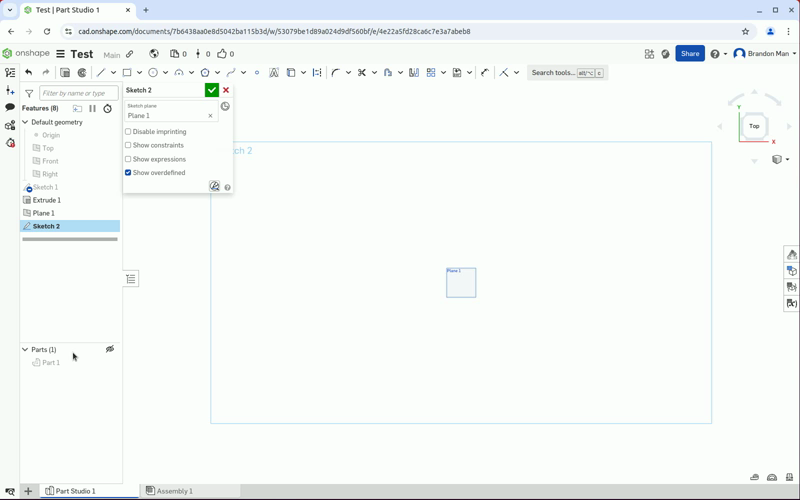
key(c)
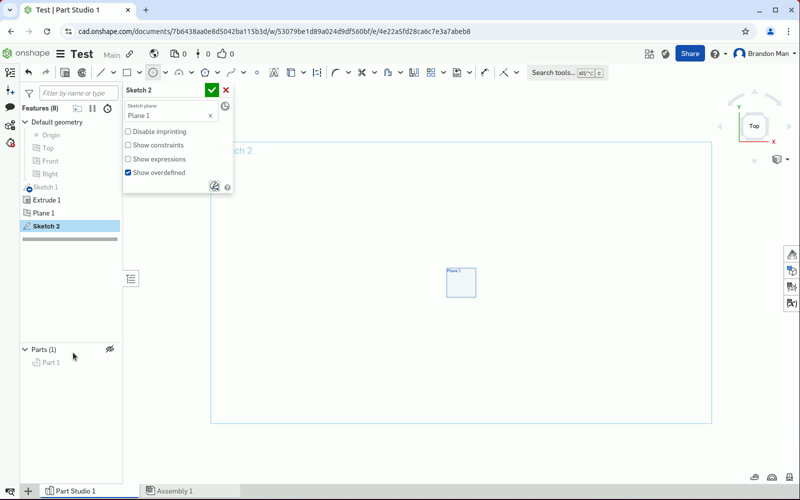
key_down(shift)
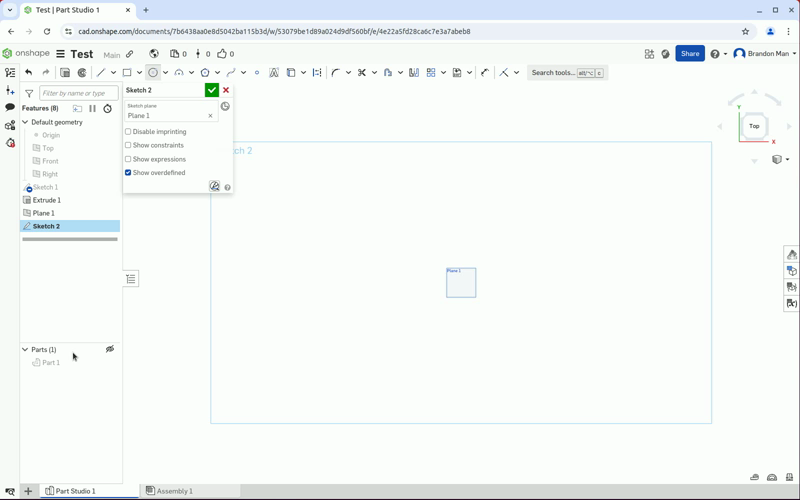
mouse_move(471, 178)
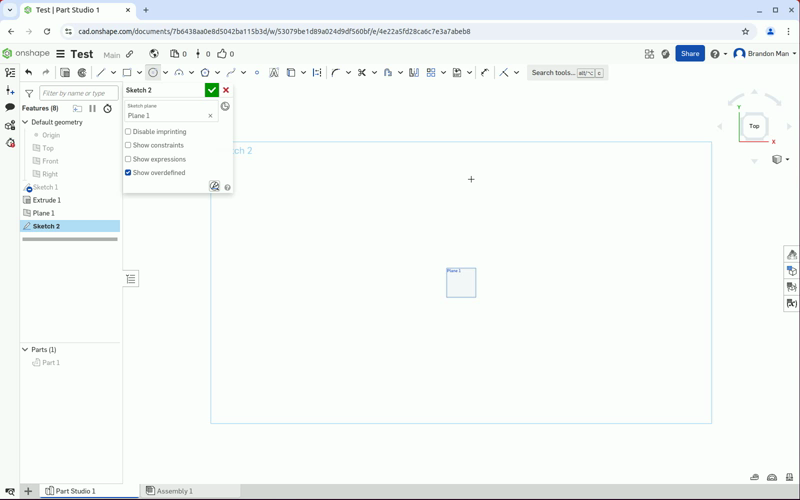
click(471, 178)
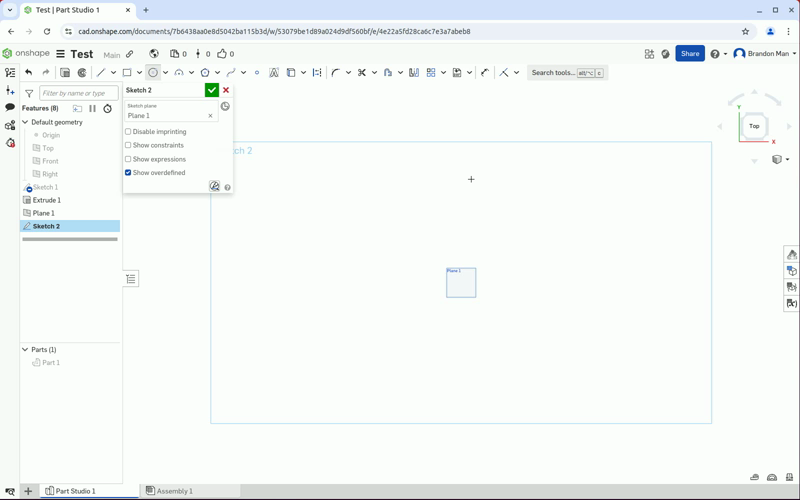
key_up(shift)
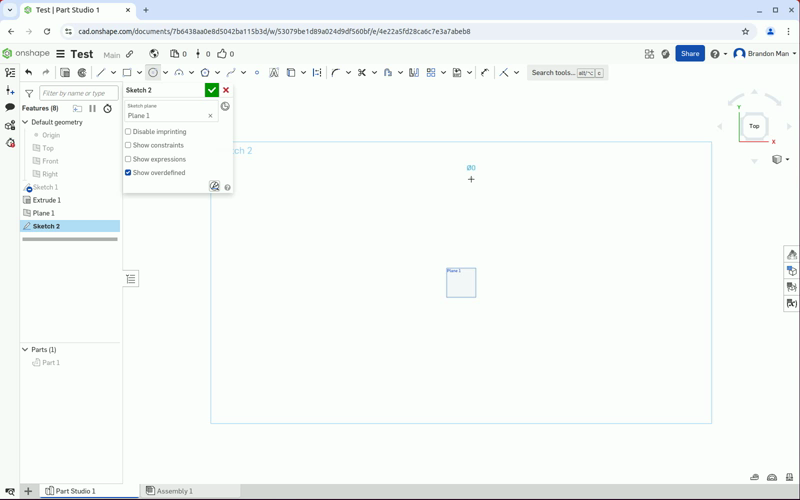
mouse_move(476, 178)
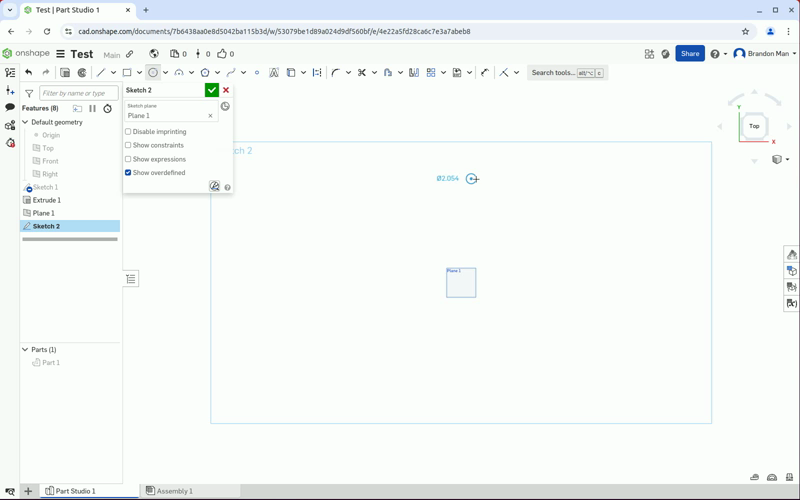
click(476, 178)
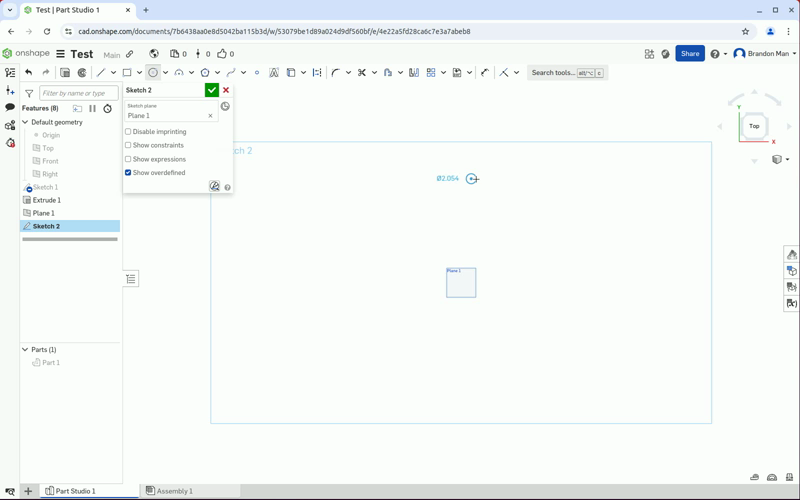
key(esc)
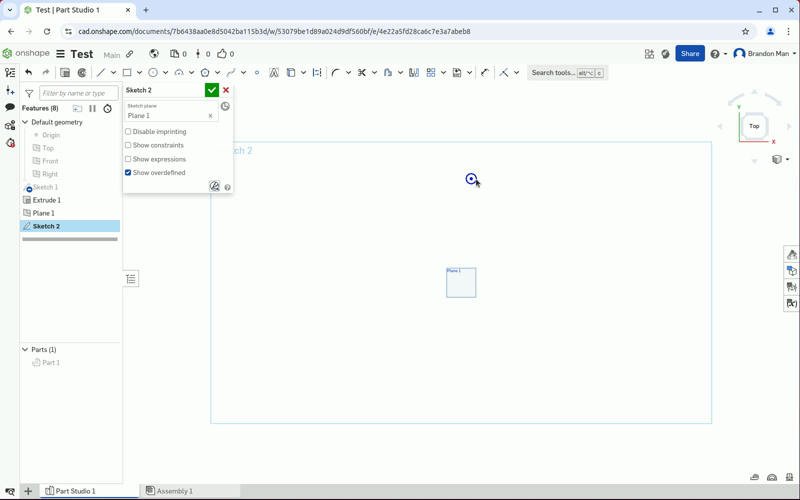
mouse_move(474, 177)
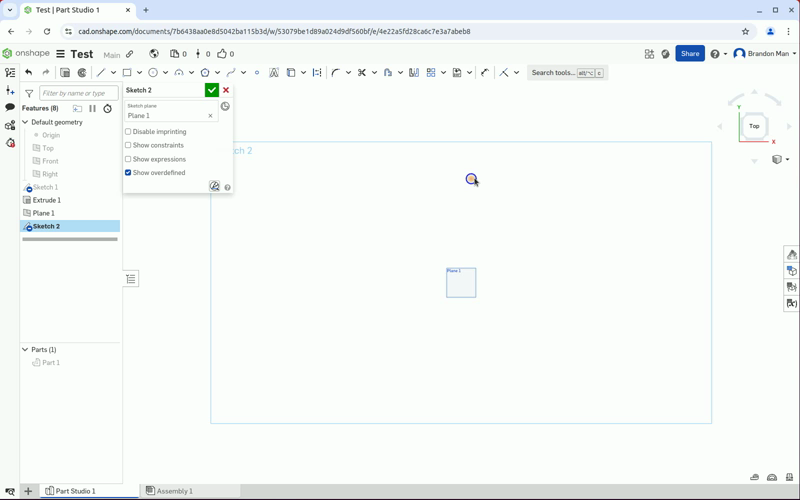
scroll(6)
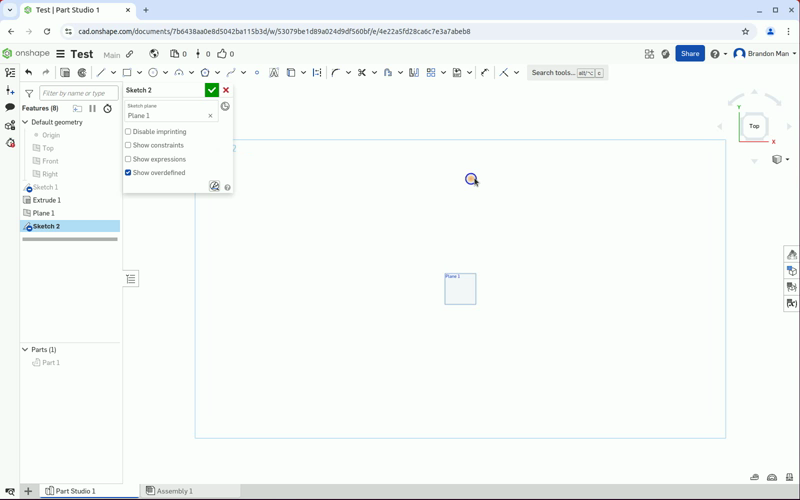
scroll(6)
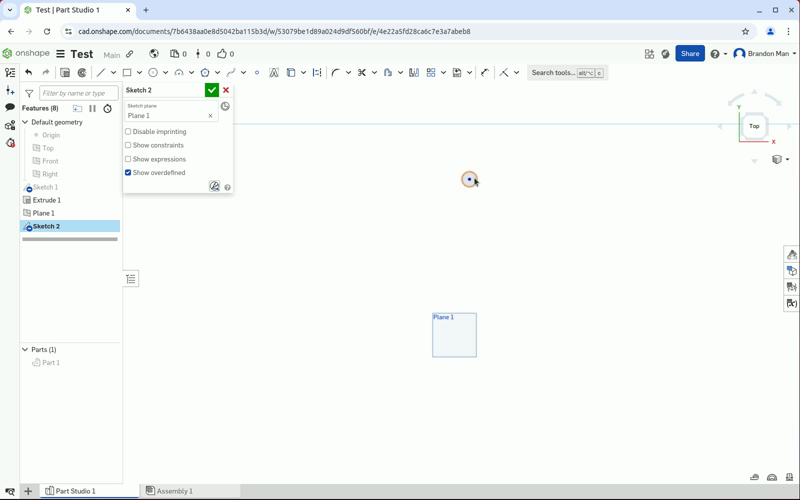
scroll(6)
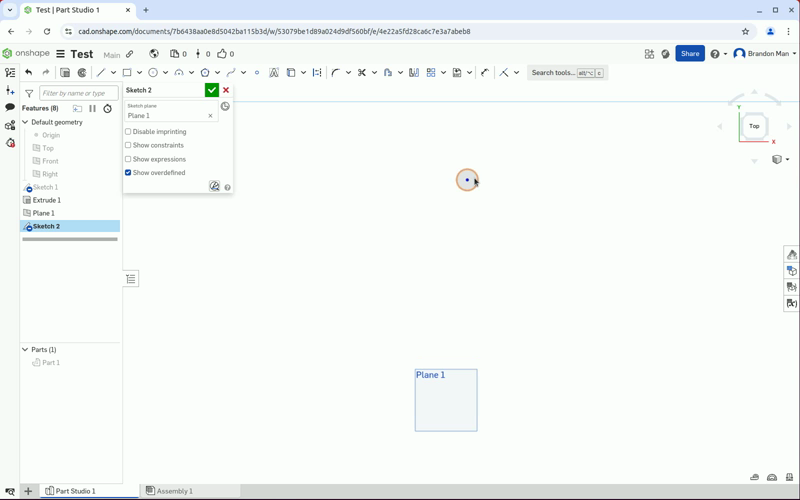
scroll(6)
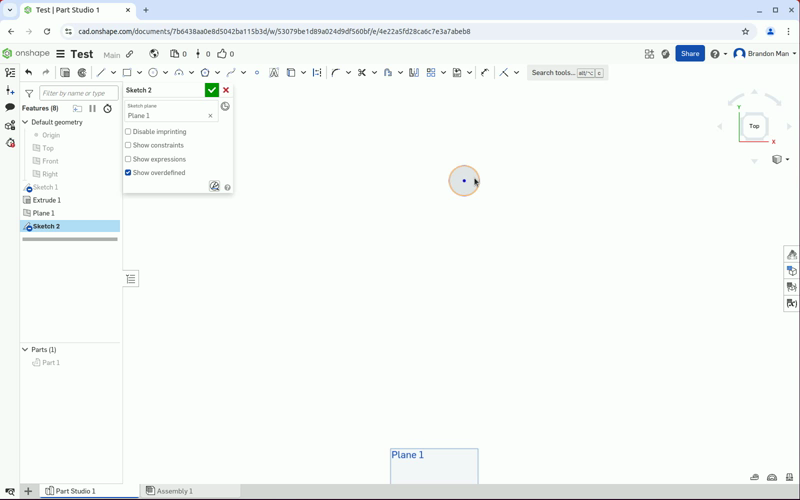
scroll(6)
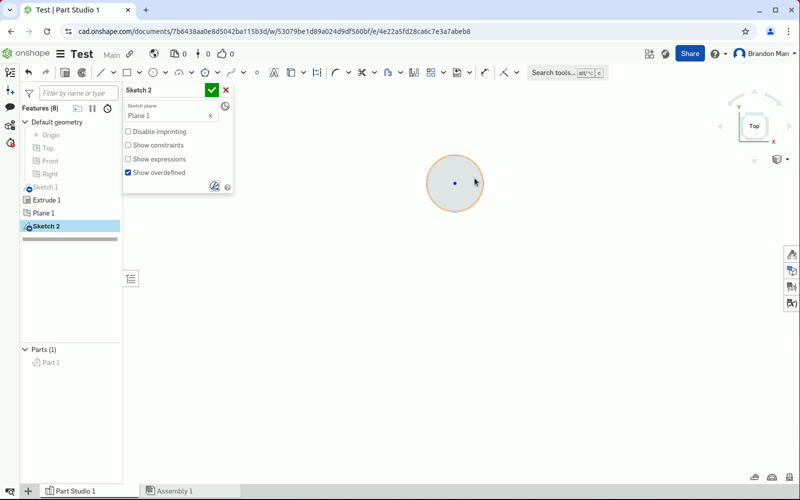
scroll(6)
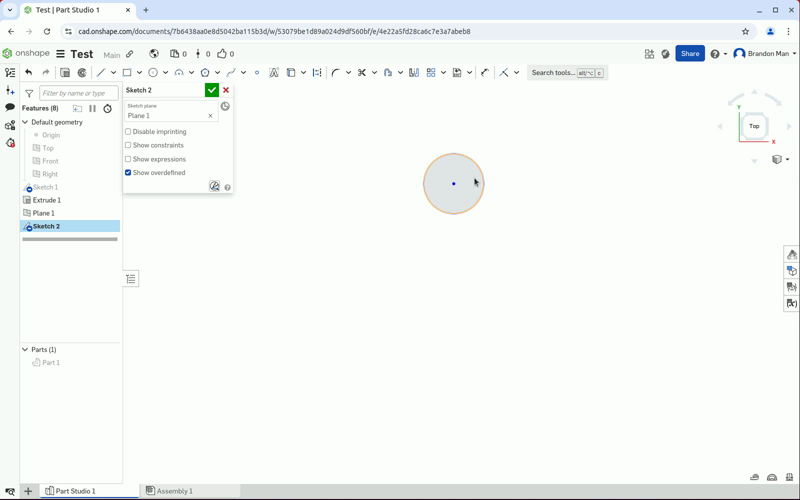
scroll(6)
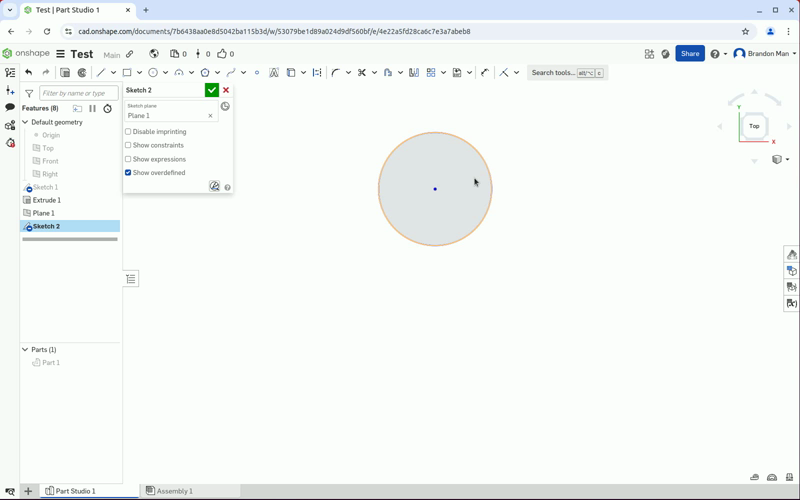
click(474, 177)
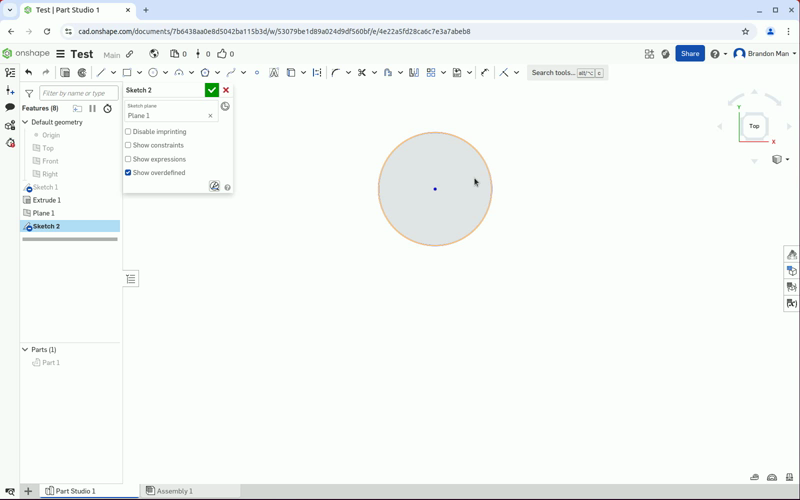
scroll(-6)
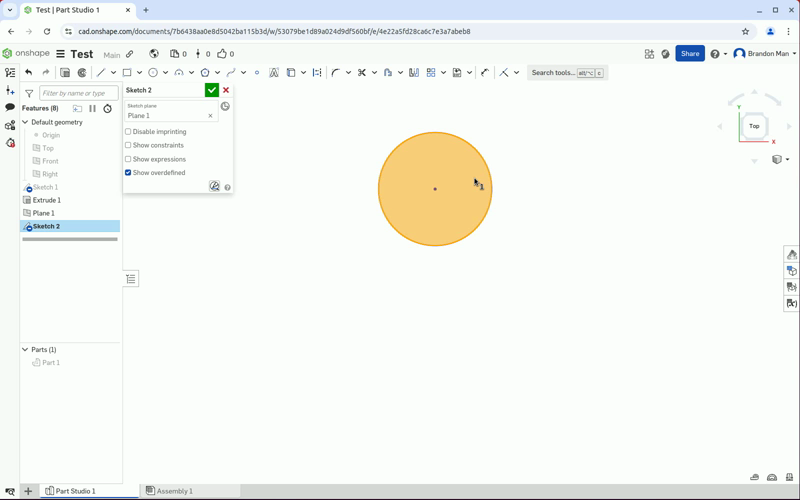
scroll(-6)
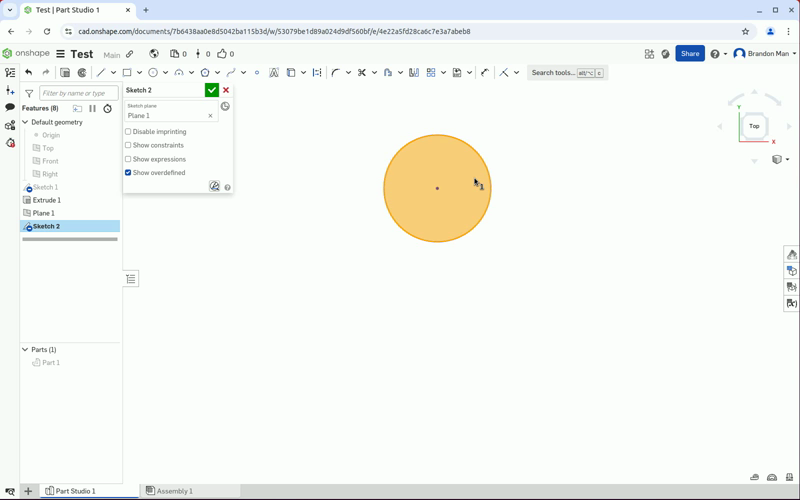
scroll(-6)
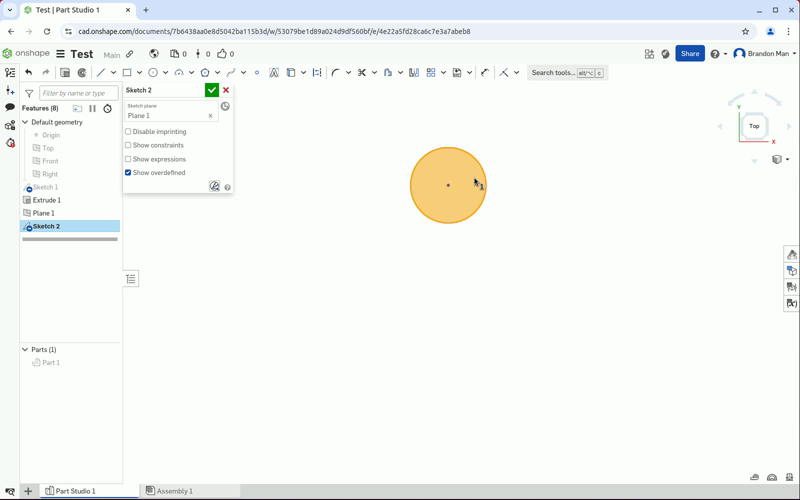
scroll(-6)
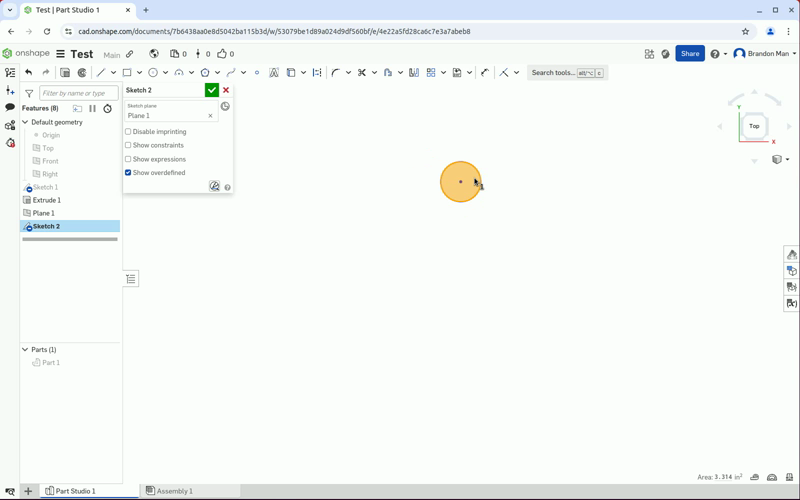
scroll(-6)
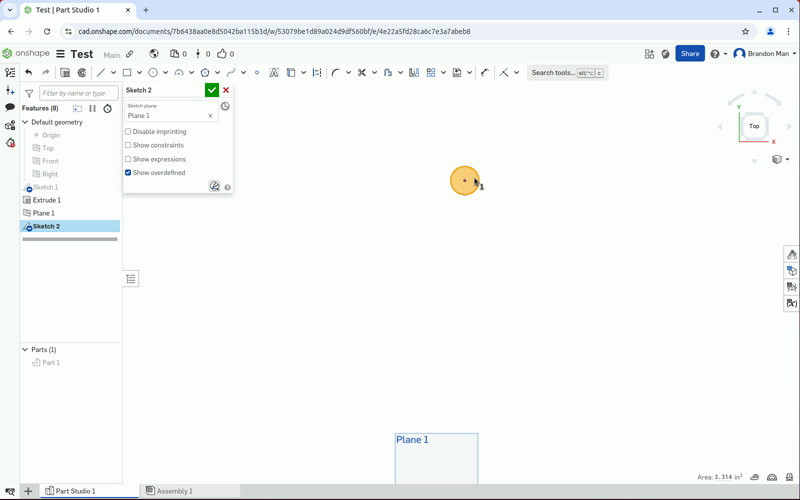
scroll(-6)
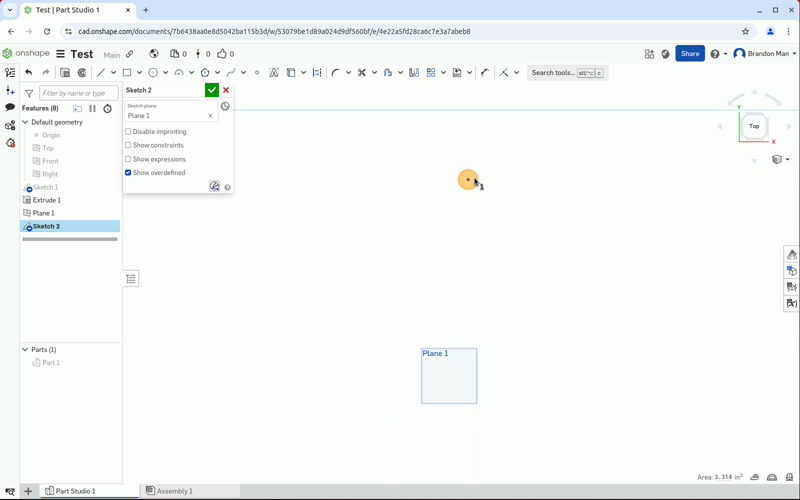
scroll(-6)
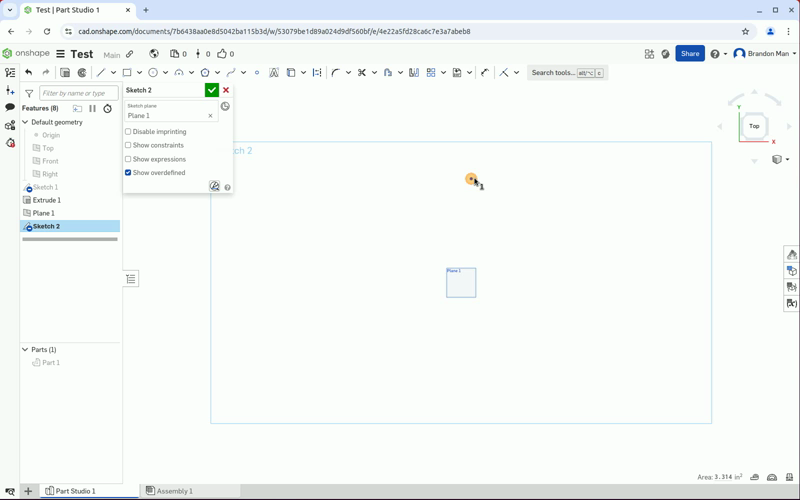
mouse_move(73, 352)
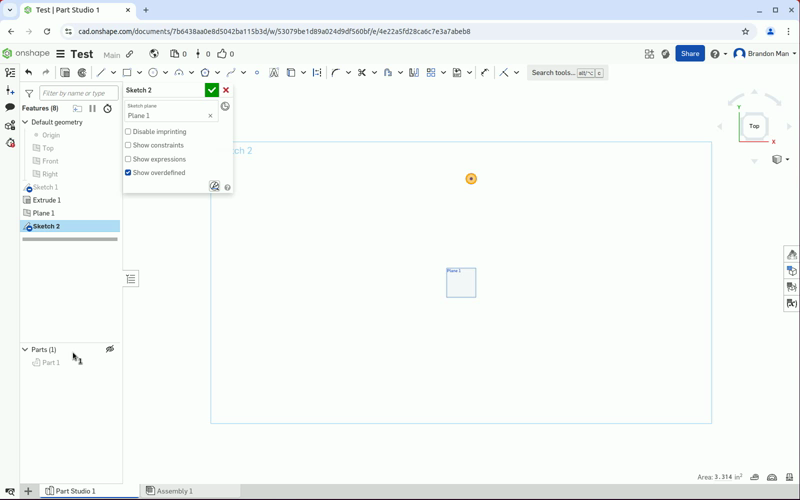
key(shift+y)
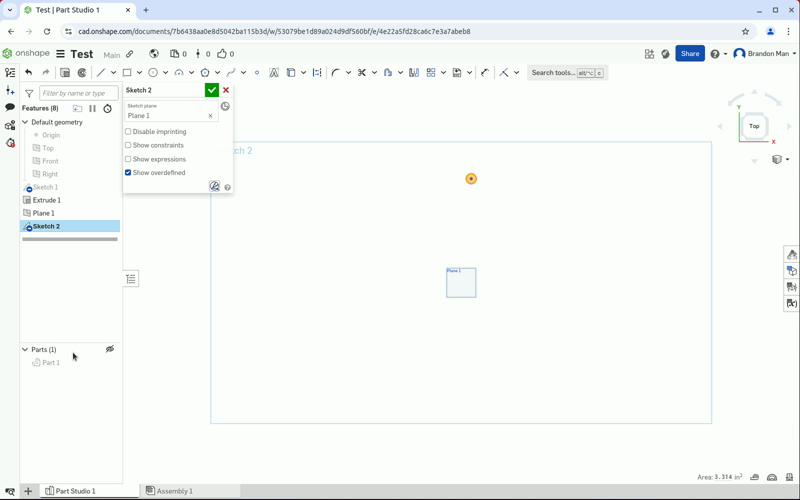
key(shift+e)
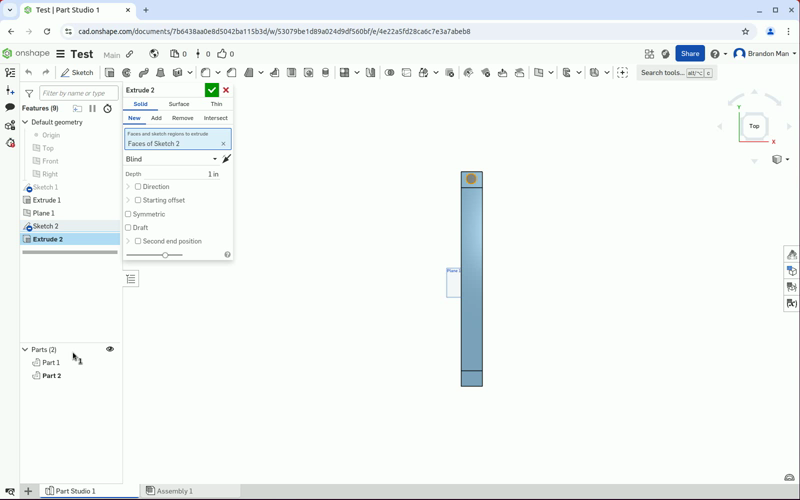
mouse_move(143, 106)
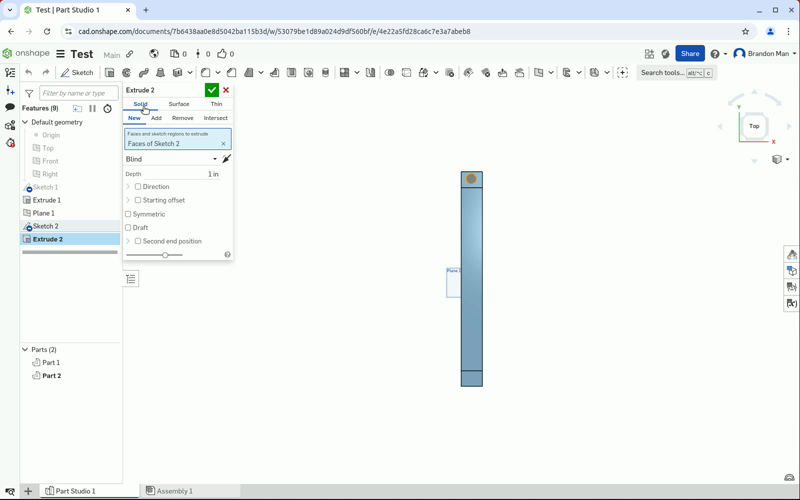
click(143, 106)
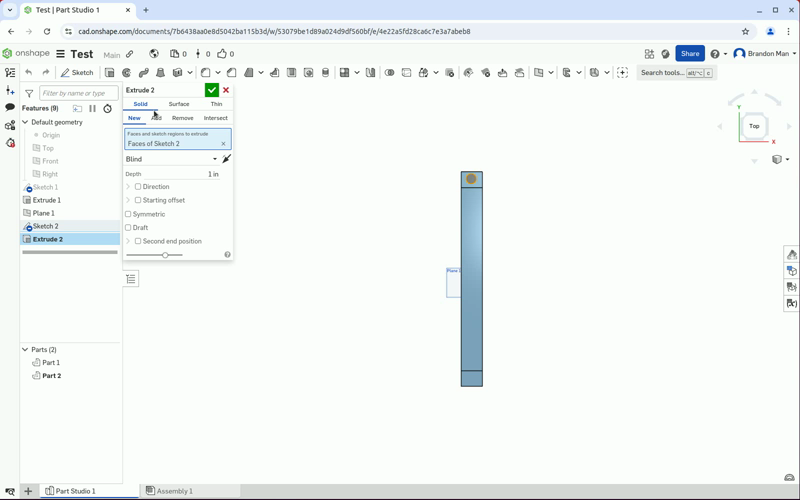
mouse_move(186, 120)
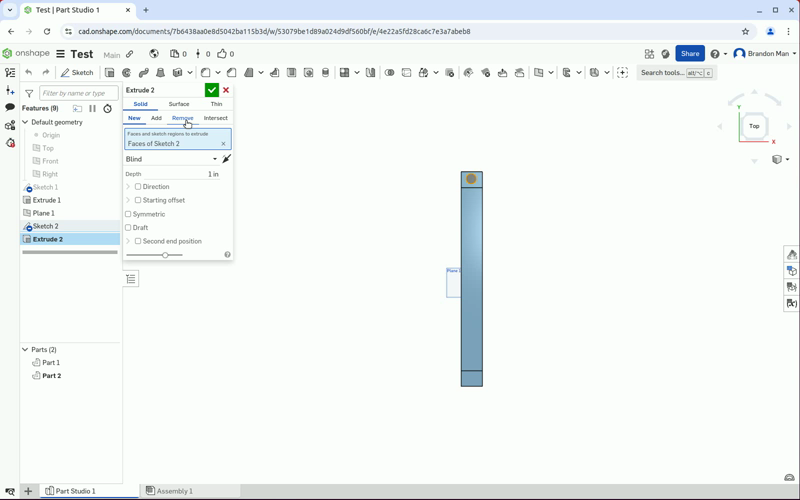
click(186, 120)
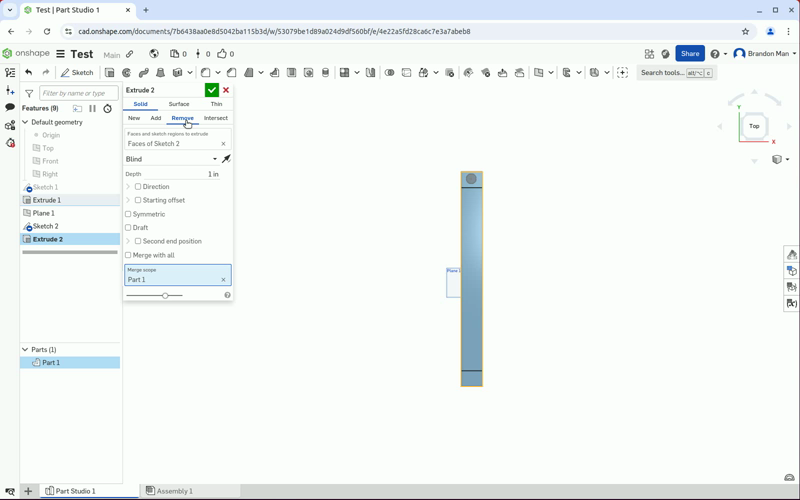
key(tab, 4)
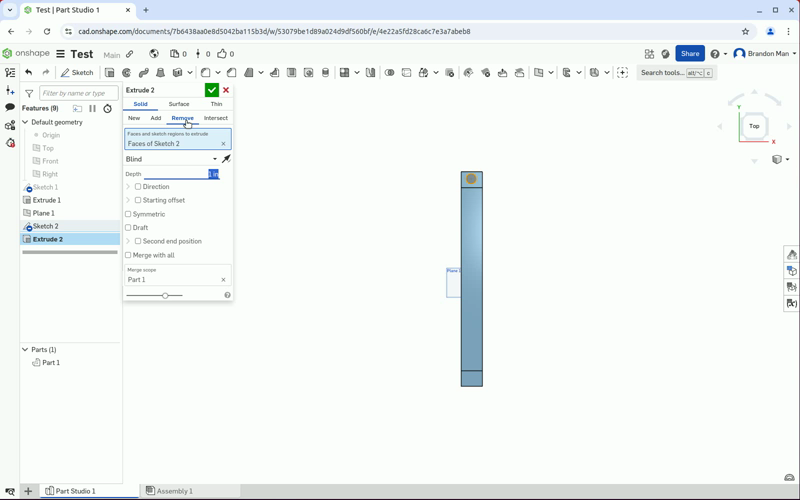
text(10.832)
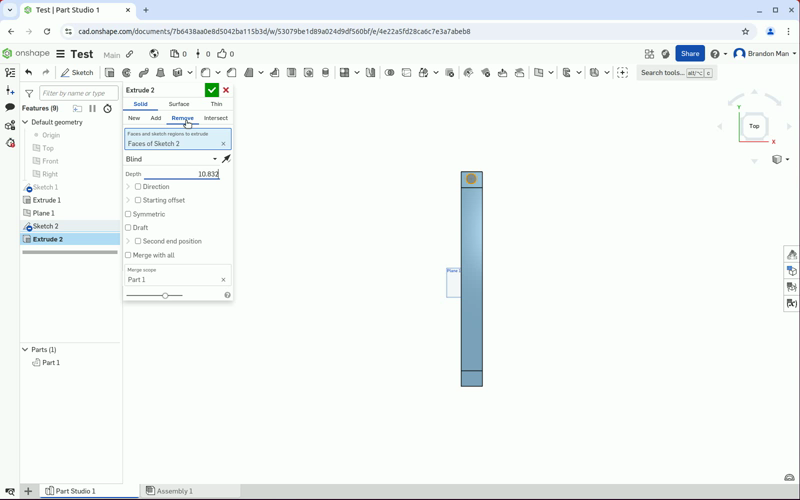
key(tab, 6)
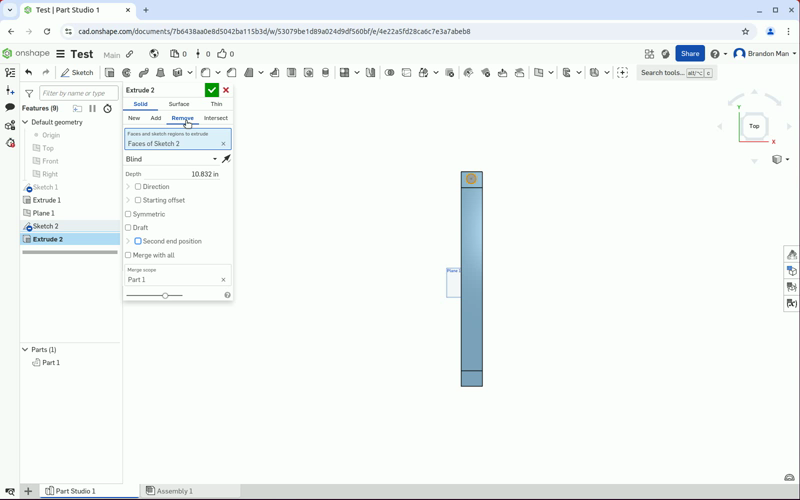
key(space)
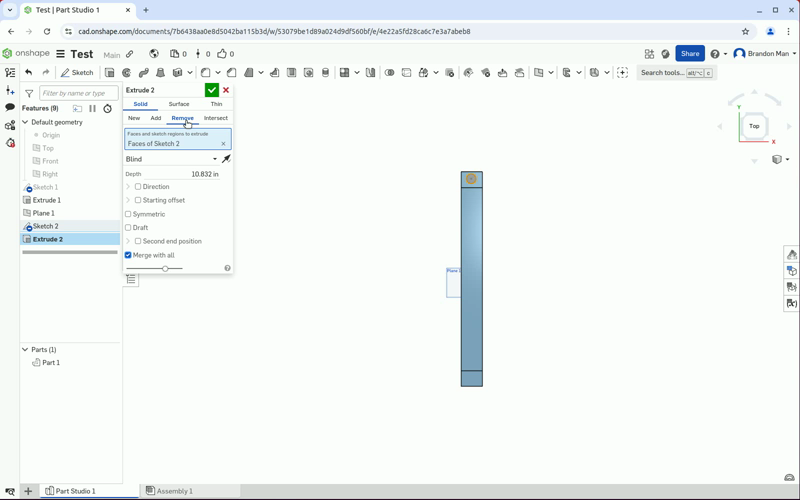
key(enter)
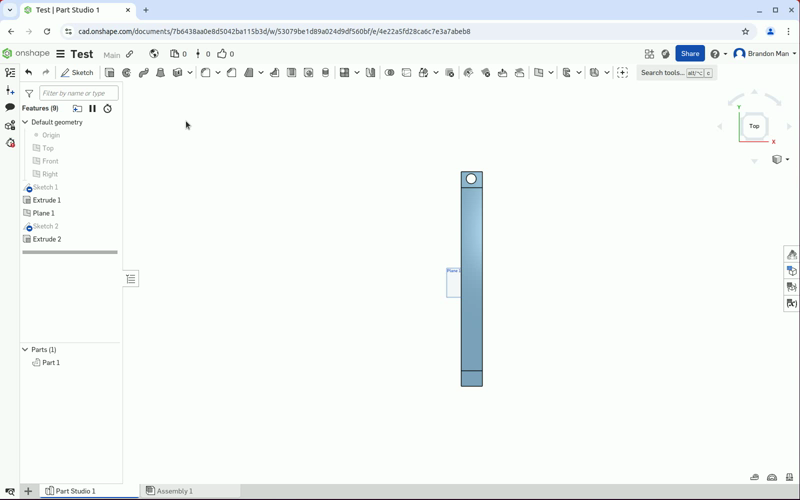
key(shift+h)
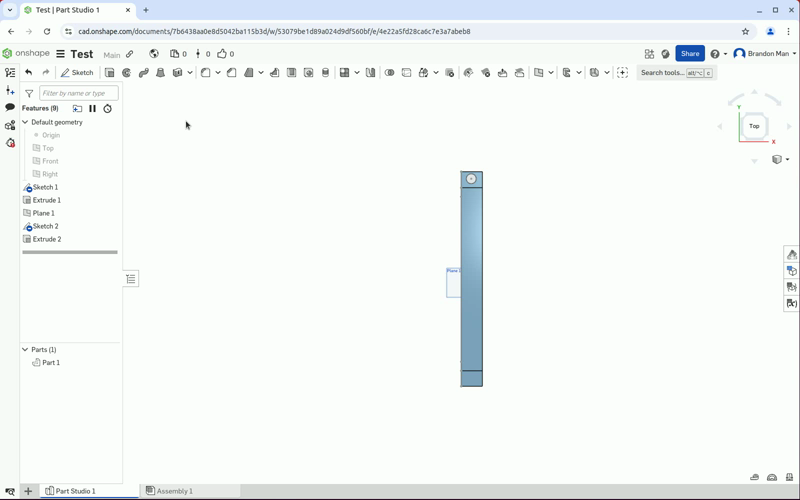
key(shift+h)
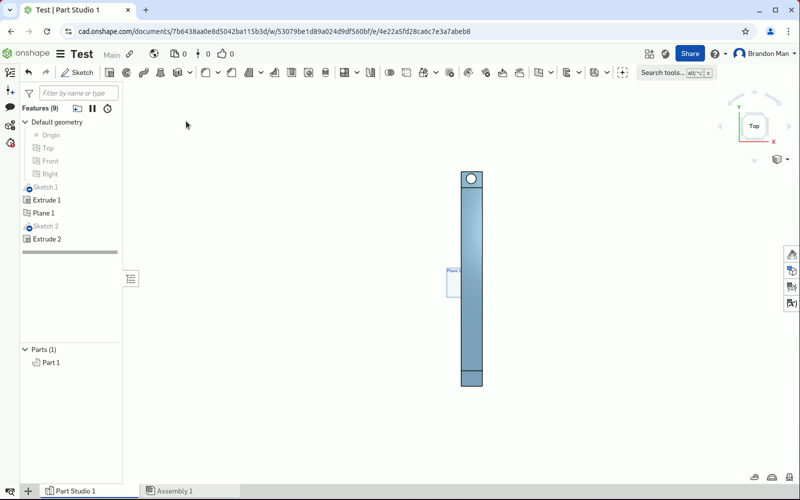
mouse_move(73, 189)
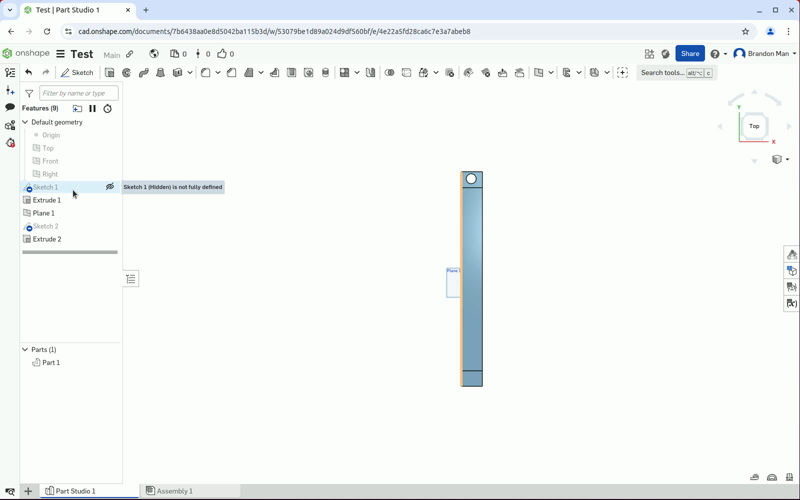
click(73, 189)
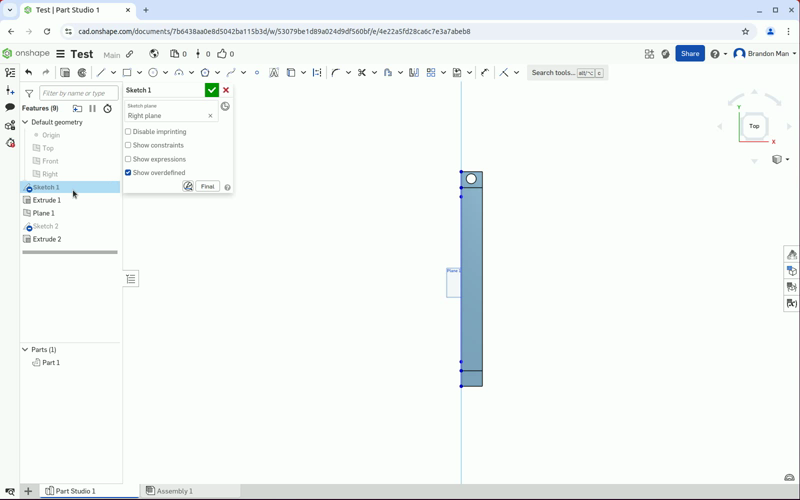
mouse_move(229, 92)
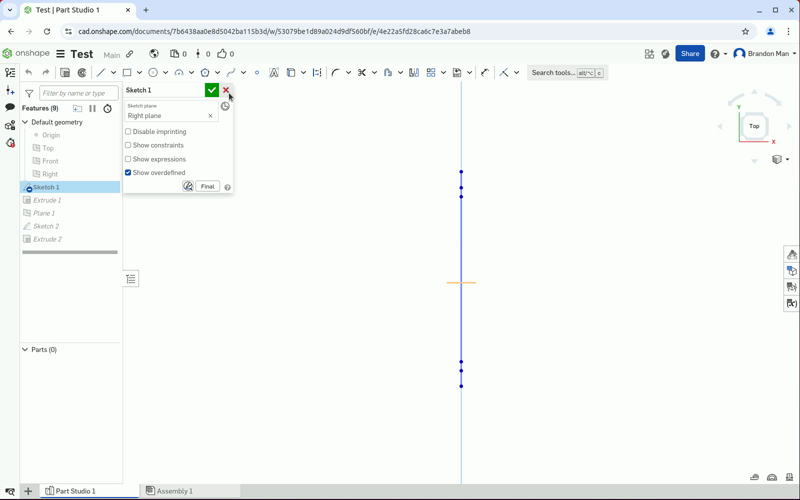
click(229, 92)
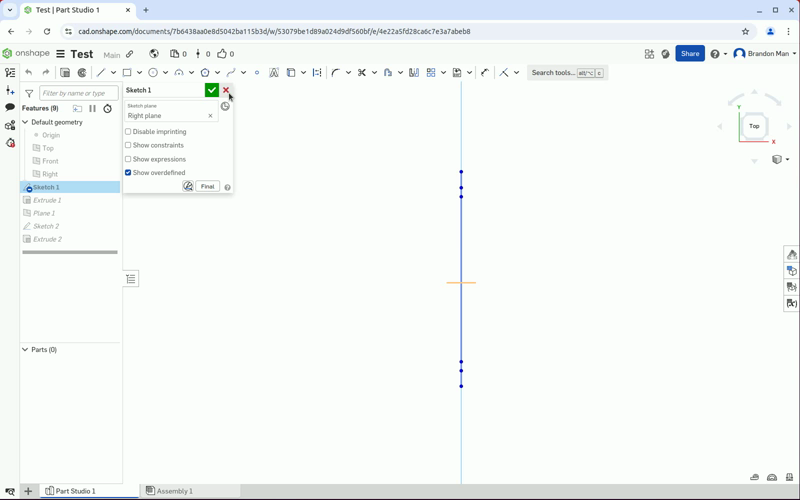
key(shift+s)
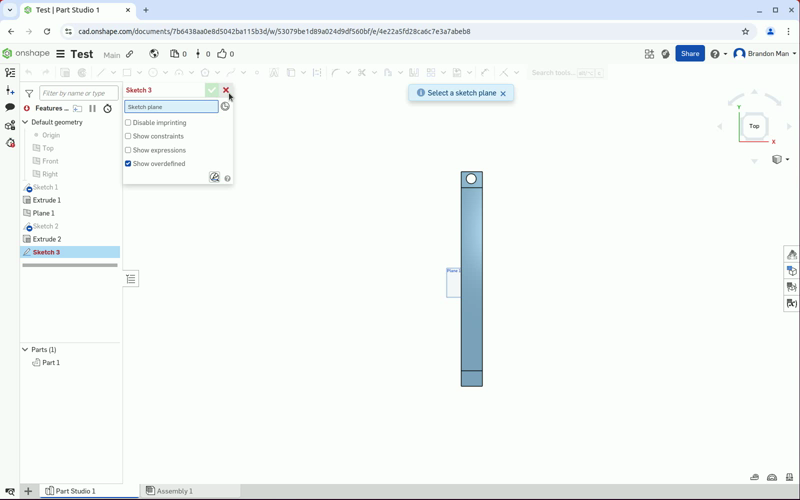
mouse_move(73, 215)
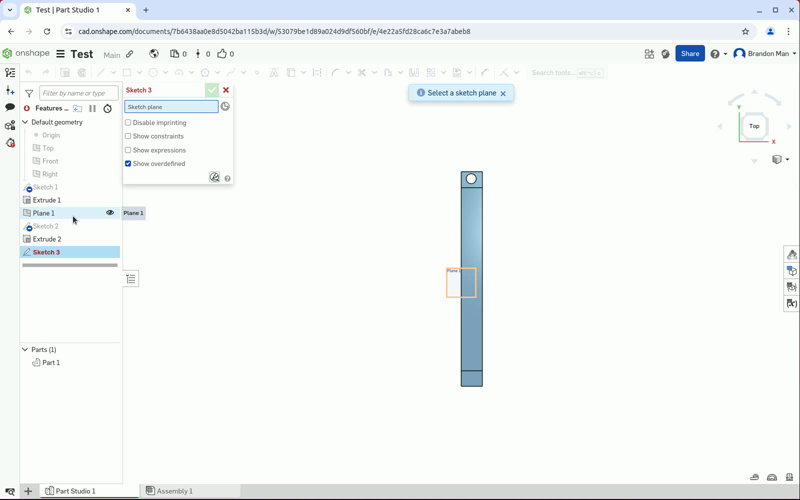
click(73, 215)
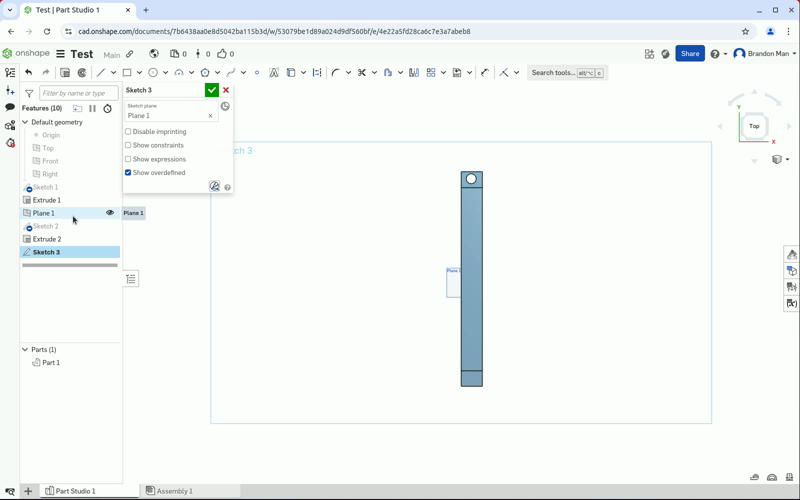
mouse_move(73, 352)
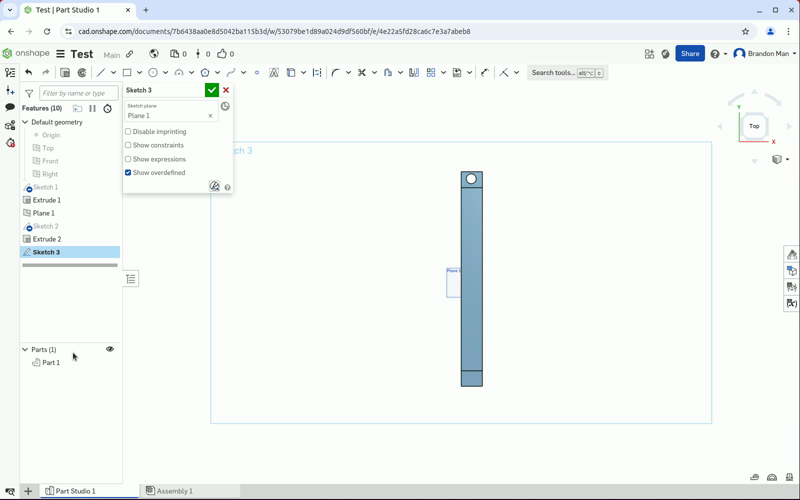
key(y)
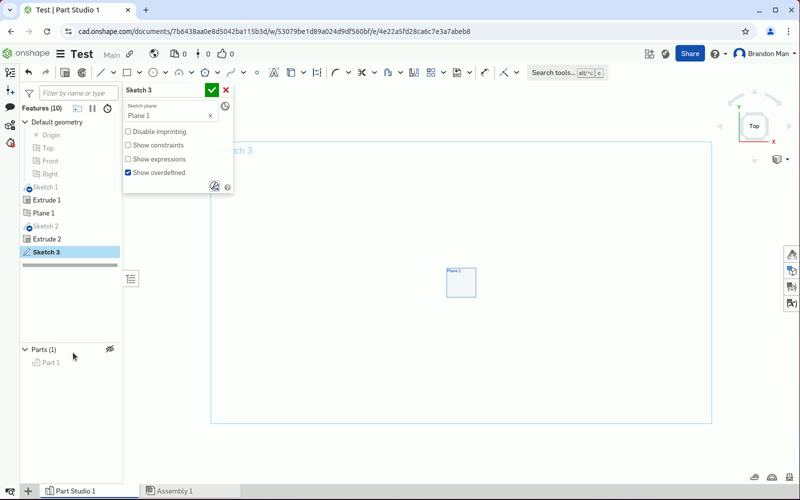
key(c)
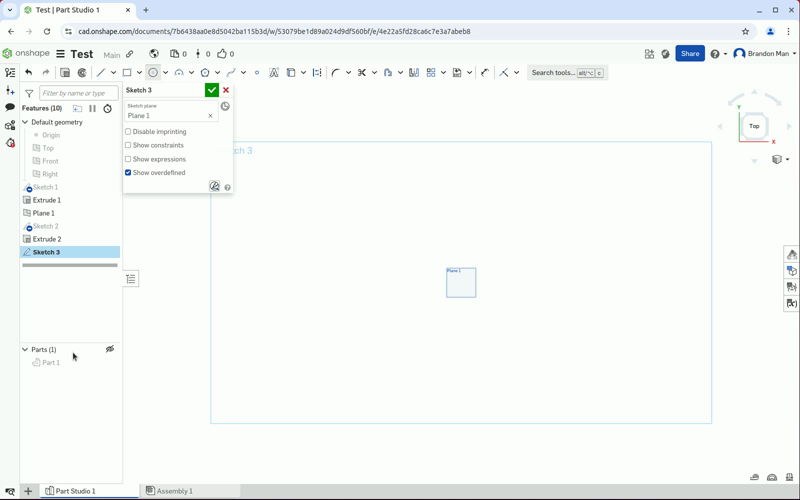
key_down(shift)
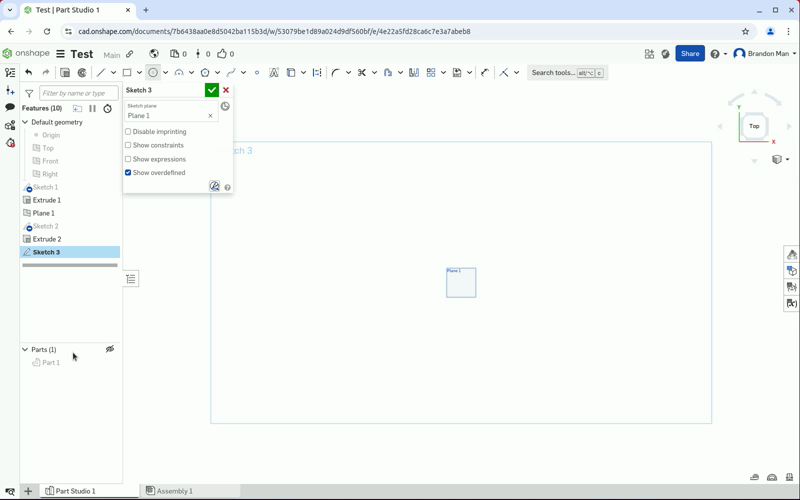
mouse_move(471, 378)
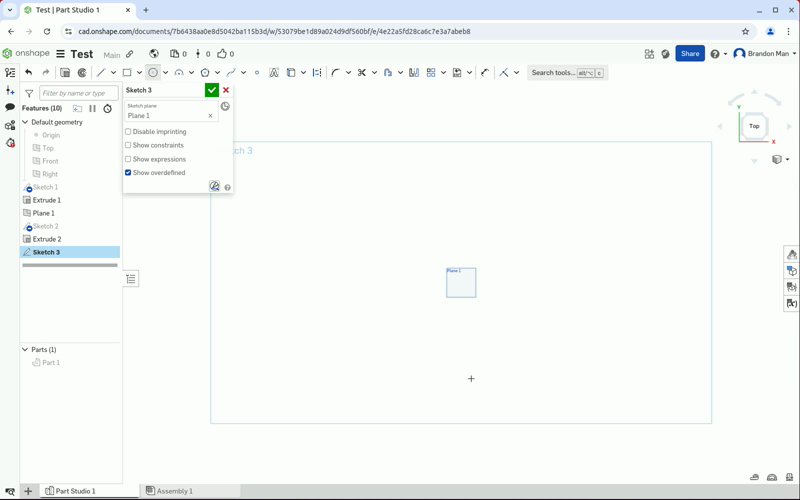
click(471, 378)
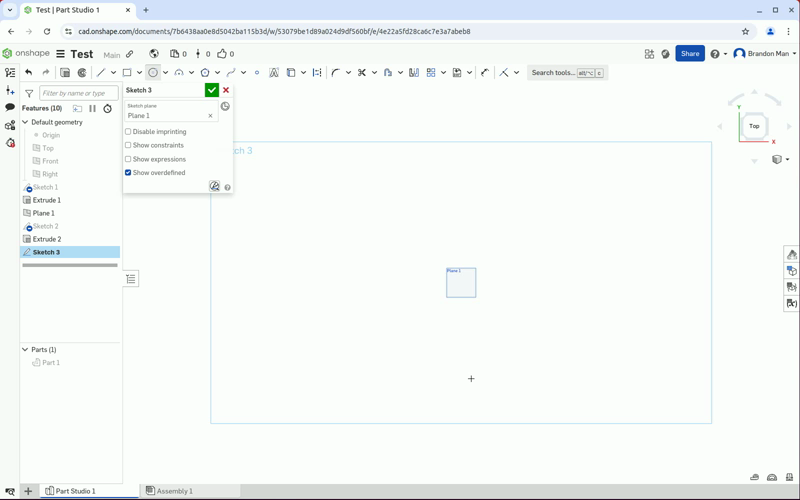
key_up(shift)
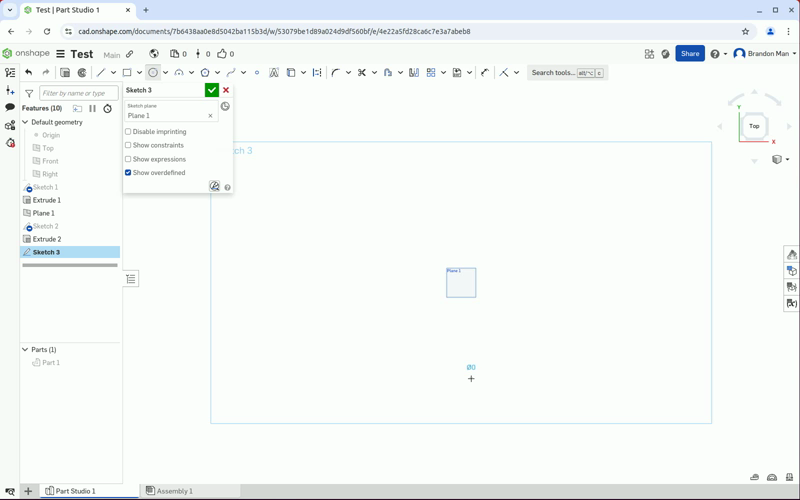
mouse_move(476, 378)
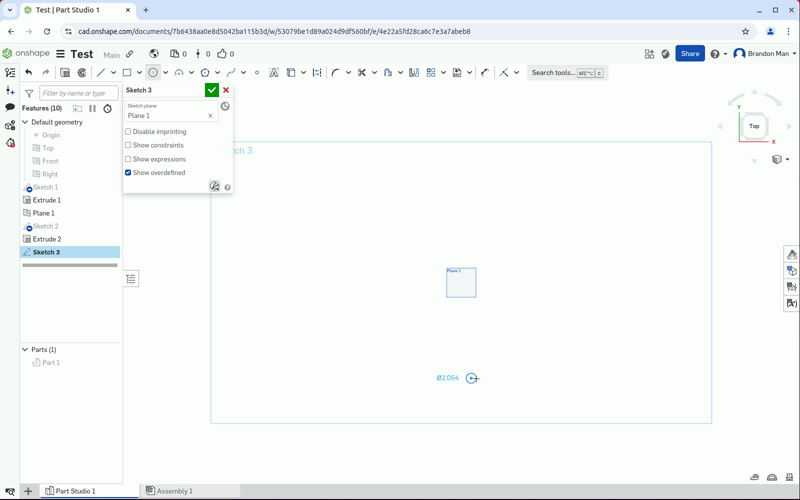
click(476, 378)
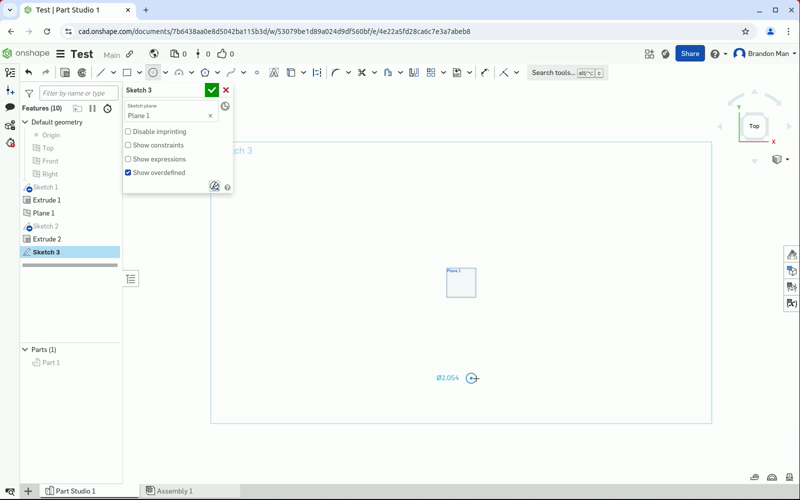
key(esc)
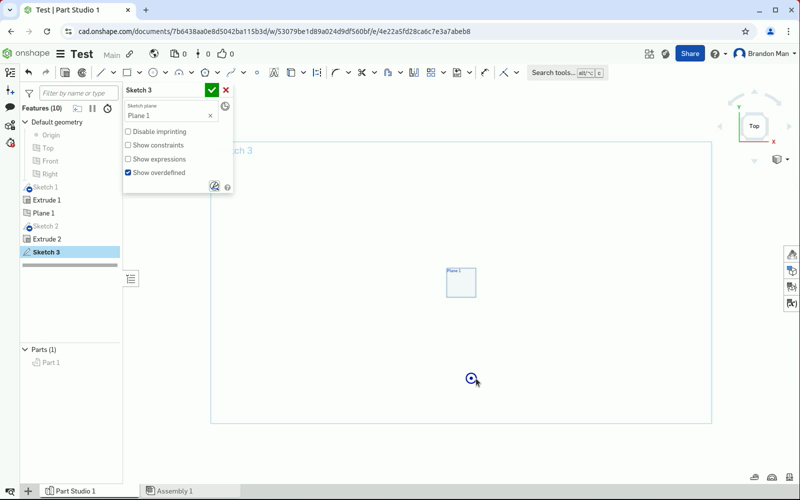
mouse_move(471, 381)
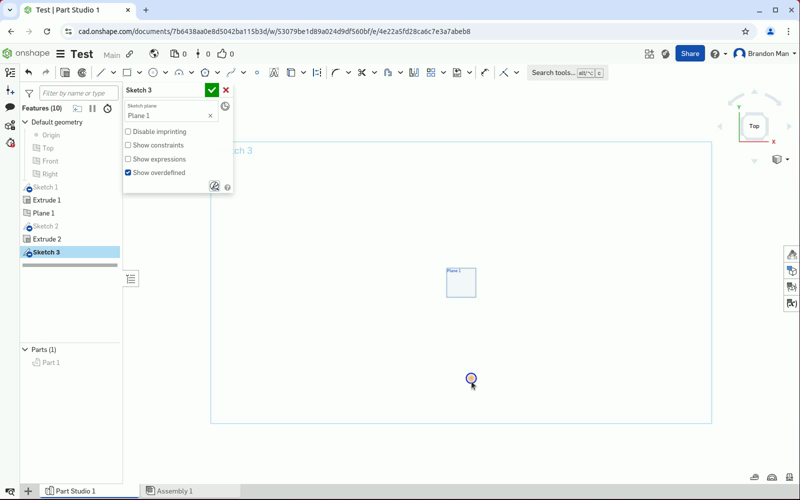
scroll(6)
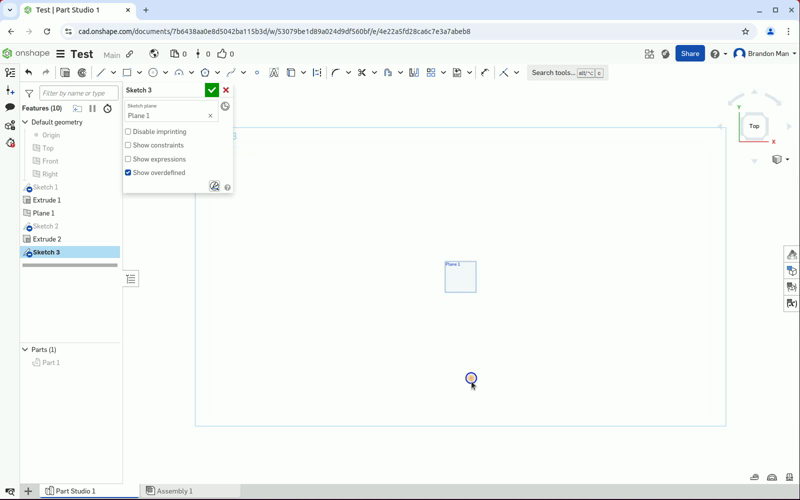
scroll(6)
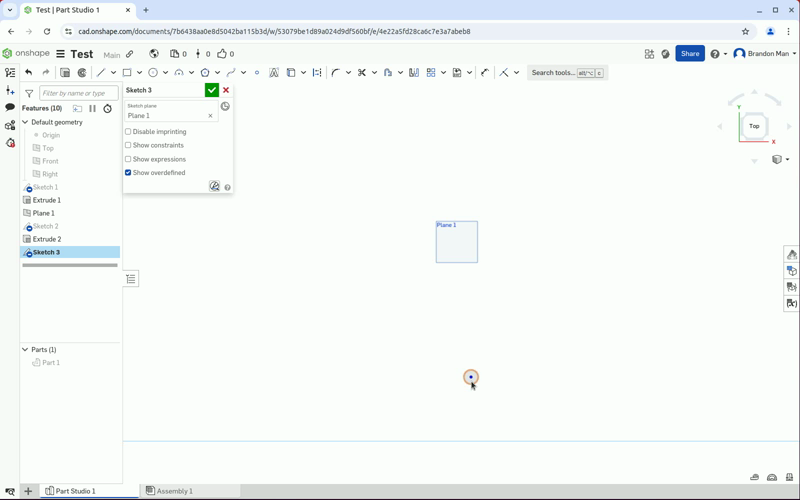
scroll(6)
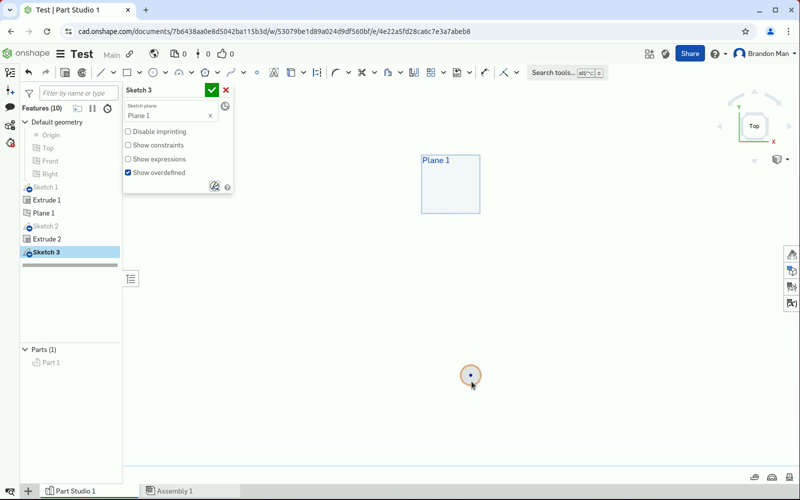
scroll(6)
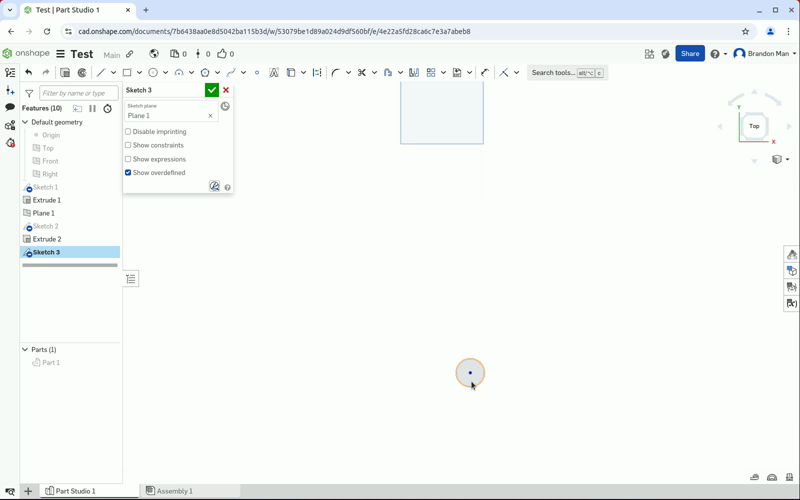
scroll(6)
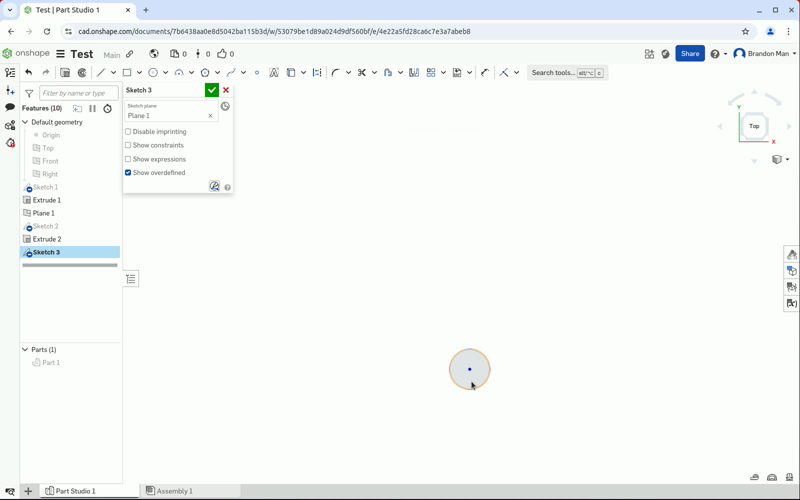
scroll(6)
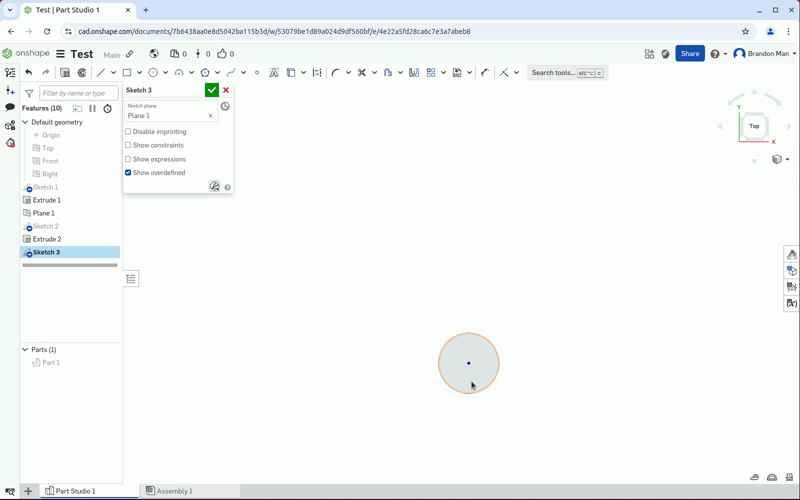
scroll(6)
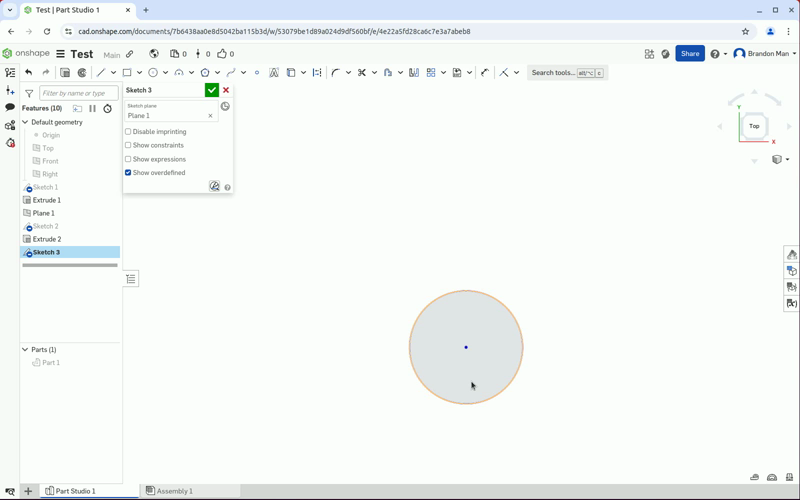
click(471, 381)
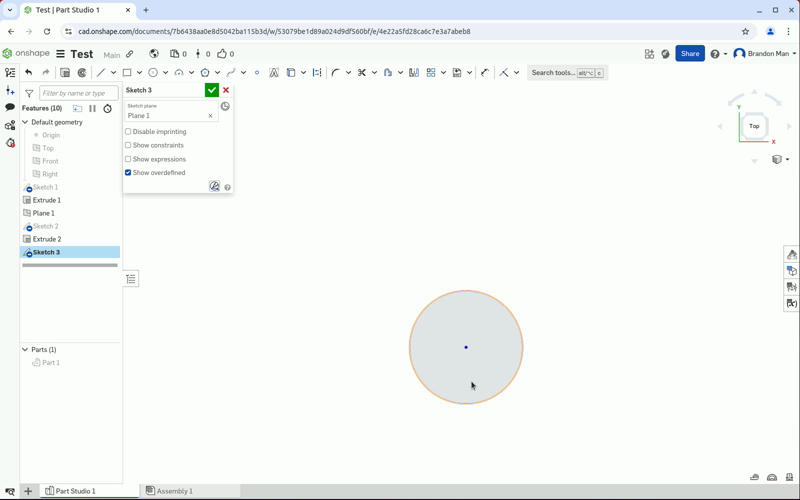
scroll(-6)
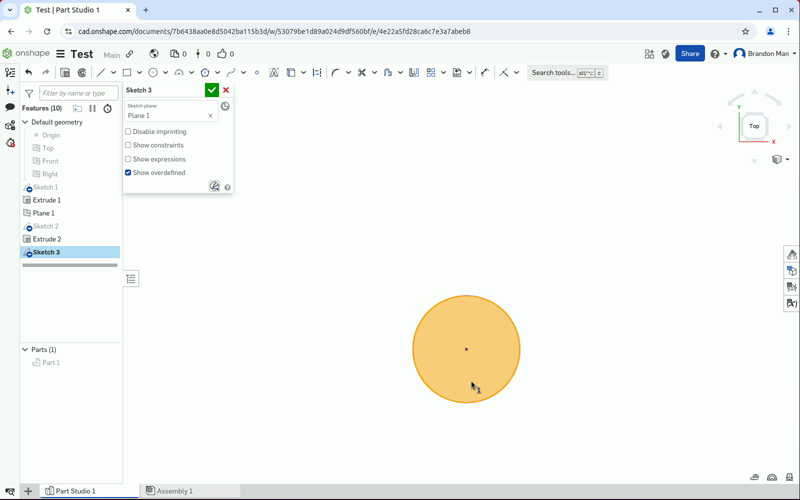
scroll(-6)
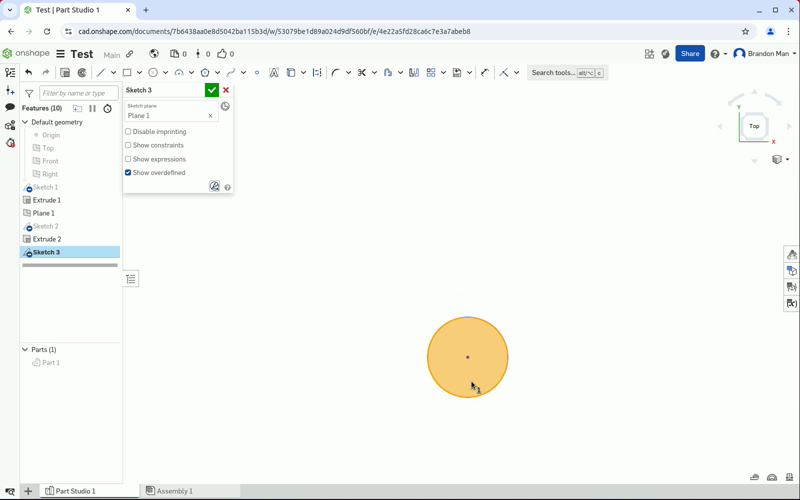
scroll(-6)
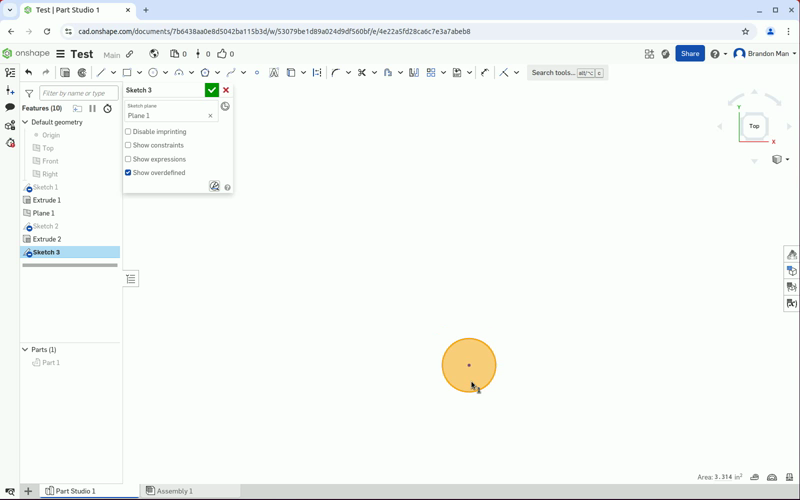
scroll(-6)
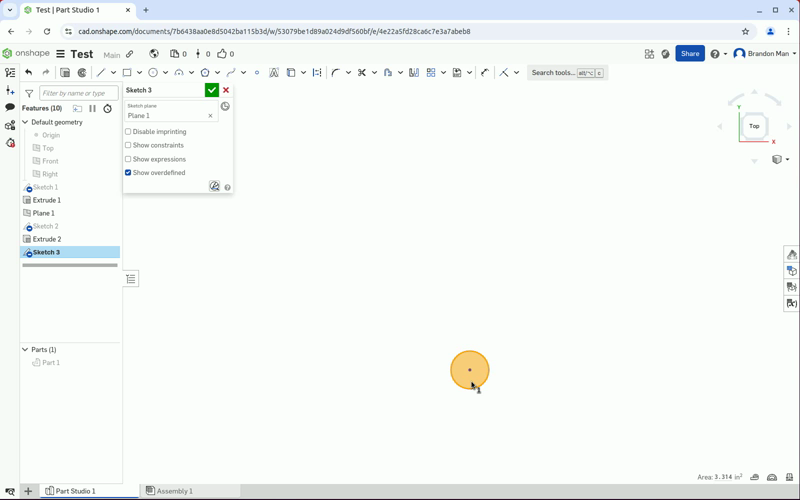
scroll(-6)
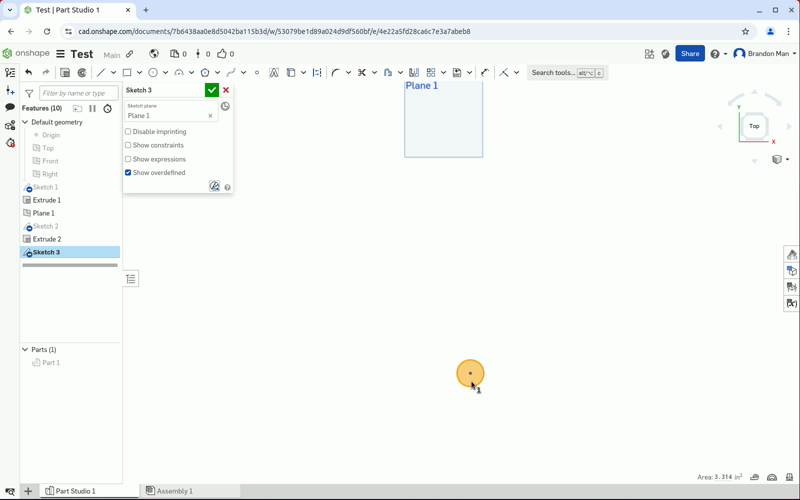
scroll(-6)
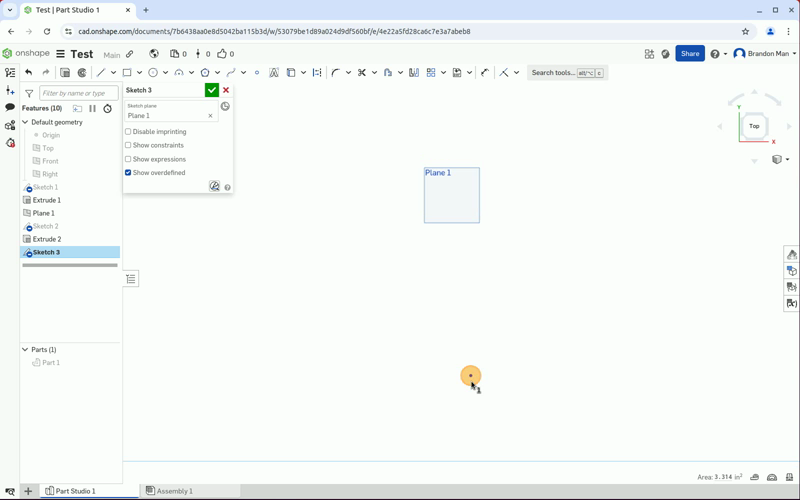
scroll(-6)
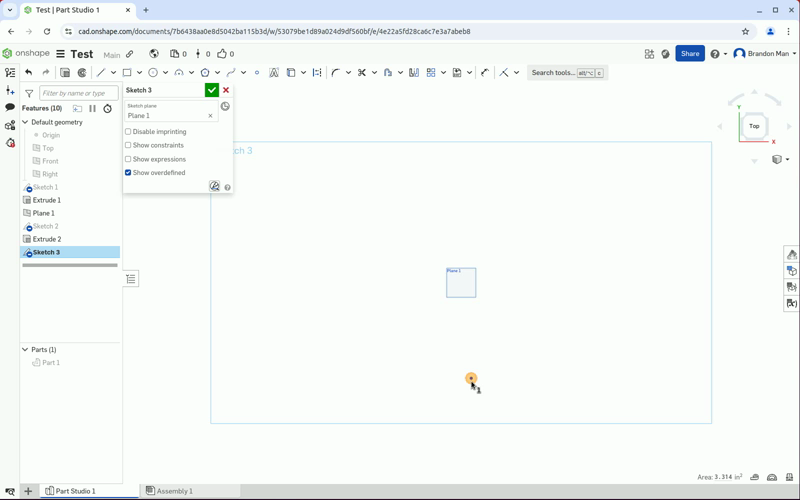
mouse_move(73, 352)
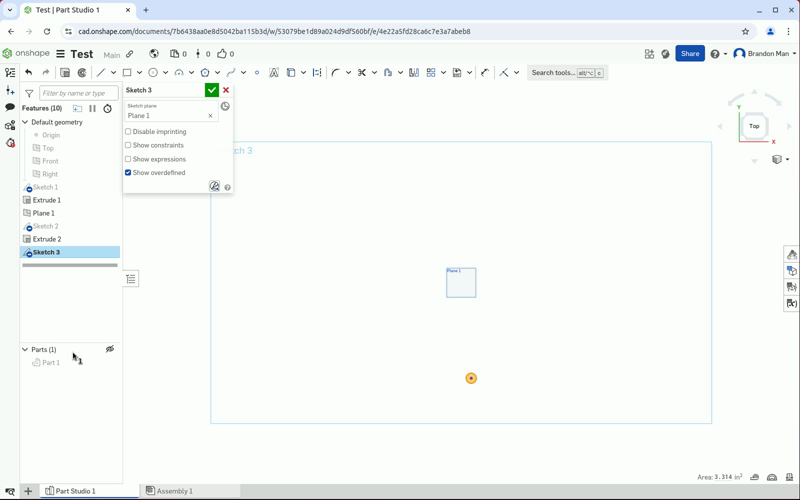
key(shift+y)
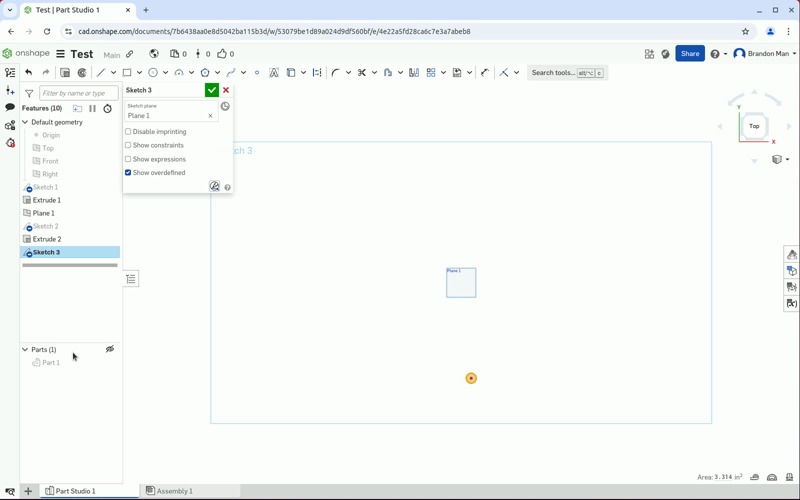
key(shift+e)
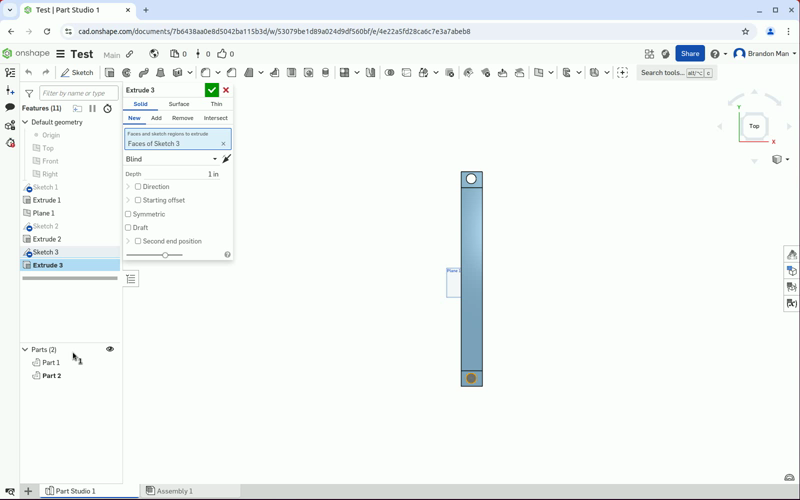
mouse_move(143, 106)
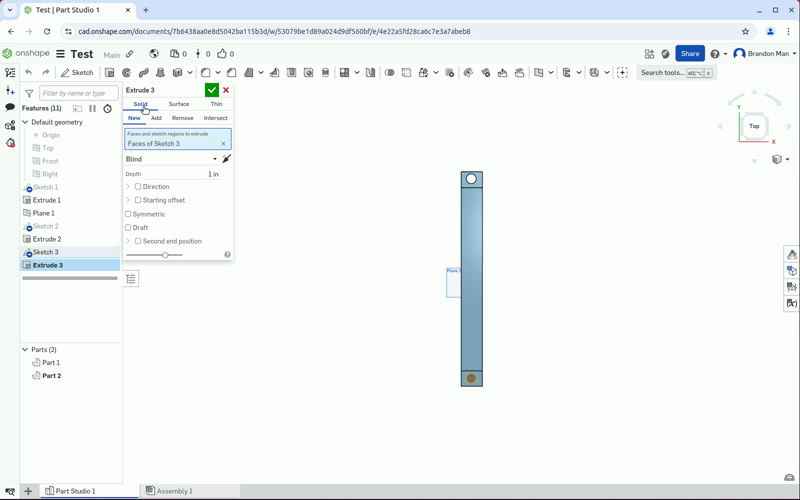
click(143, 106)
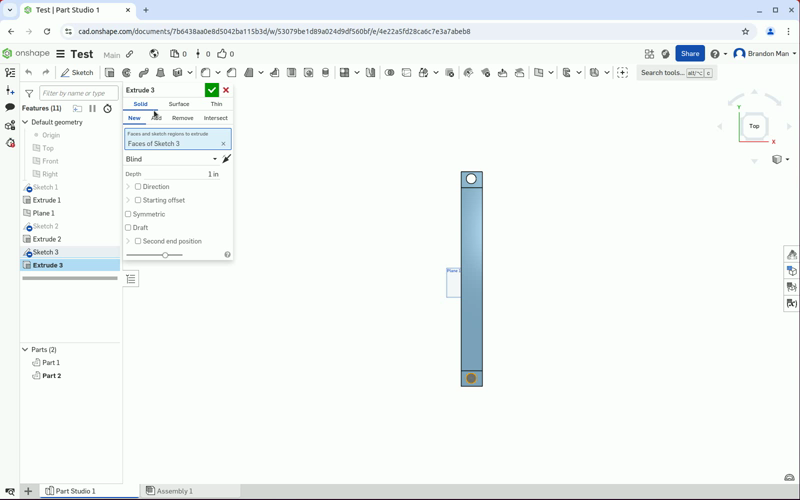
mouse_move(186, 120)
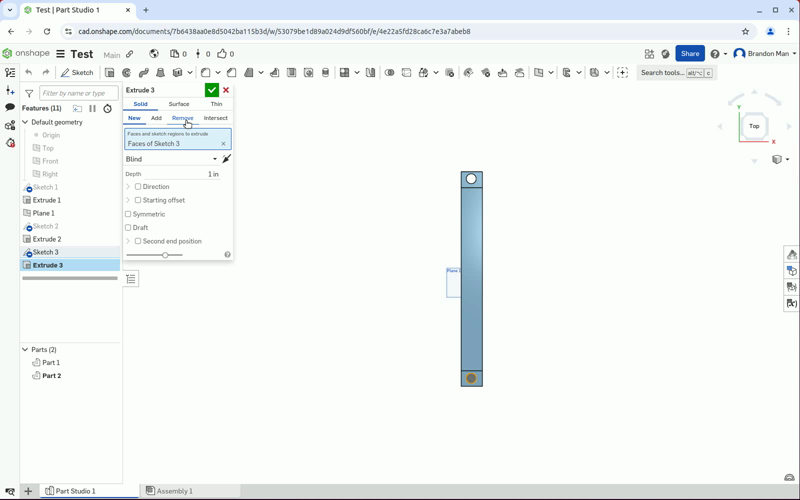
click(186, 120)
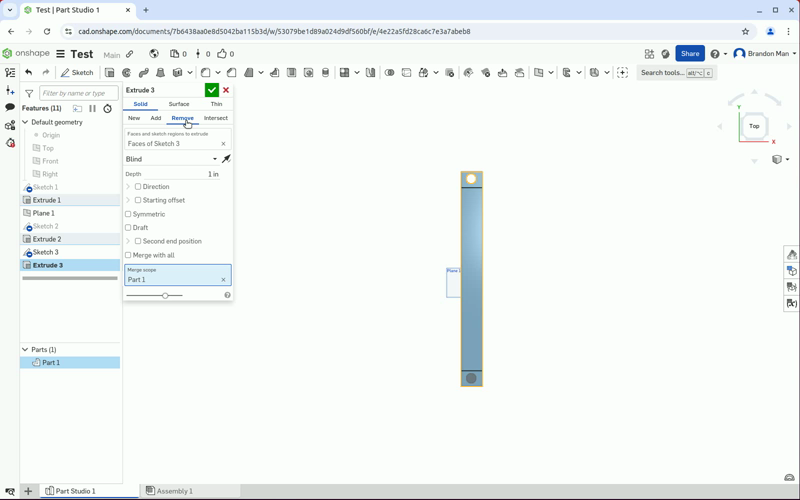
key(tab, 4)
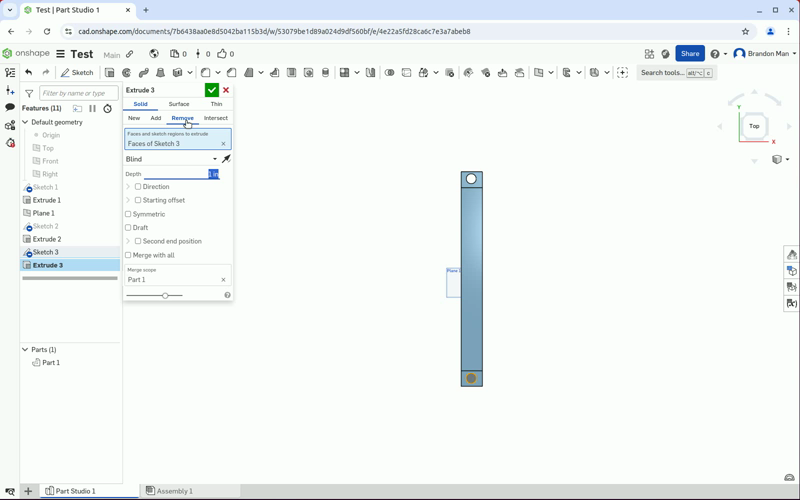
text(10.832)
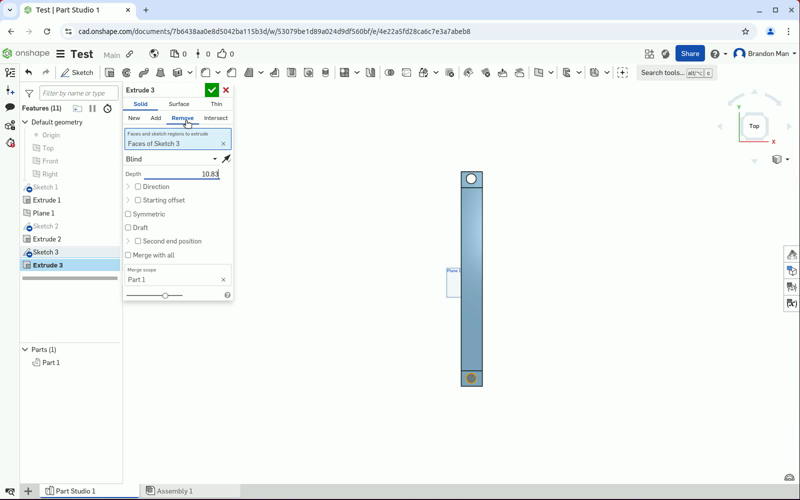
key(tab, 6)
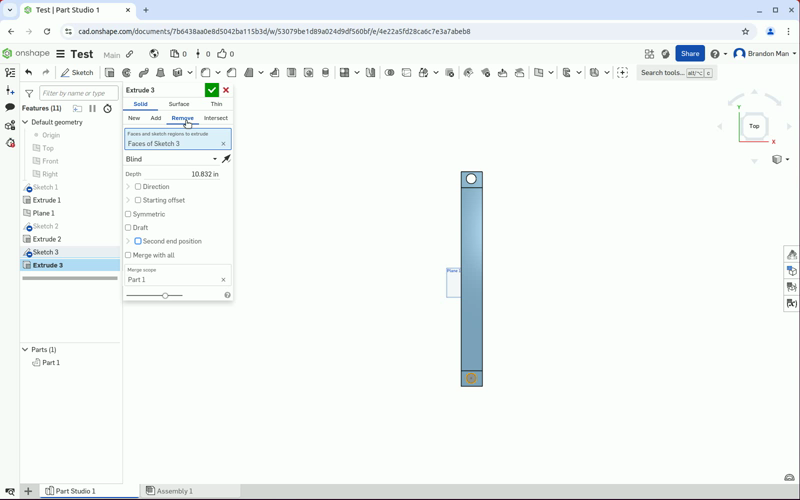
key(space)
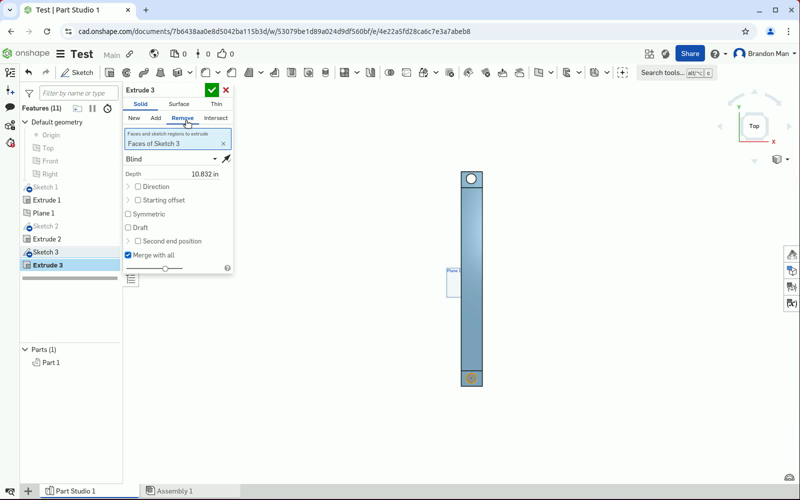
key(enter)
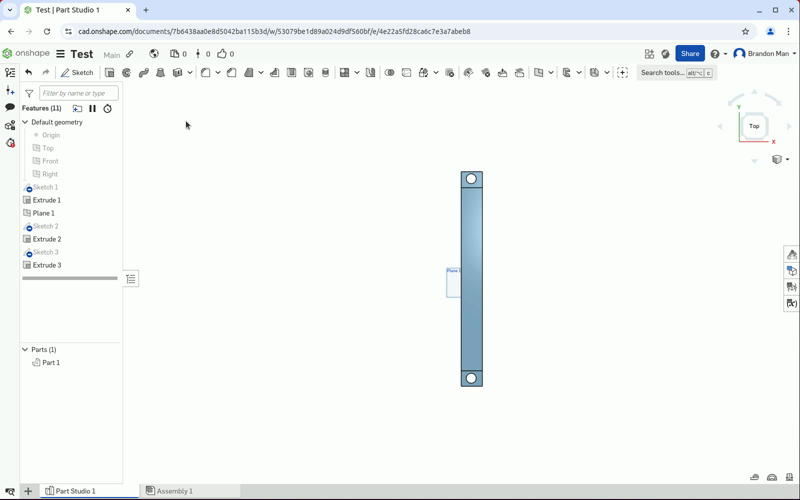
key(shift+h)
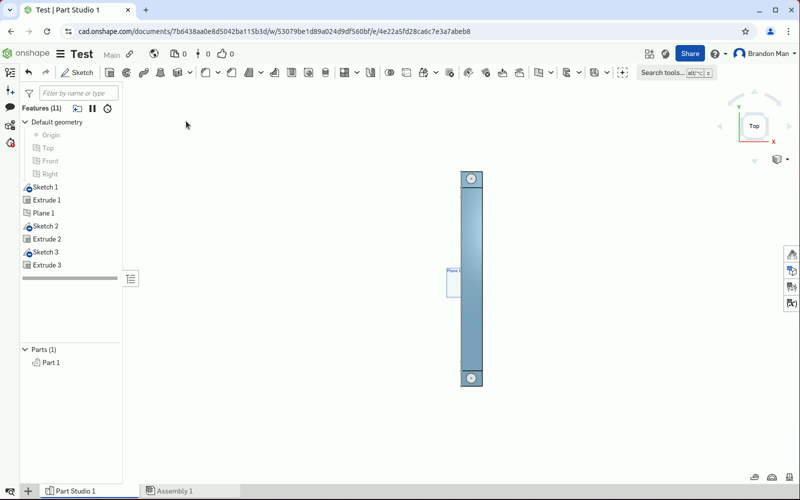
key(shift+h)
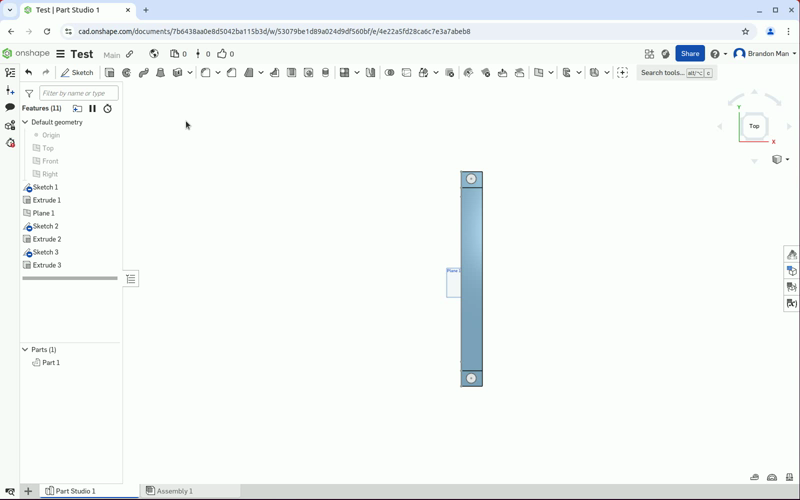
key(shift+7)
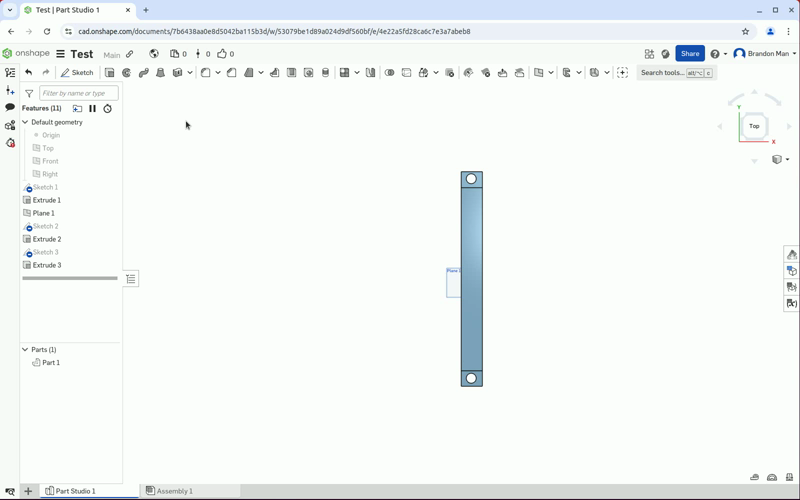
key(up, 3)
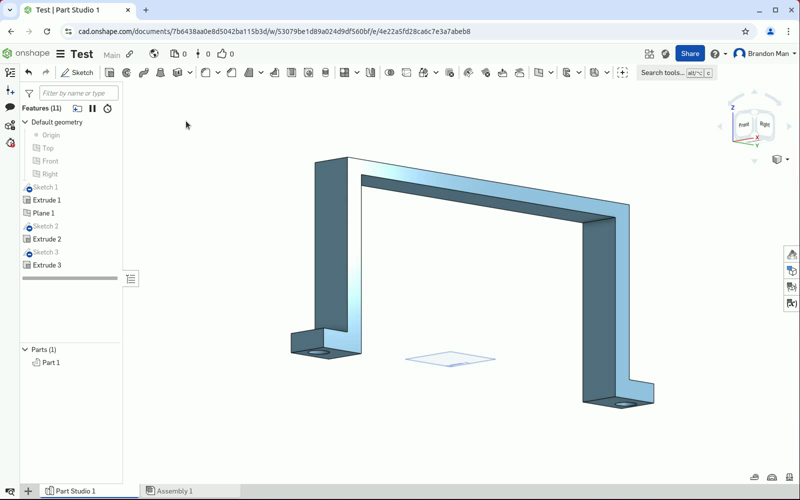
key(left, 3)
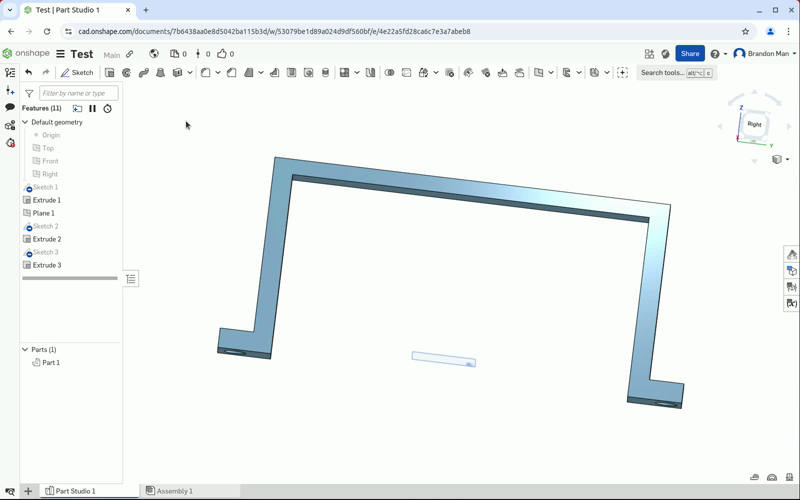
key(right, 3)
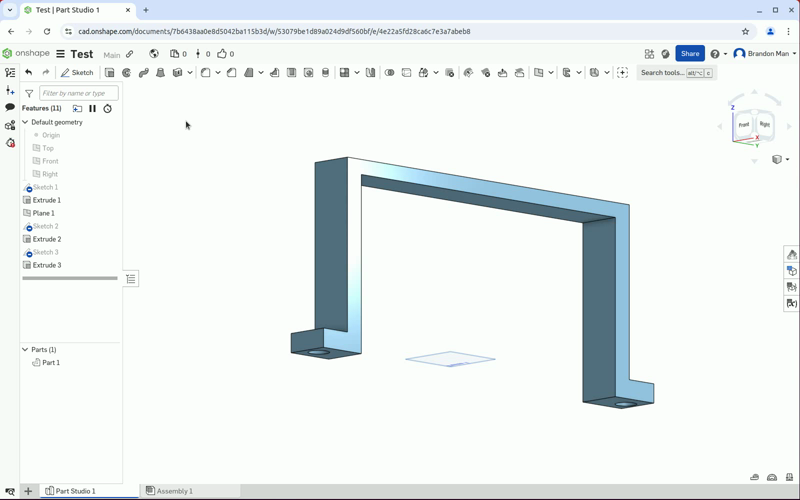
key(down, 3)
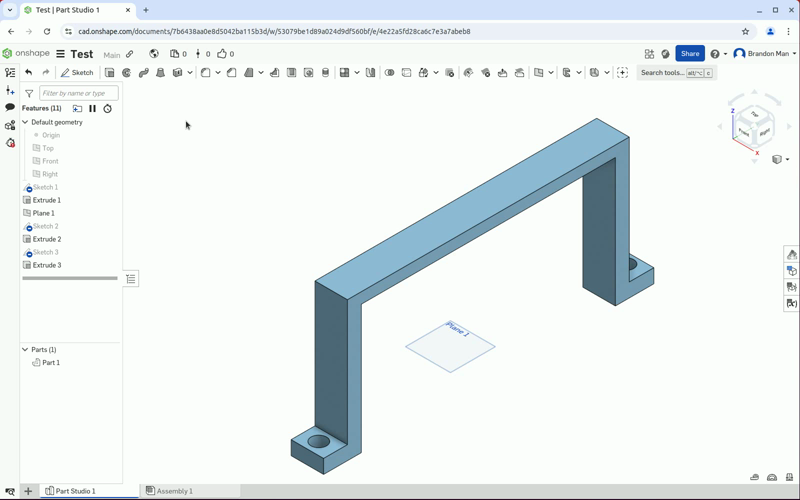
mouse_move(73, 189)
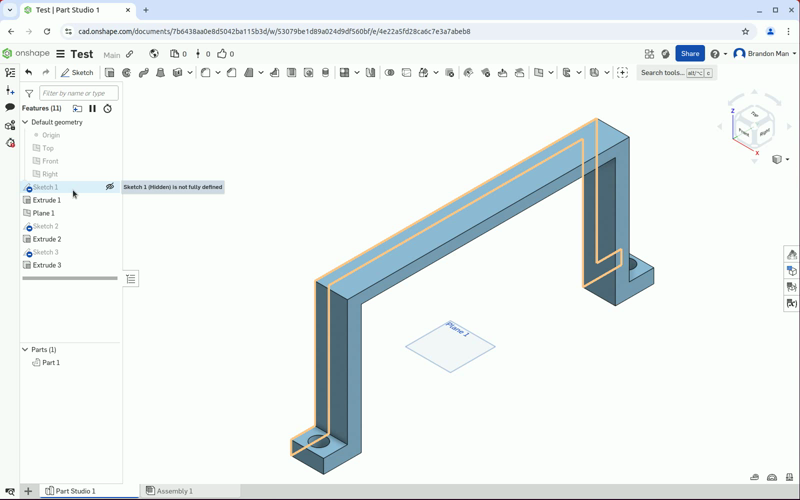
click(73, 189)